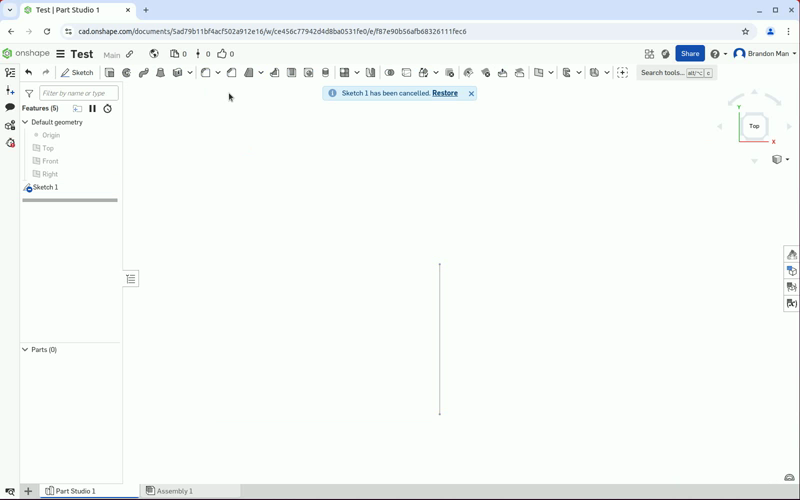
key(shift+h)
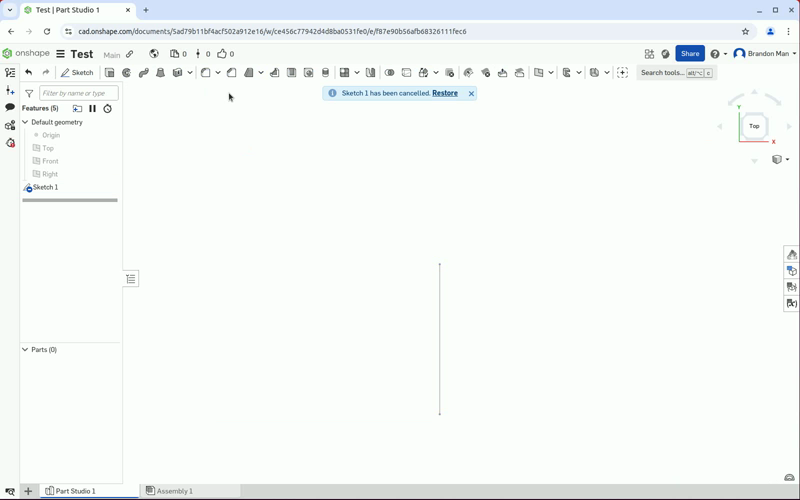
key(shift+s)
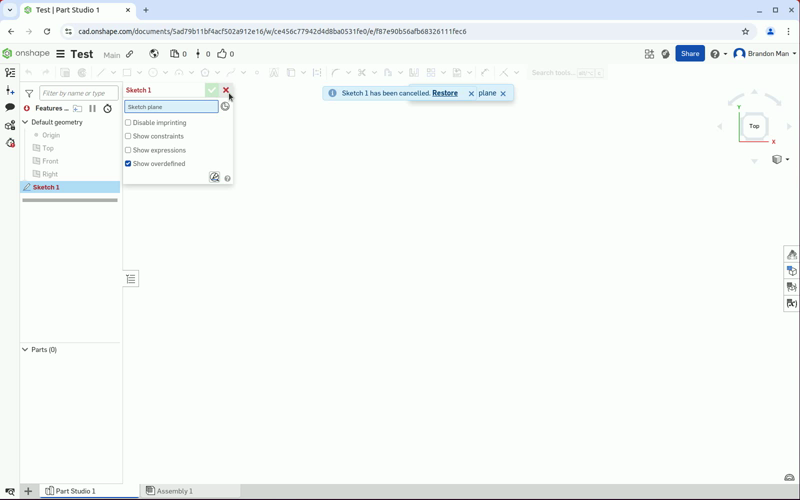
mouse_move(73, 150)
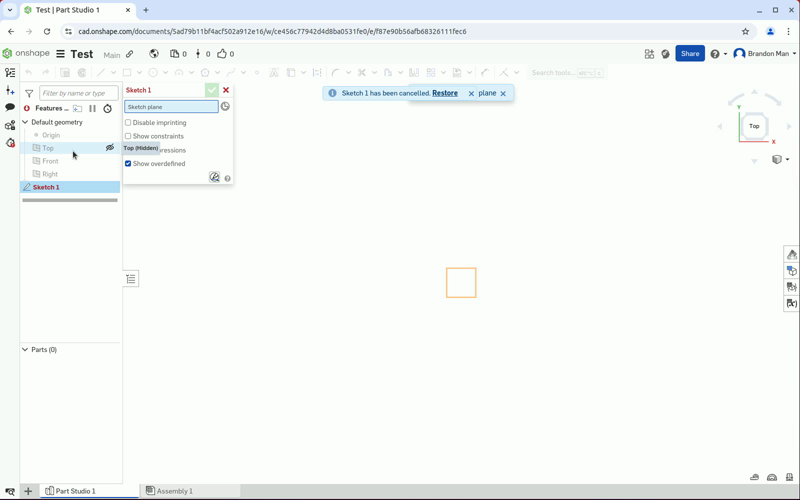
click(73, 150)
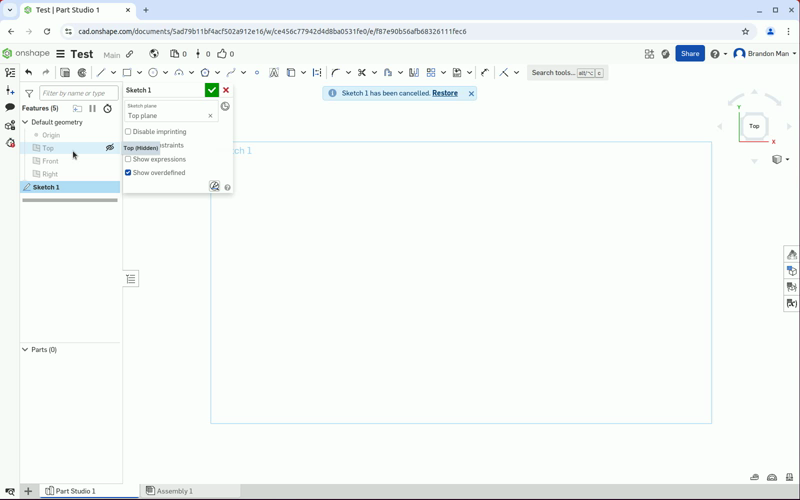
mouse_move(73, 352)
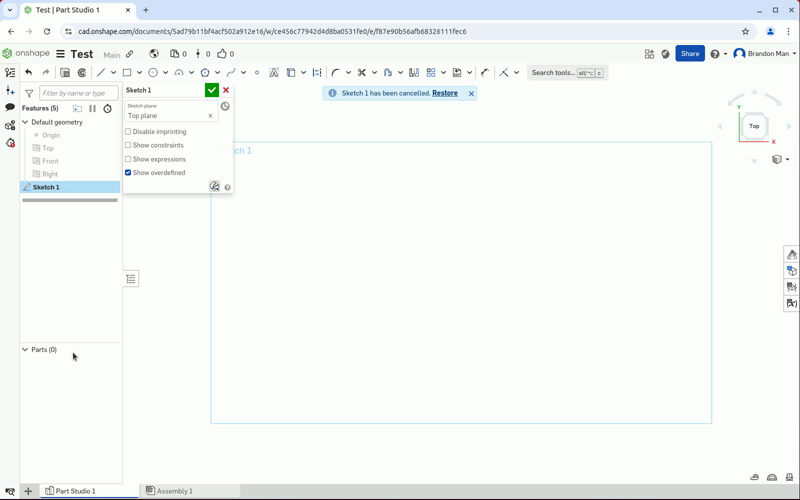
key(y)
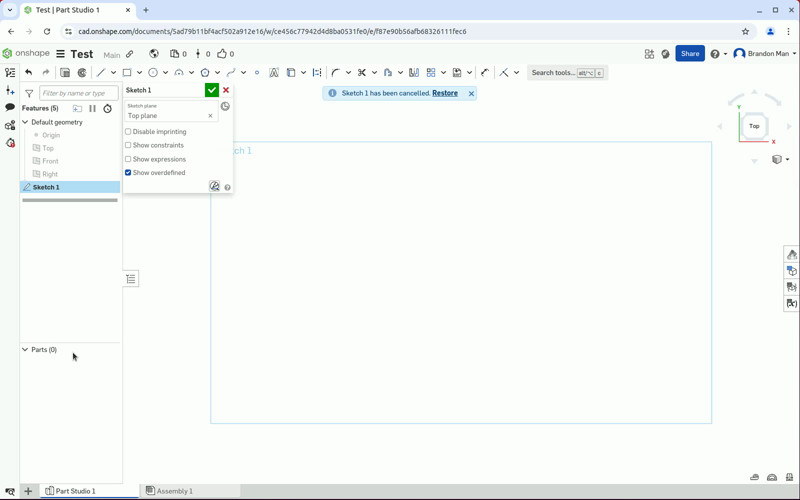
key(l)
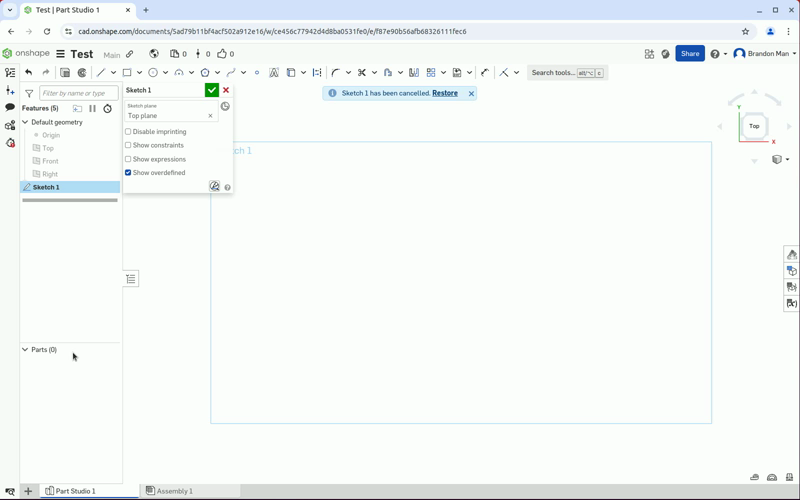
key_down(shift)
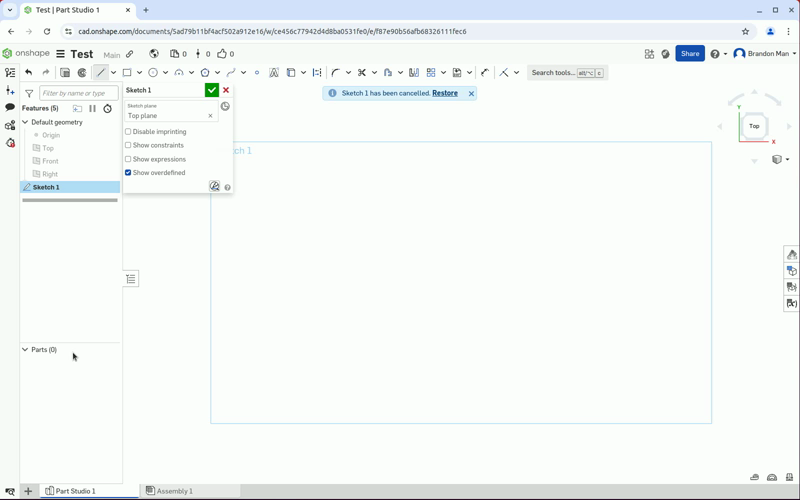
mouse_move(348, 351)
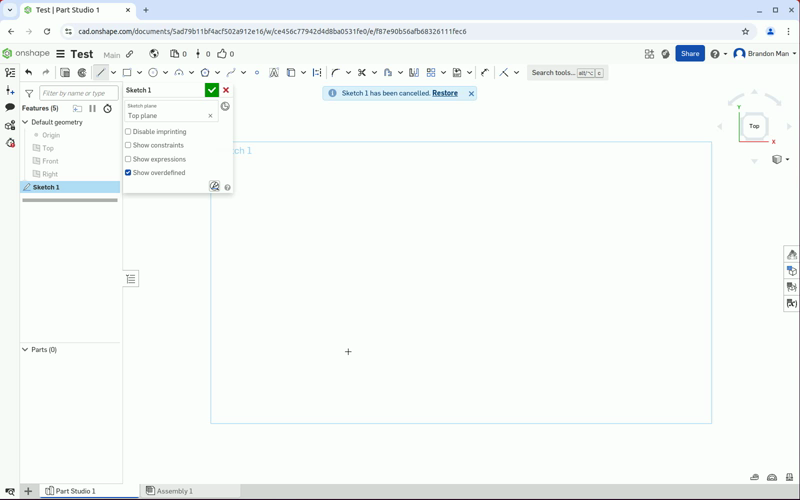
click(348, 351)
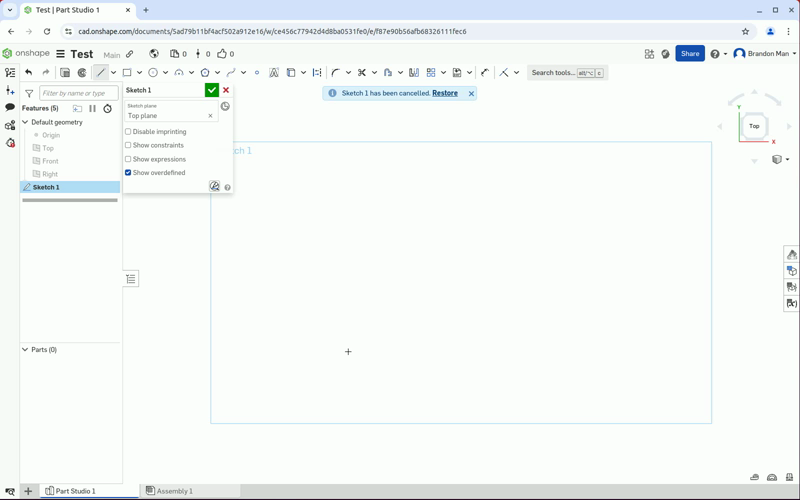
key_up(shift)
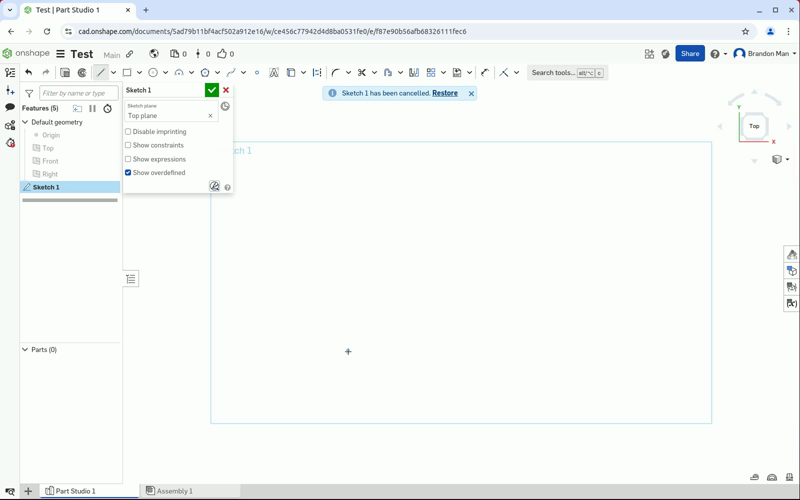
key_down(shift)
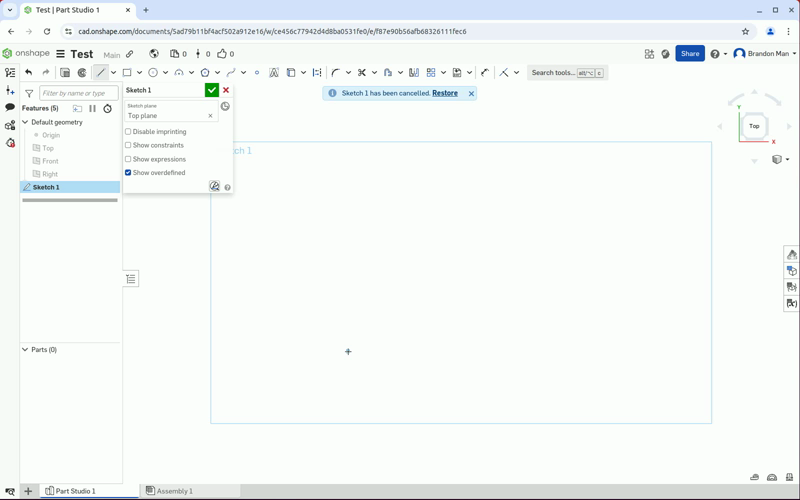
mouse_move(572, 351)
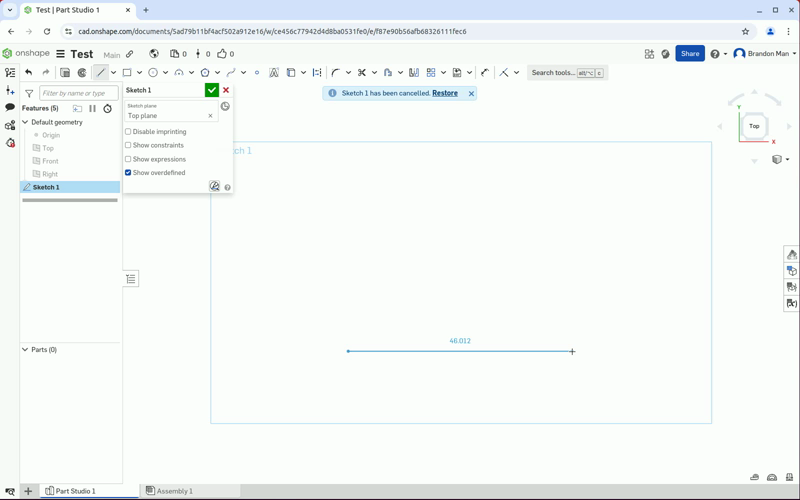
click(572, 351)
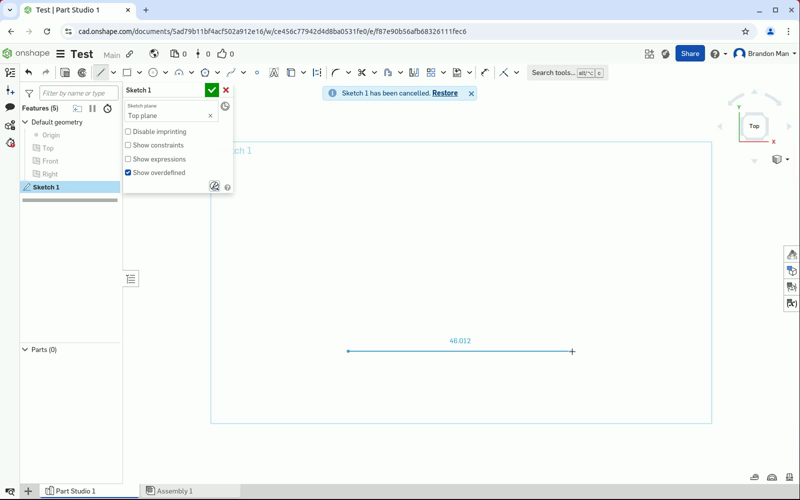
key_up(shift)
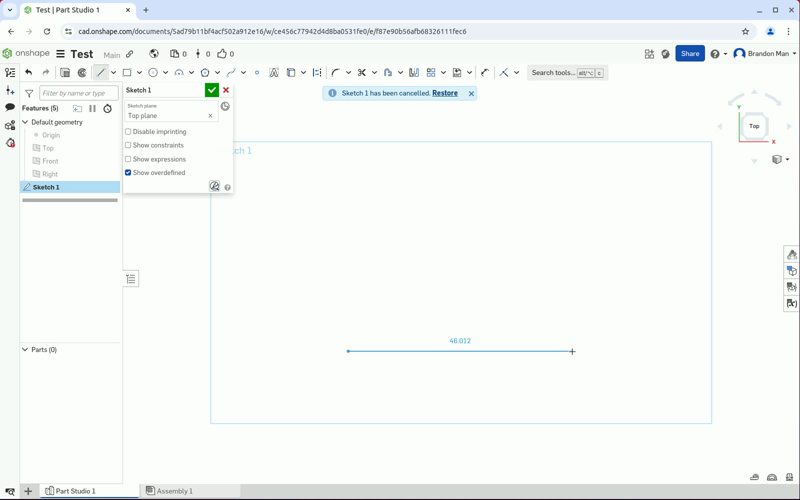
key_down(shift)
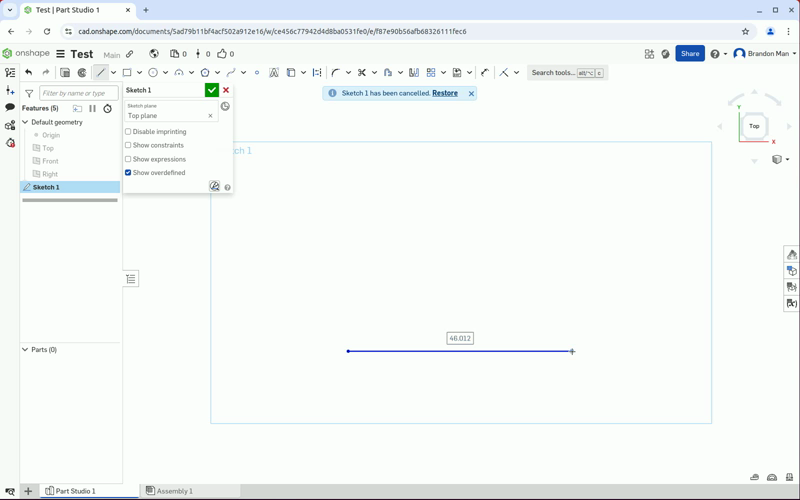
mouse_move(572, 214)
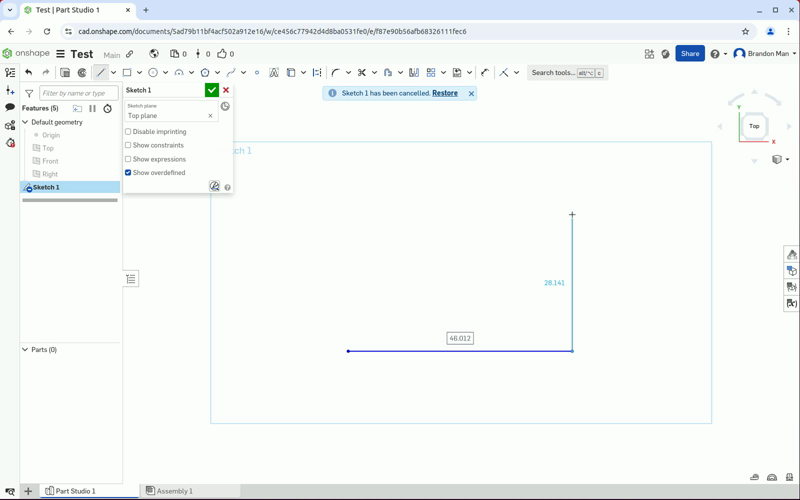
click(572, 214)
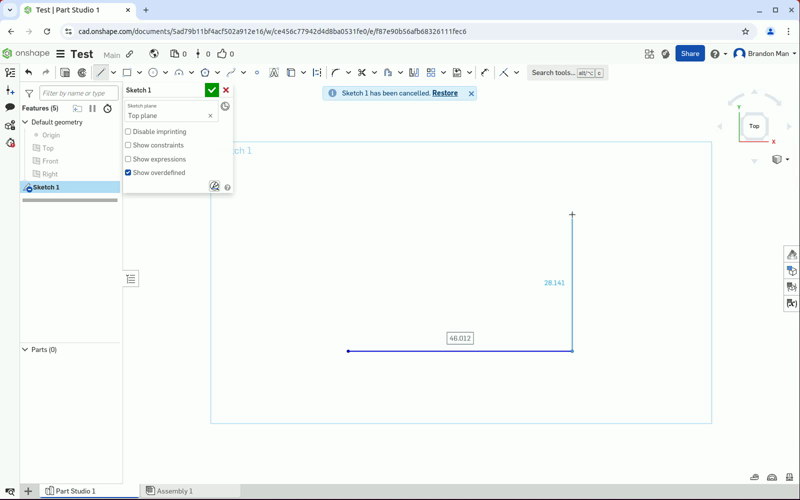
key_up(shift)
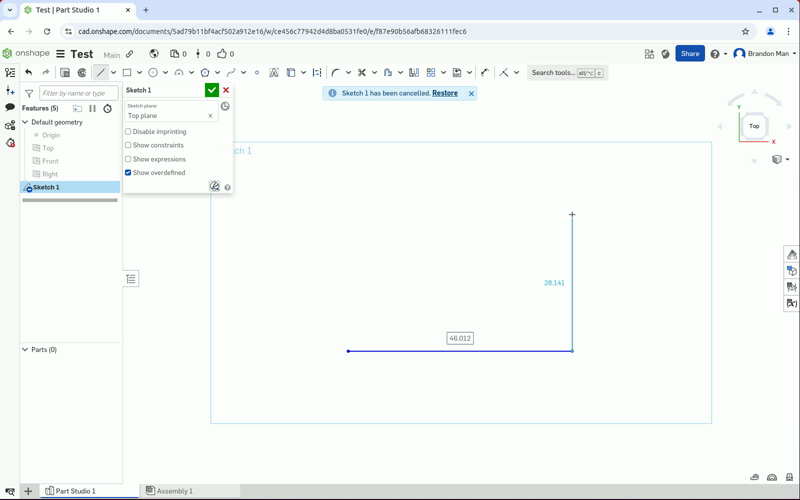
key_down(shift)
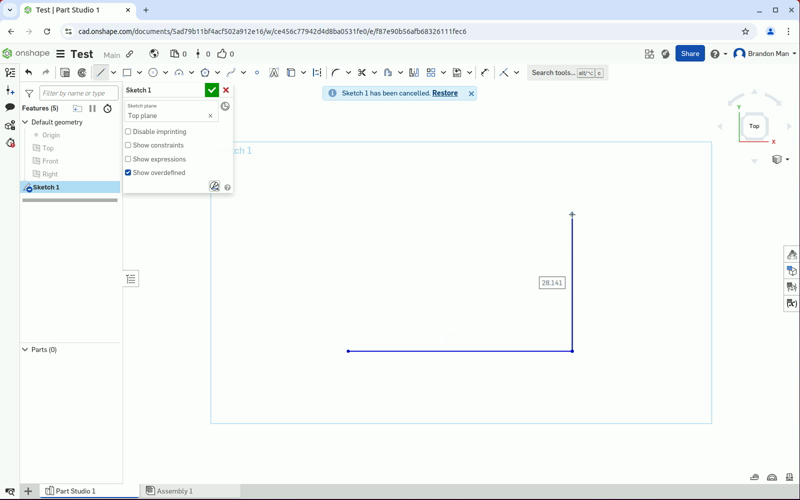
mouse_move(348, 214)
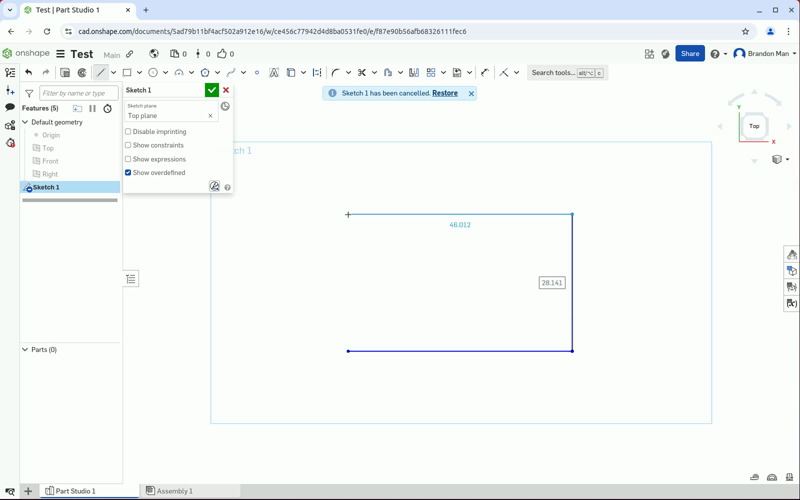
click(348, 214)
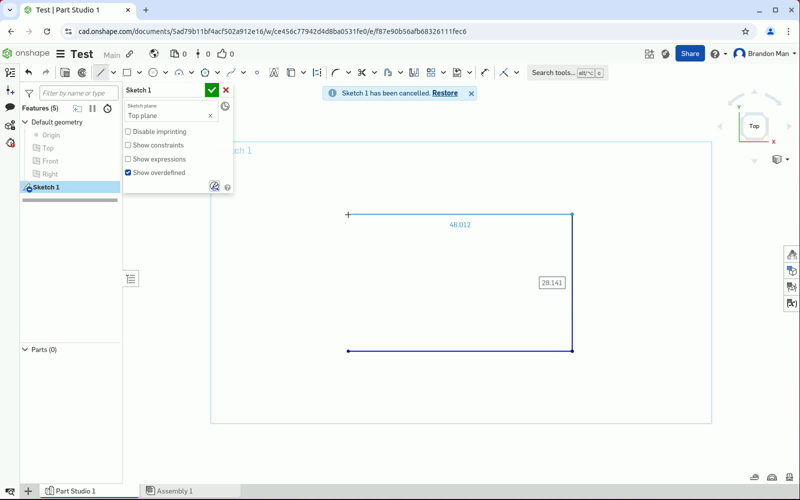
key_up(shift)
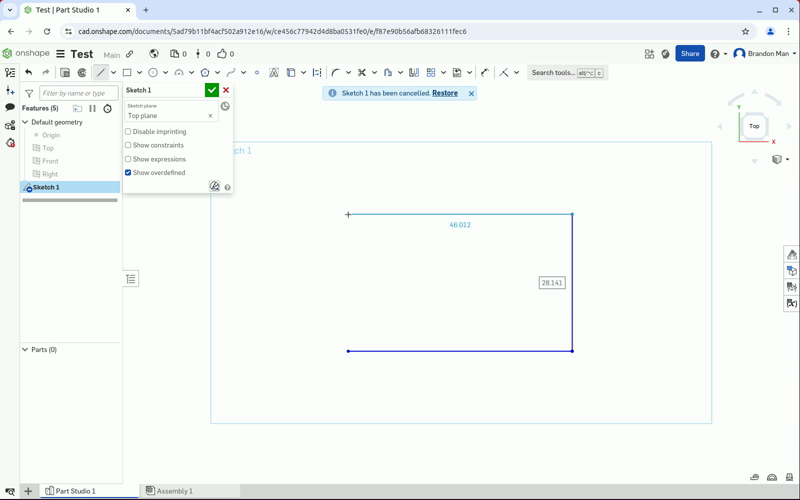
key_down(shift)
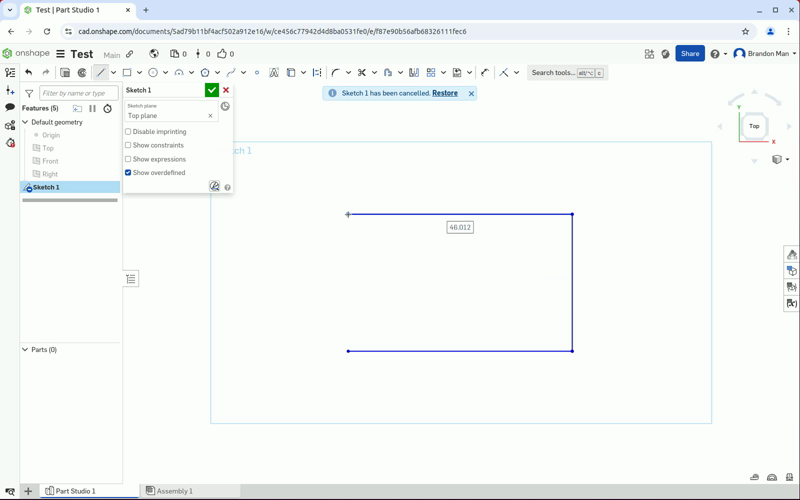
mouse_move(348, 351)
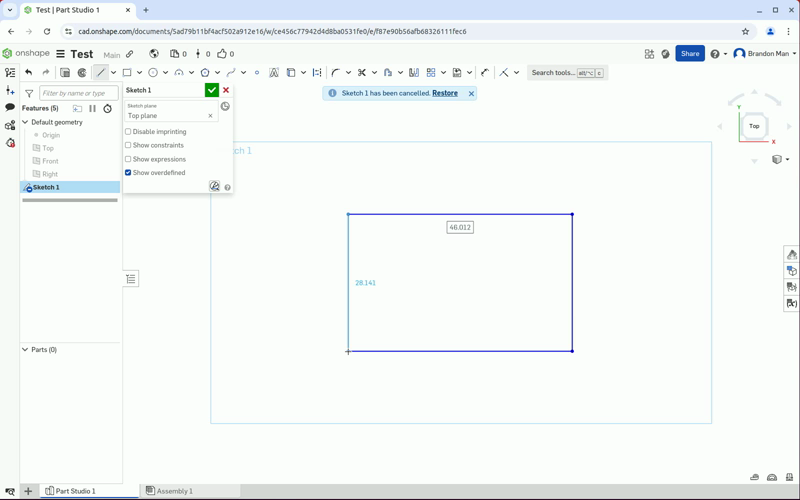
key_up(shift)
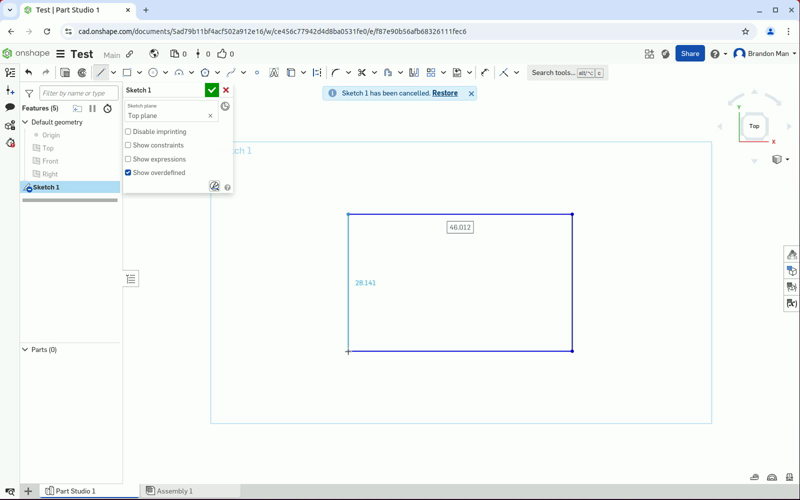
click(348, 351)
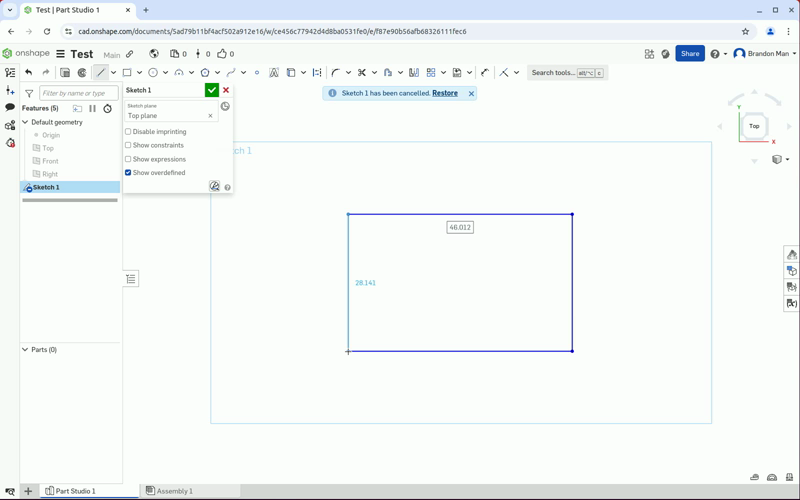
key(esc)
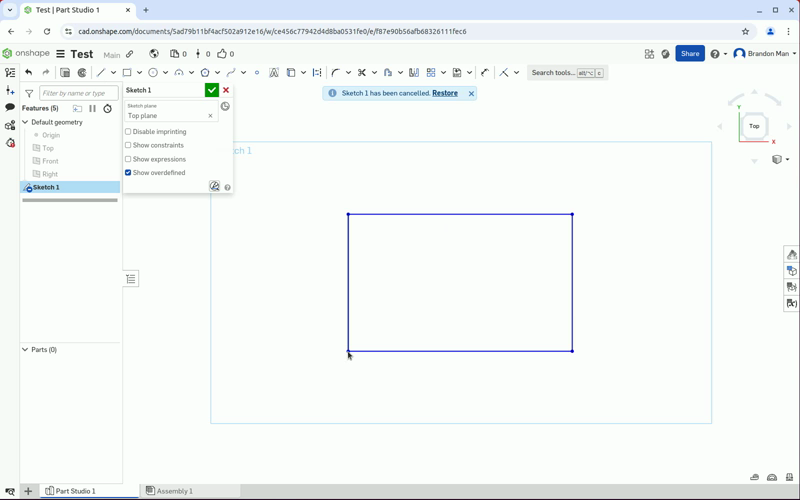
key(l)
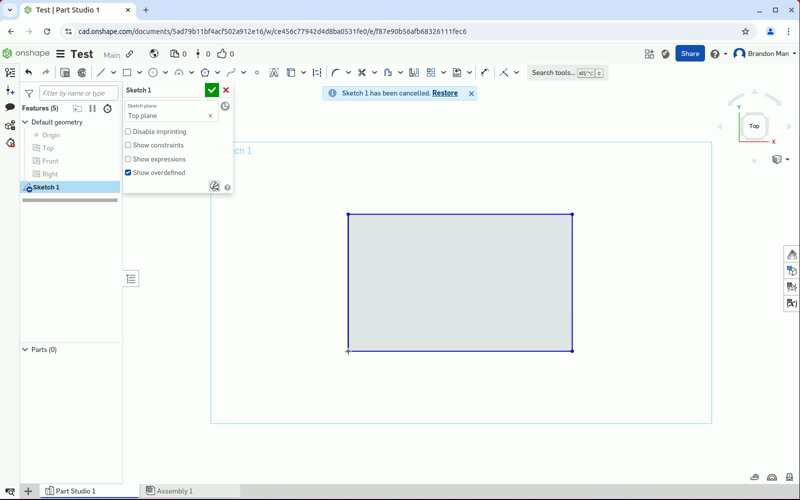
key_down(shift)
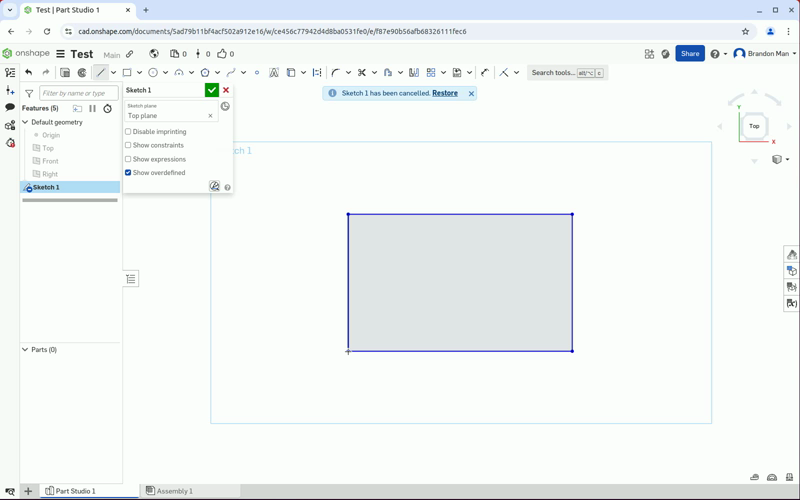
mouse_move(355, 343)
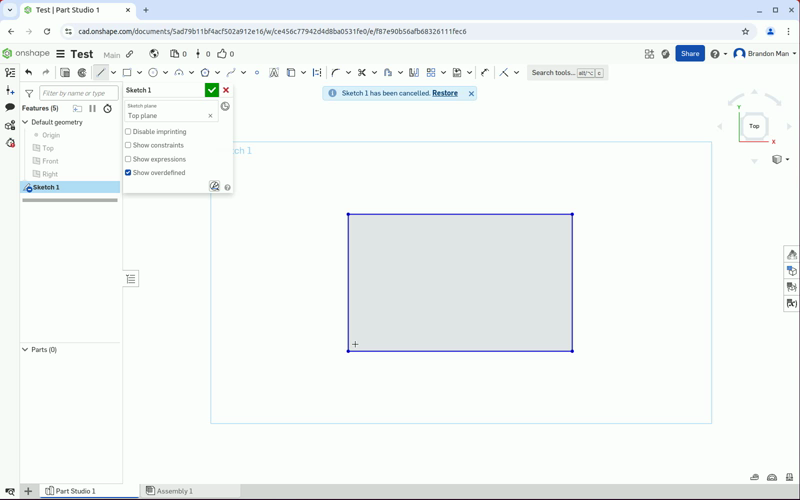
click(355, 343)
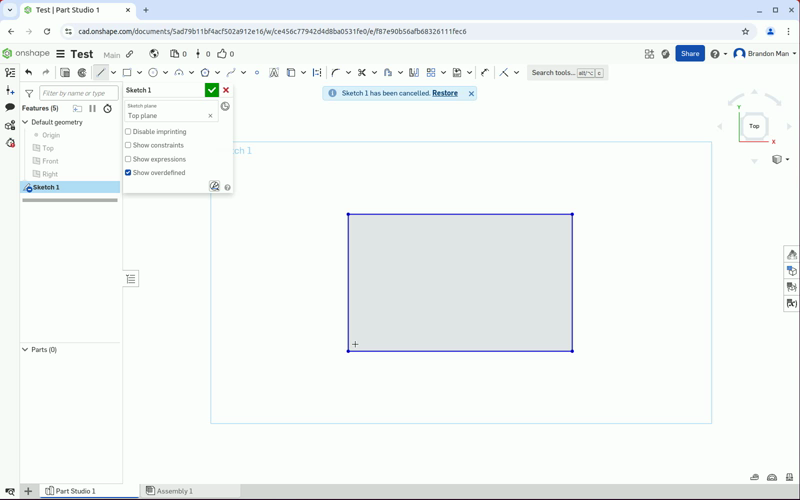
key_up(shift)
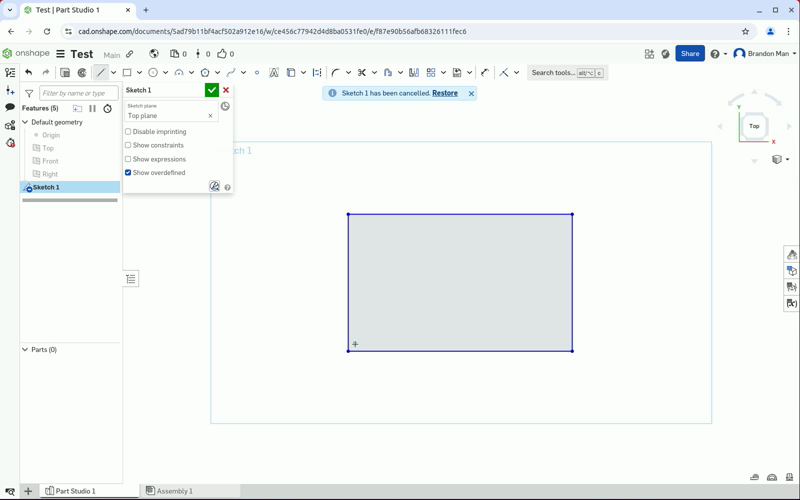
key_down(shift)
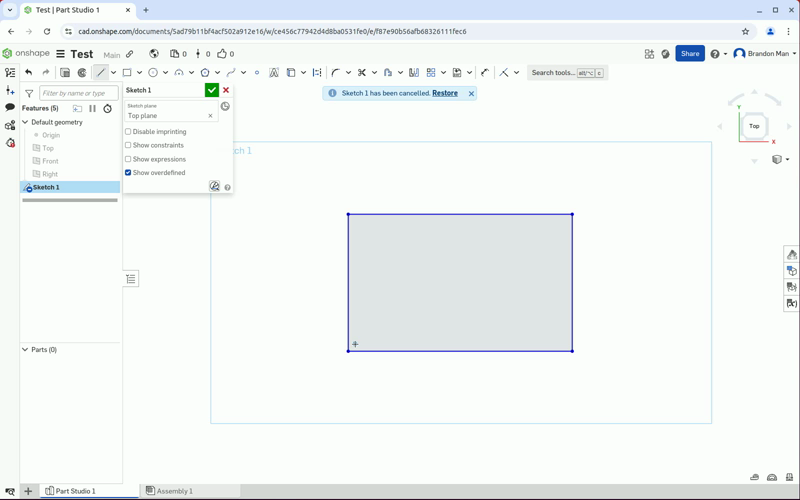
mouse_move(564, 343)
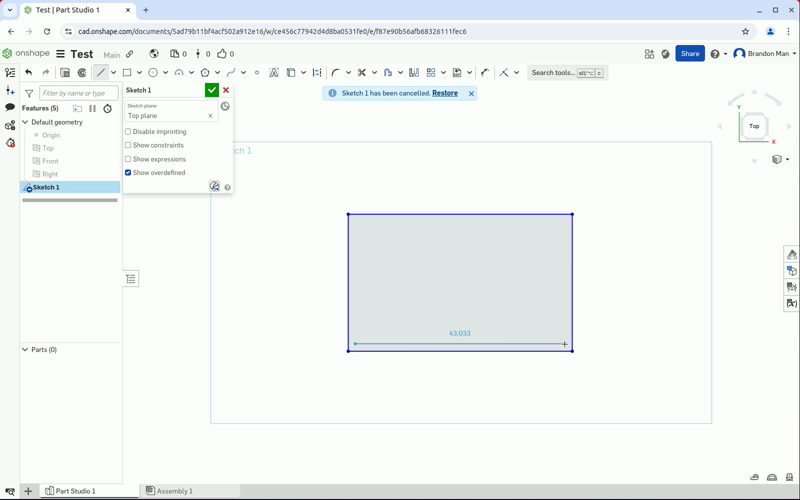
click(564, 343)
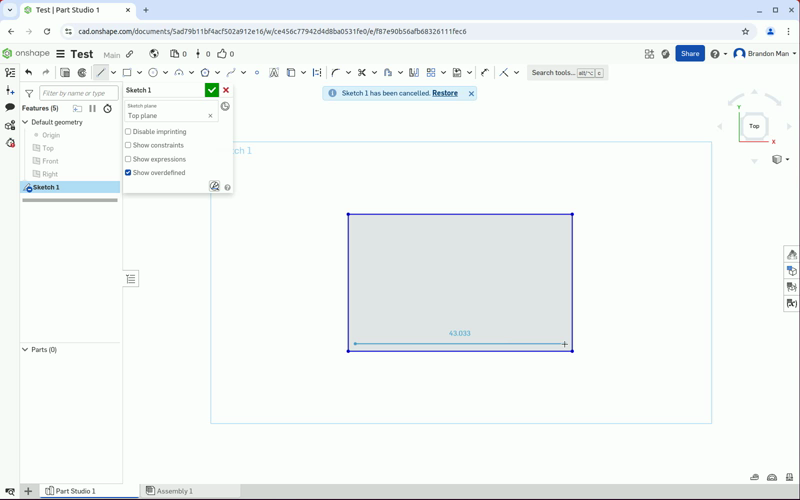
key_up(shift)
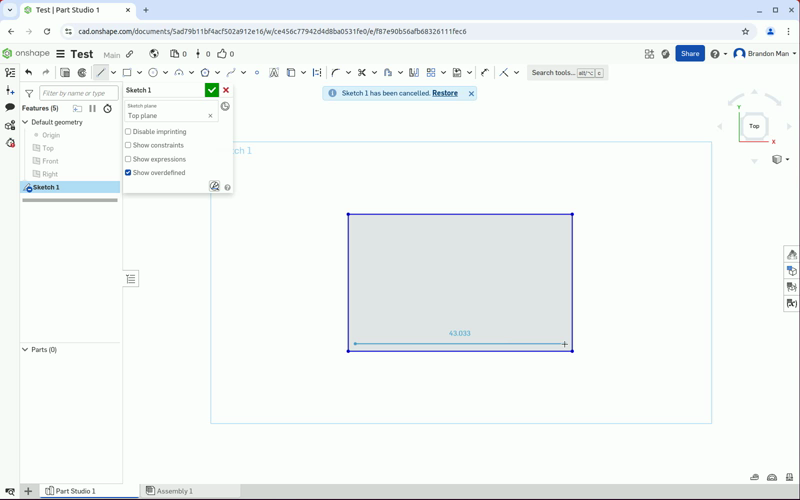
key_down(shift)
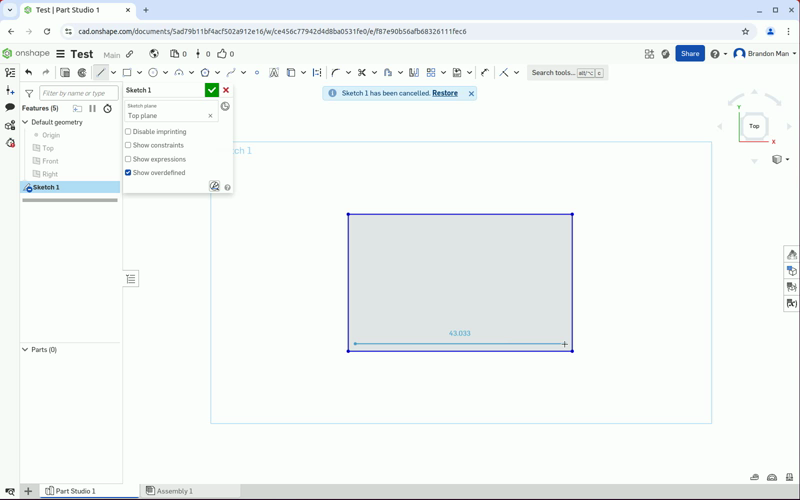
mouse_move(564, 223)
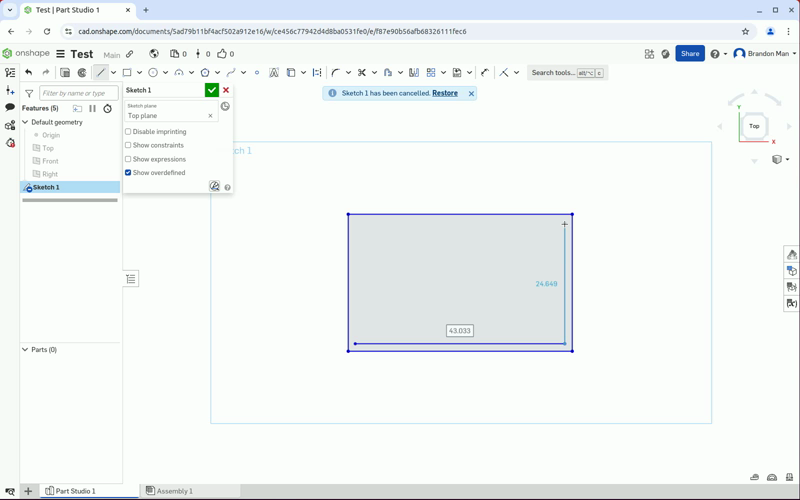
click(564, 223)
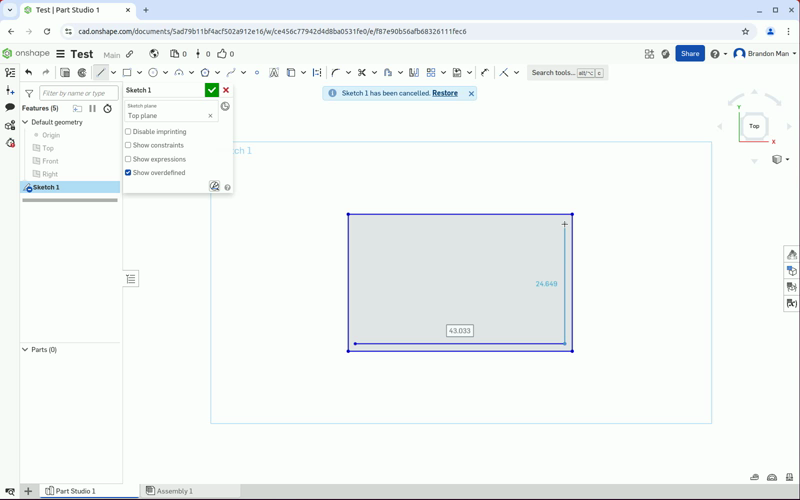
key_up(shift)
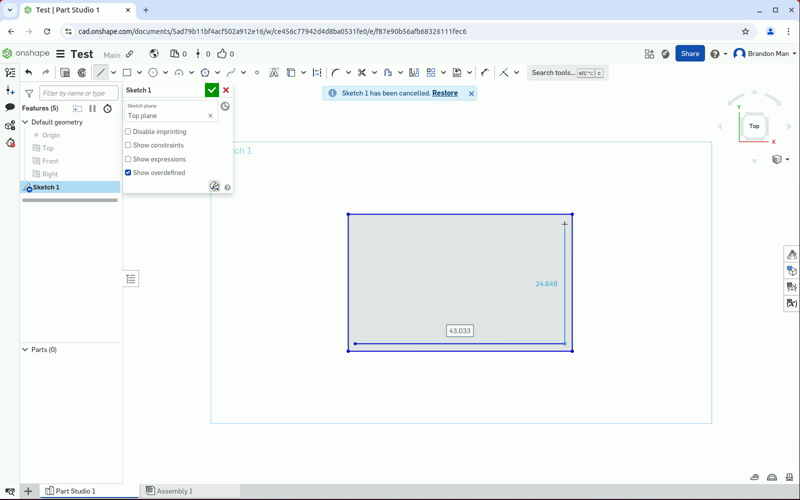
key_down(shift)
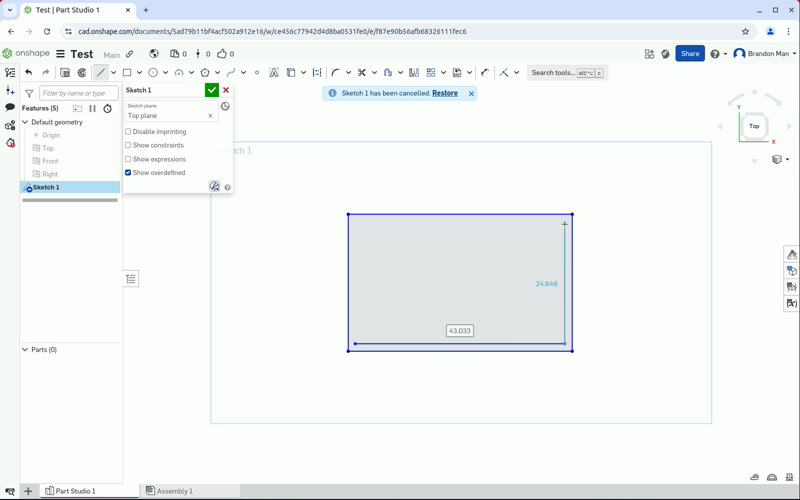
mouse_move(355, 223)
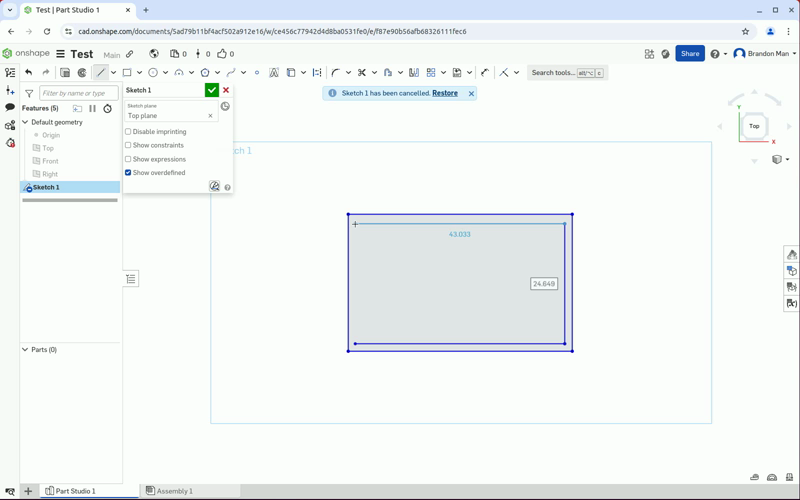
click(355, 223)
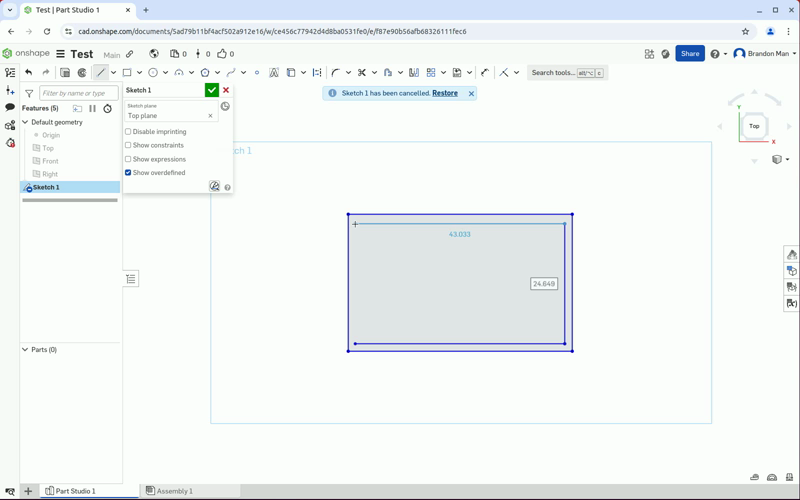
key_up(shift)
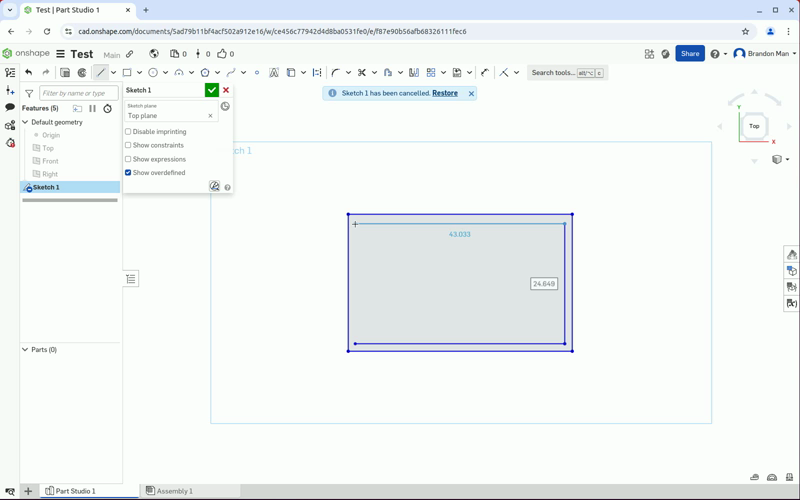
key_down(shift)
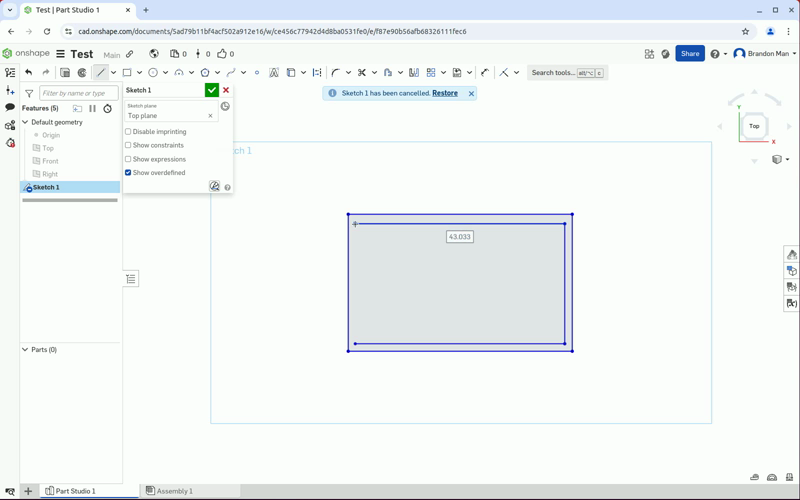
mouse_move(355, 343)
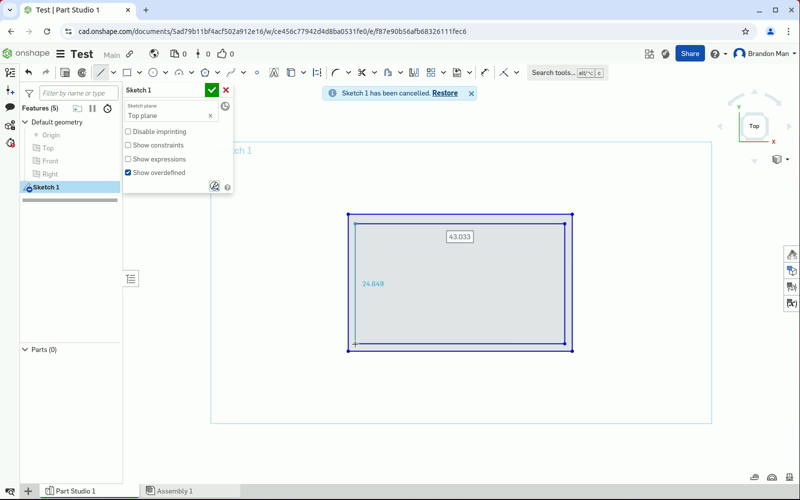
key_up(shift)
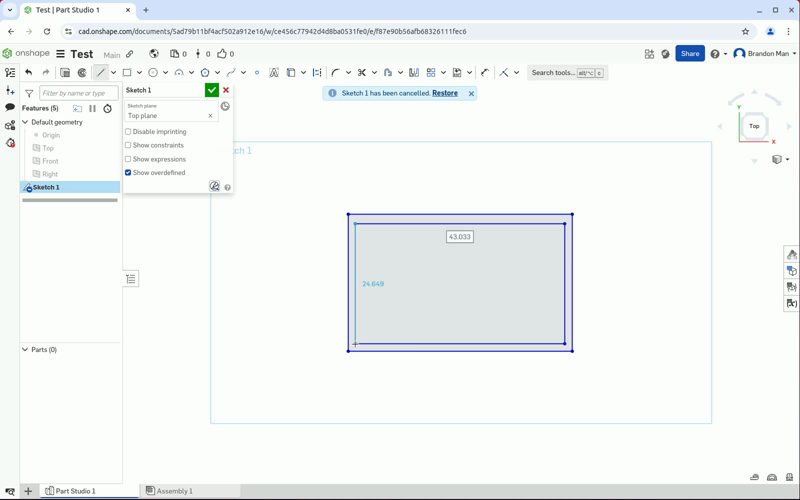
click(355, 343)
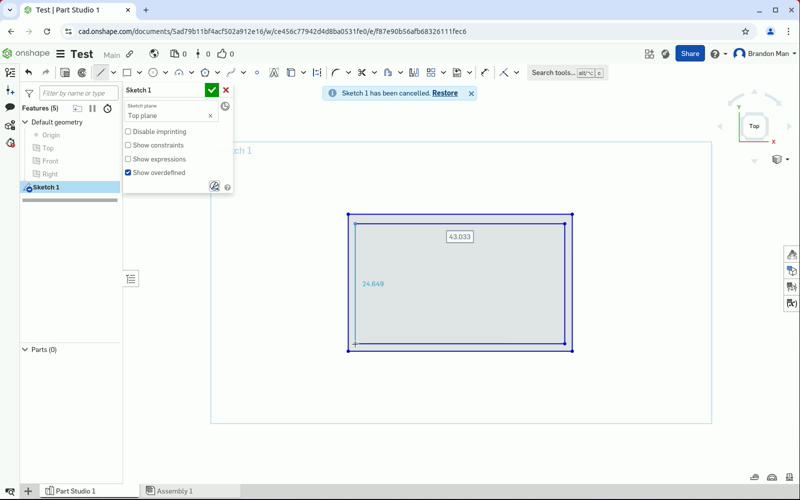
key(esc)
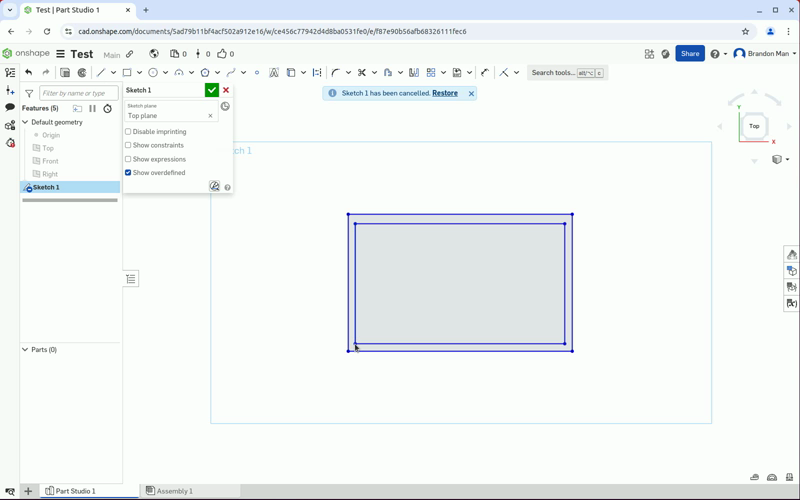
mouse_move(479, 219)
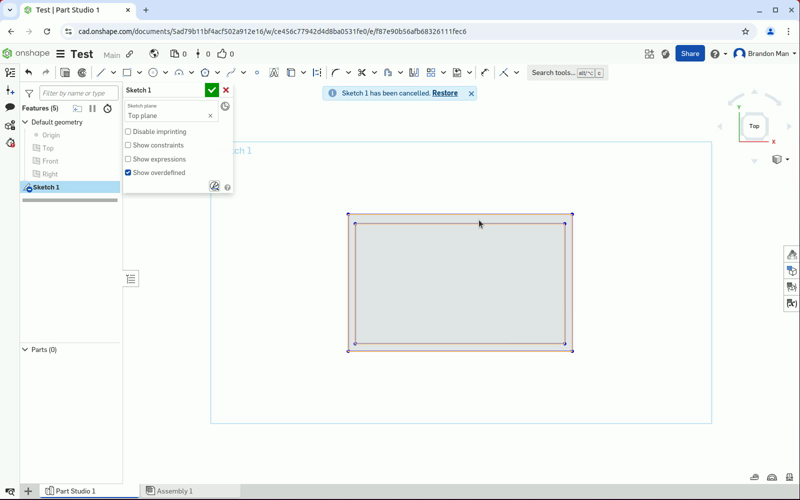
click(479, 219)
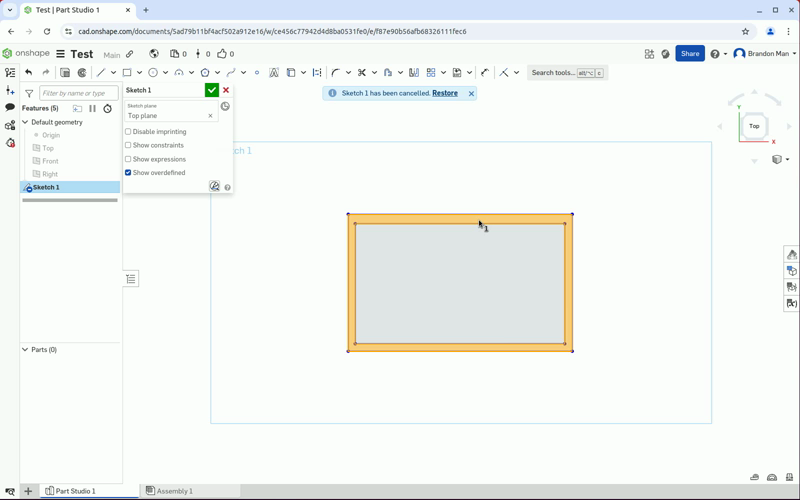
mouse_move(73, 352)
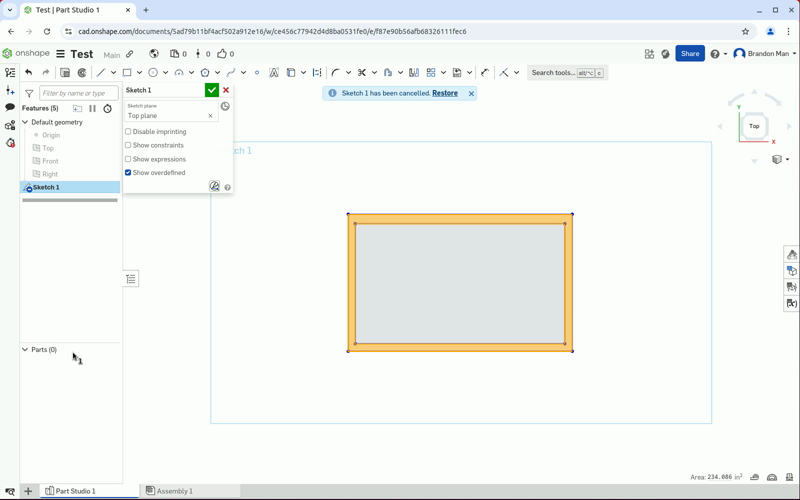
key(shift+y)
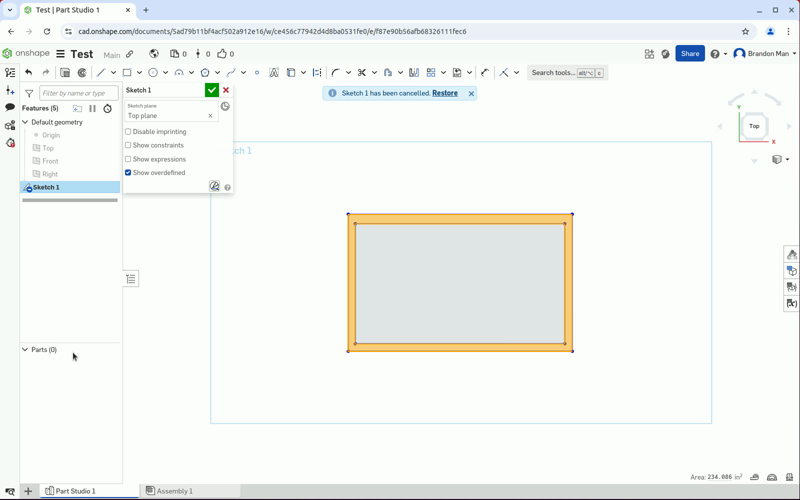
key(shift+e)
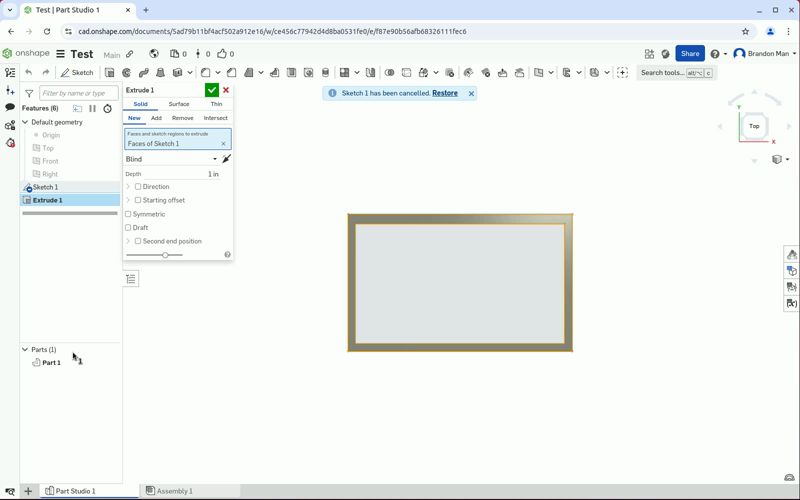
mouse_move(143, 106)
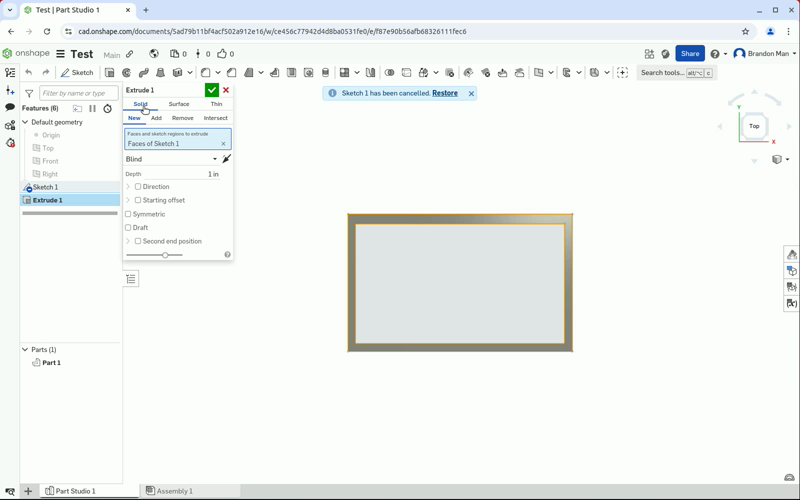
click(143, 106)
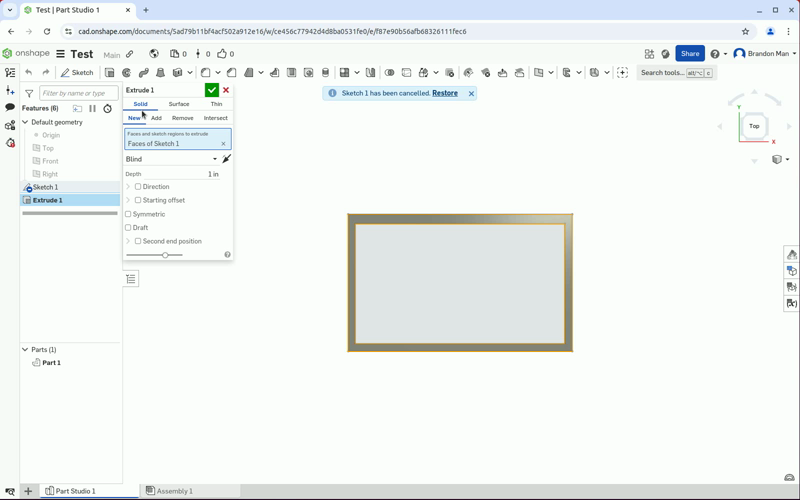
mouse_move(137, 120)
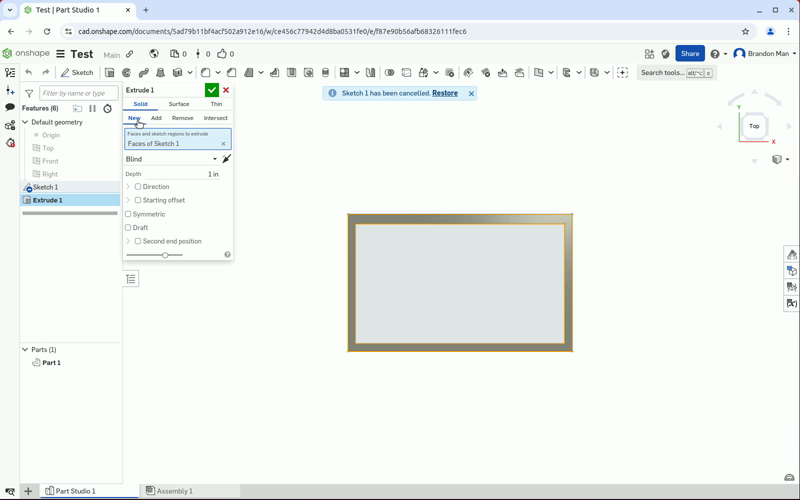
click(137, 120)
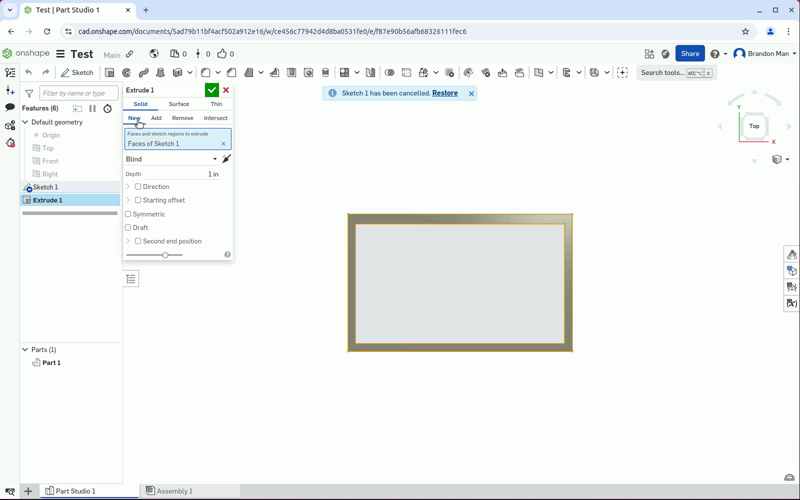
key(tab, 4)
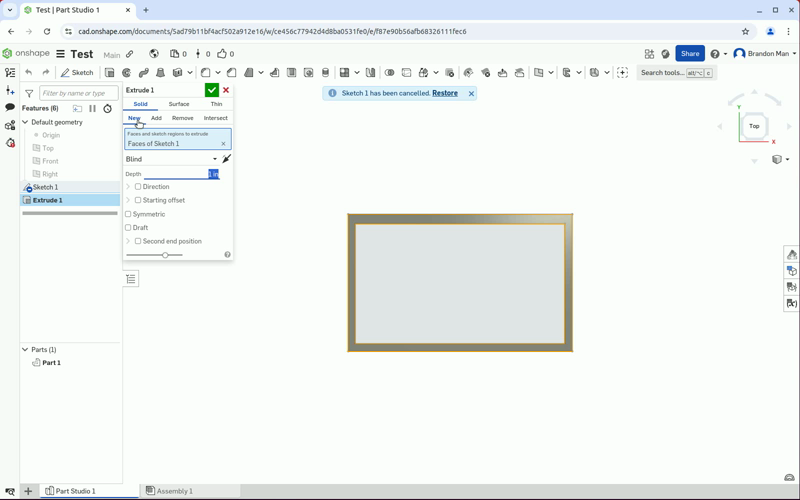
text(14.924)
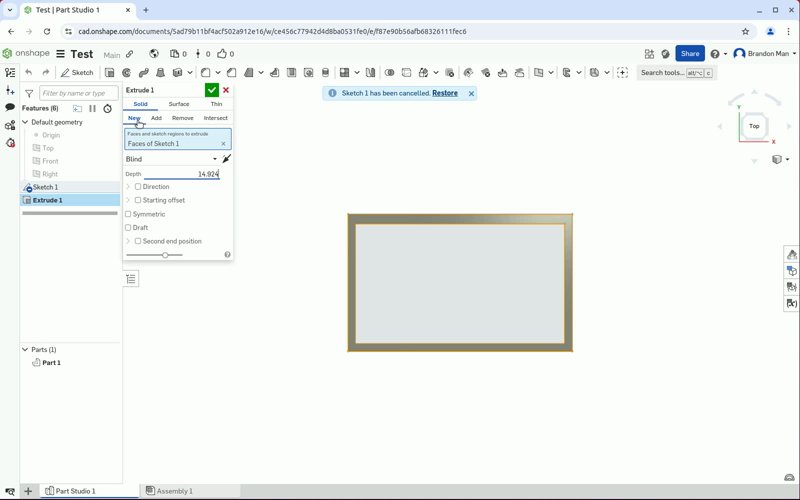
key(enter)
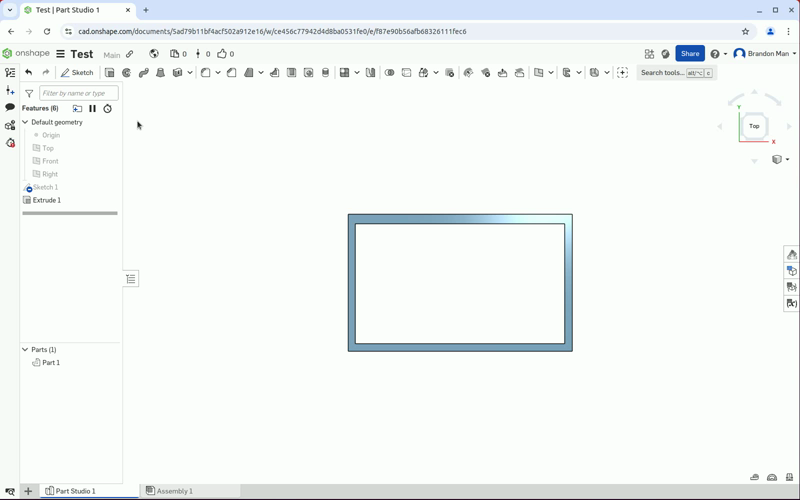
key(shift+h)
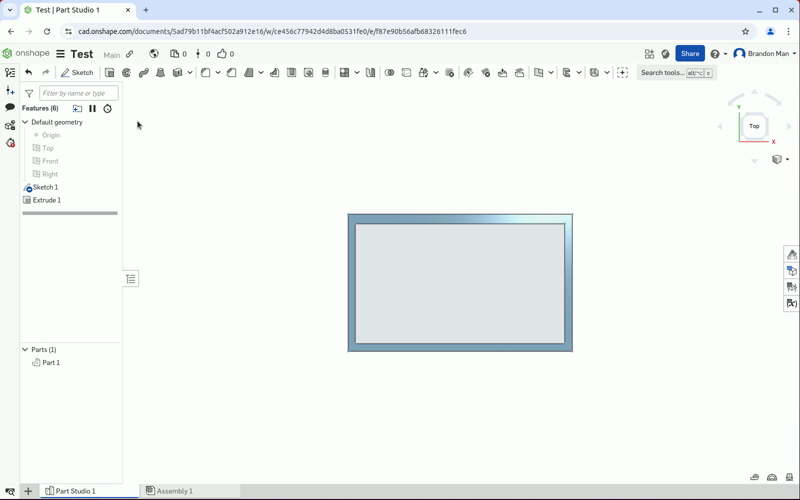
key(shift+h)
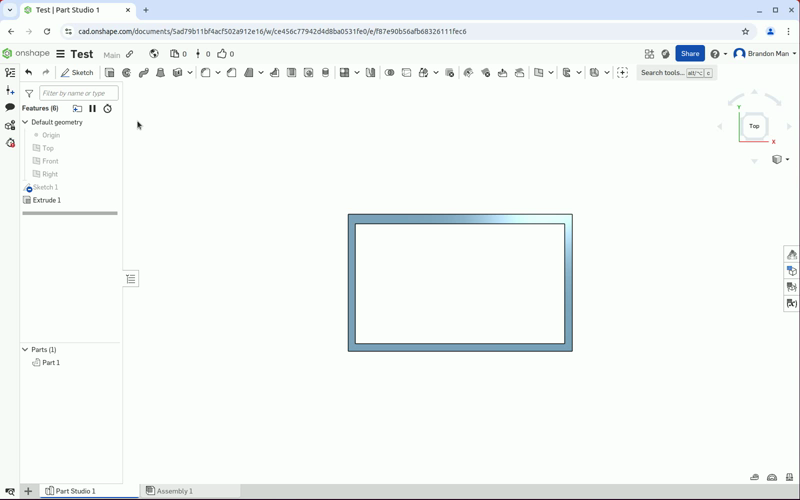
mouse_move(73, 189)
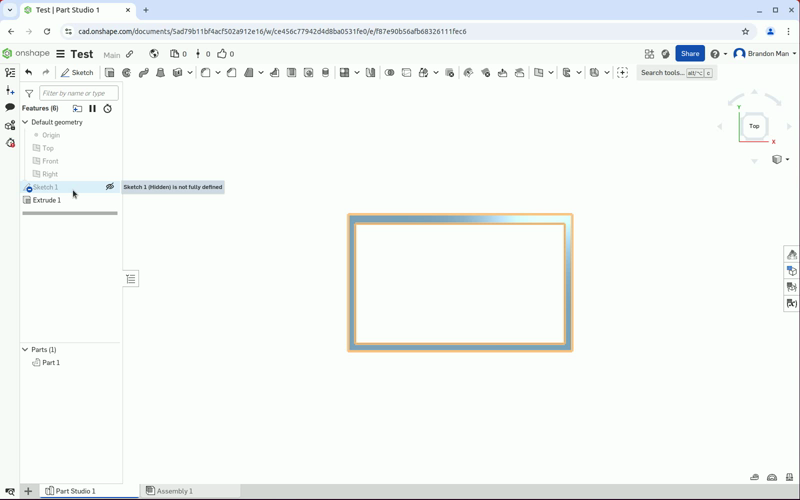
click(73, 189)
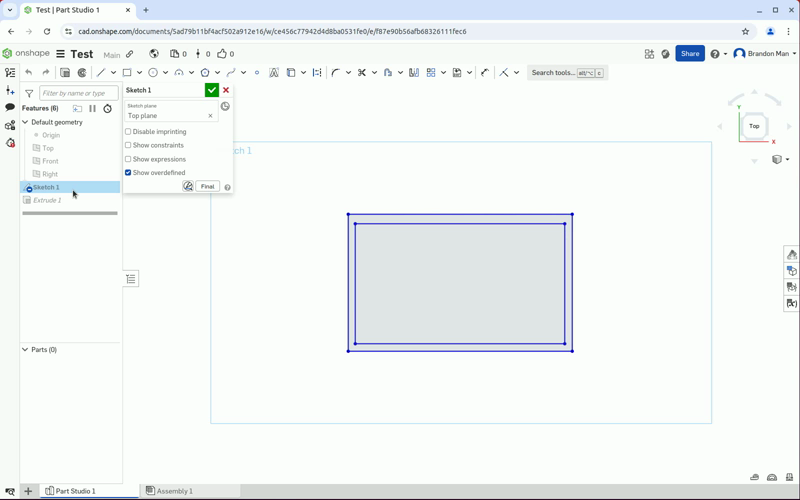
mouse_move(229, 92)
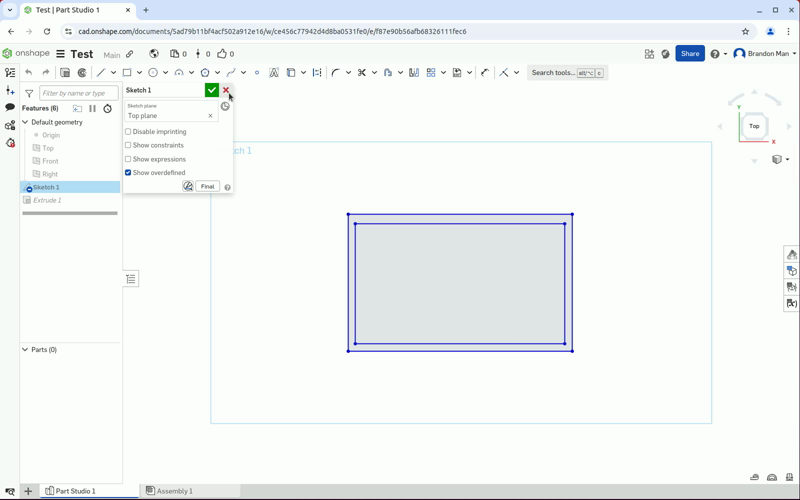
click(229, 92)
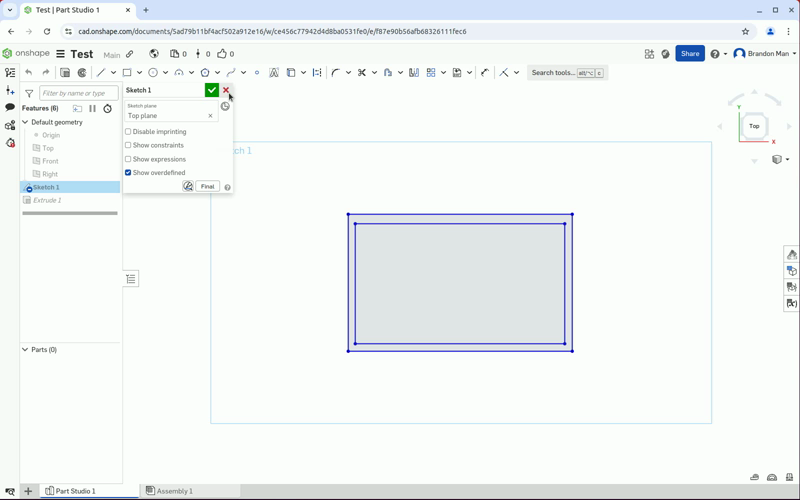
key(shift+s)
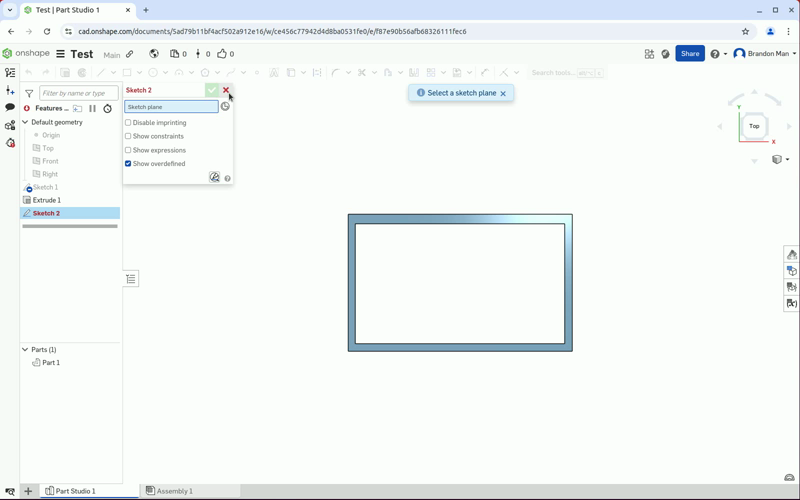
mouse_move(73, 150)
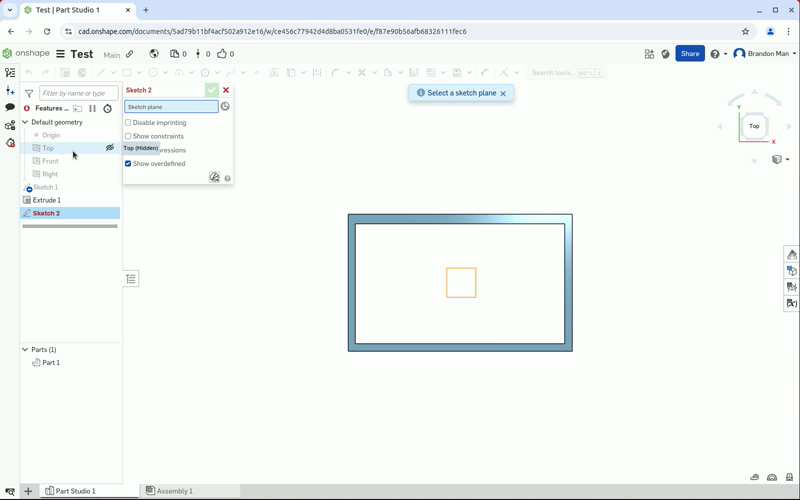
click(73, 150)
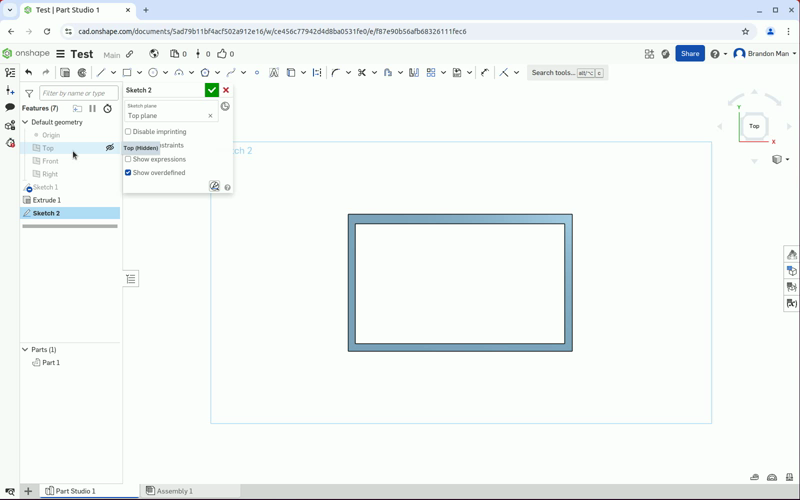
mouse_move(73, 352)
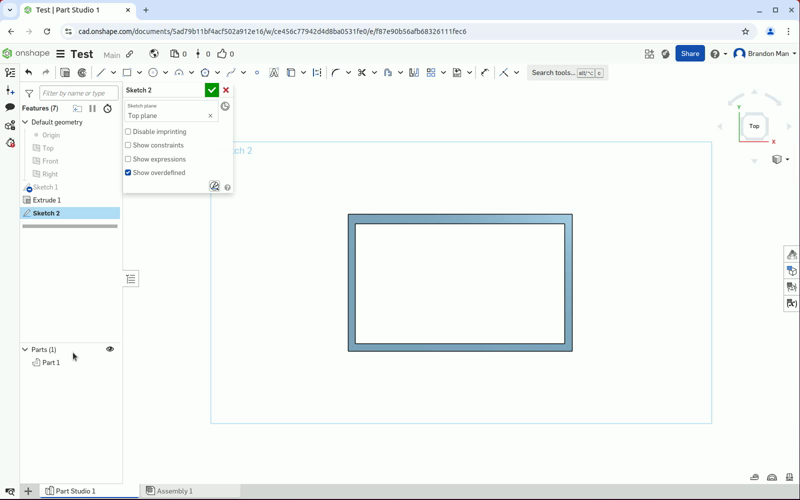
key(y)
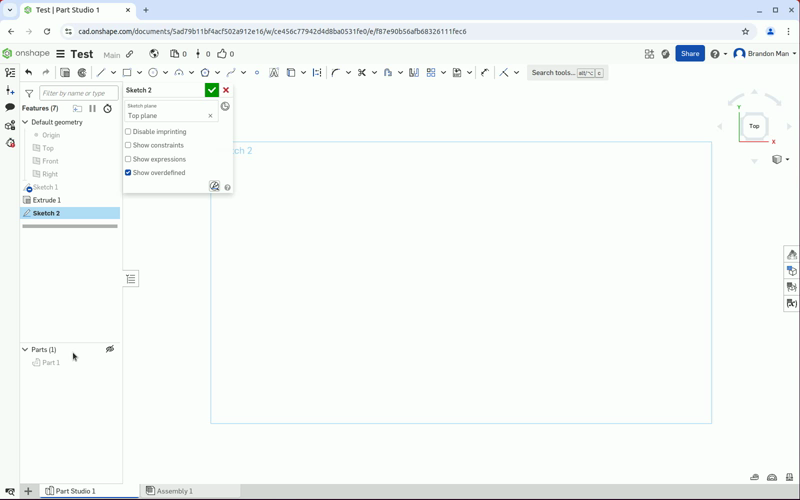
key(l)
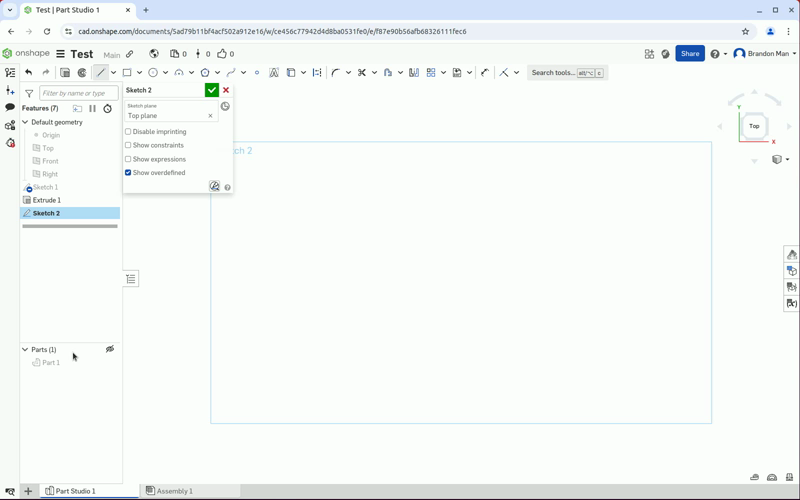
key_down(shift)
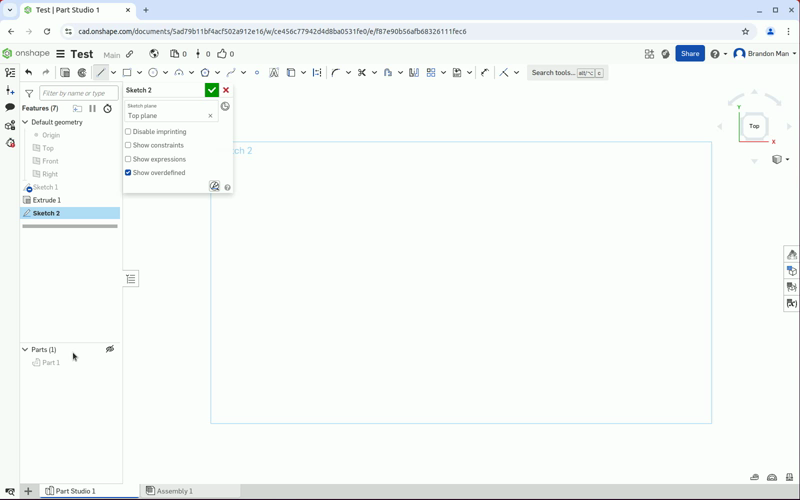
mouse_move(348, 351)
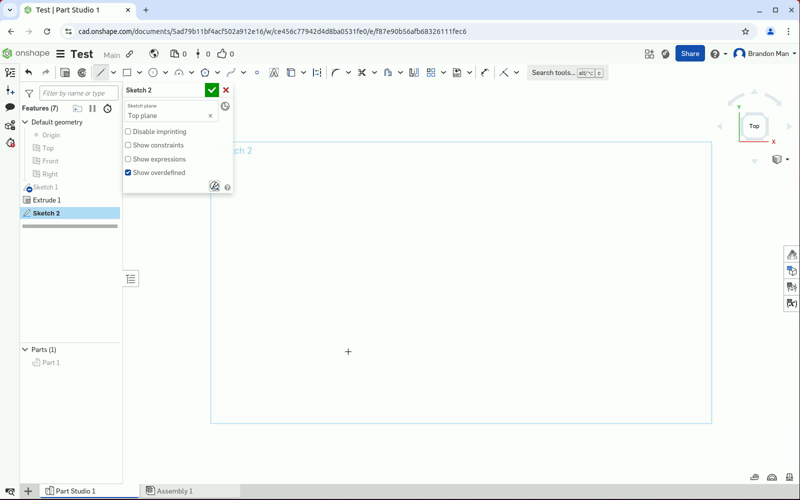
click(348, 351)
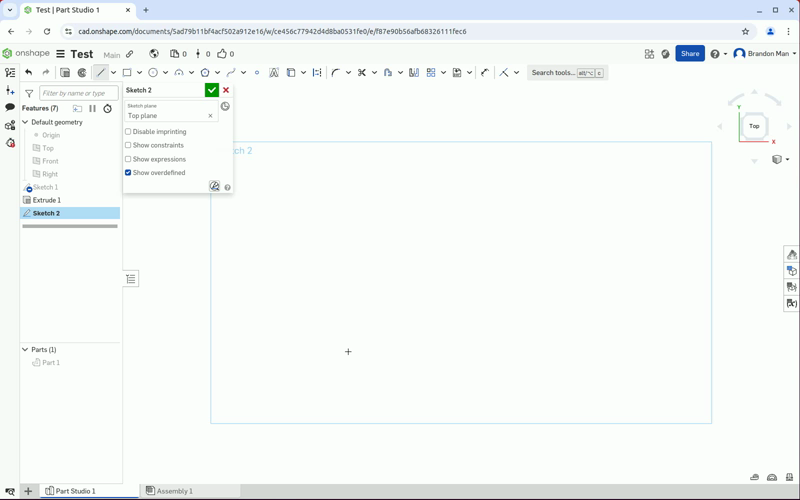
key_up(shift)
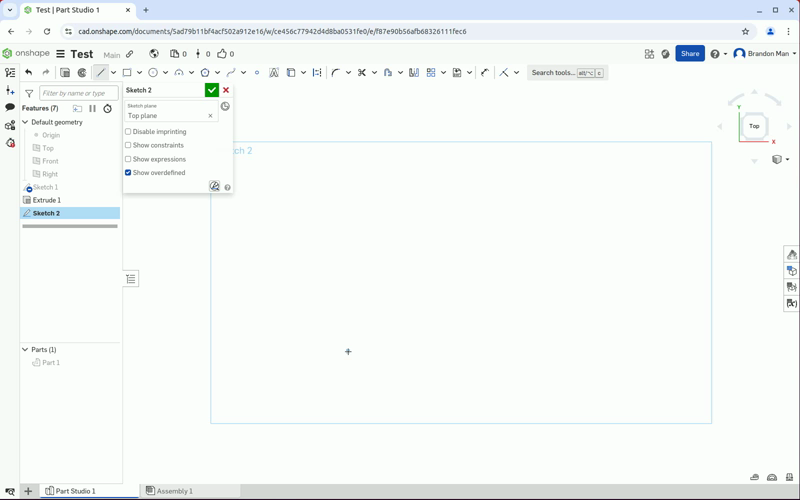
key_down(shift)
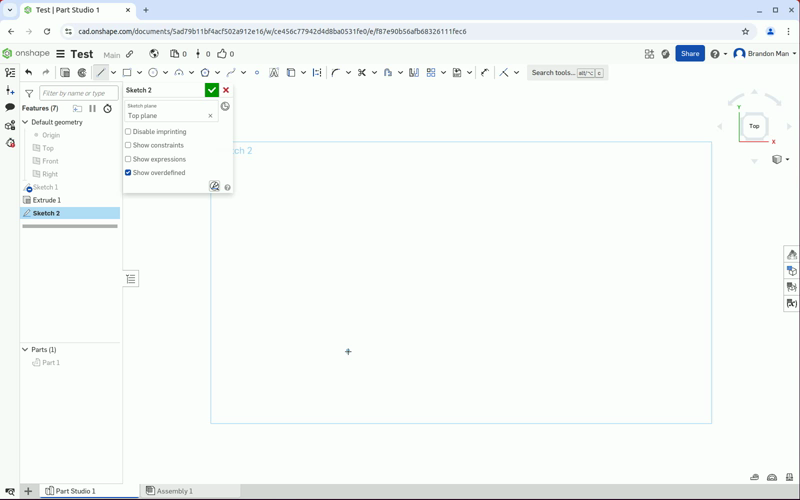
mouse_move(572, 351)
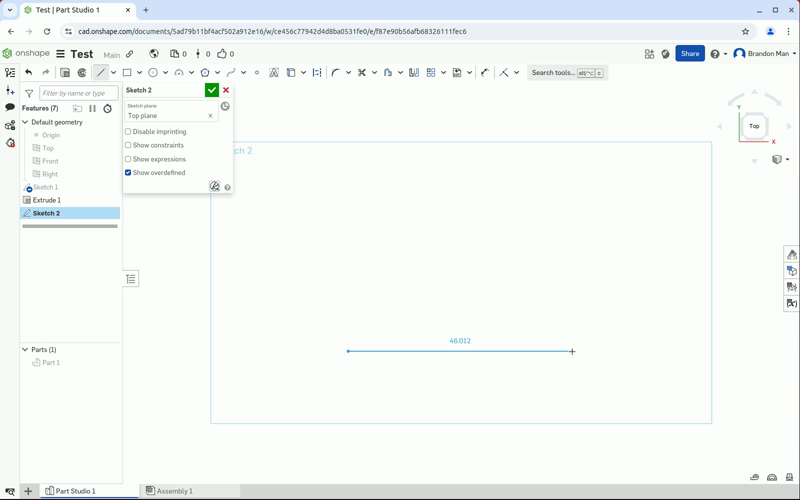
click(572, 351)
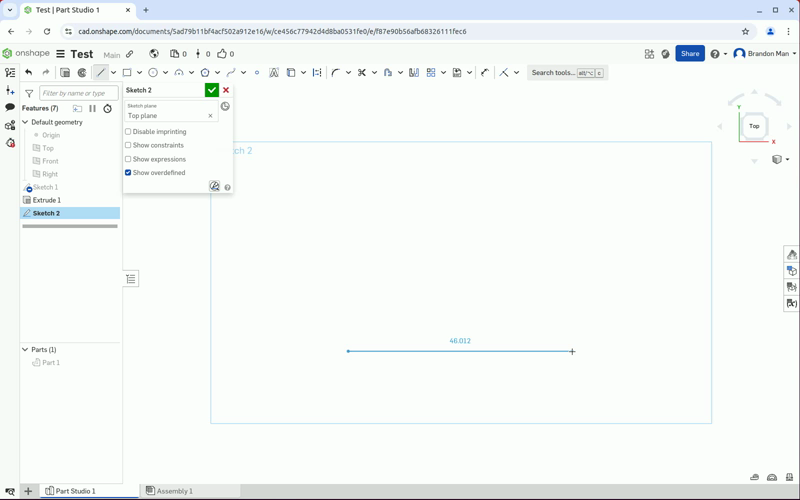
key_up(shift)
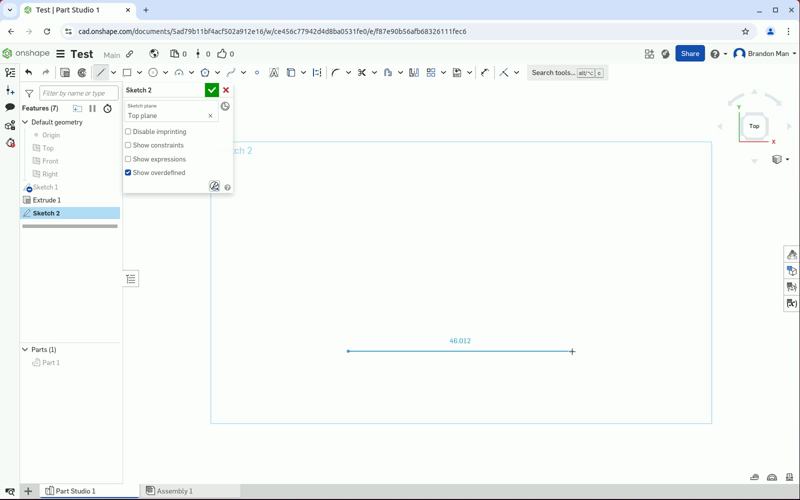
key_down(shift)
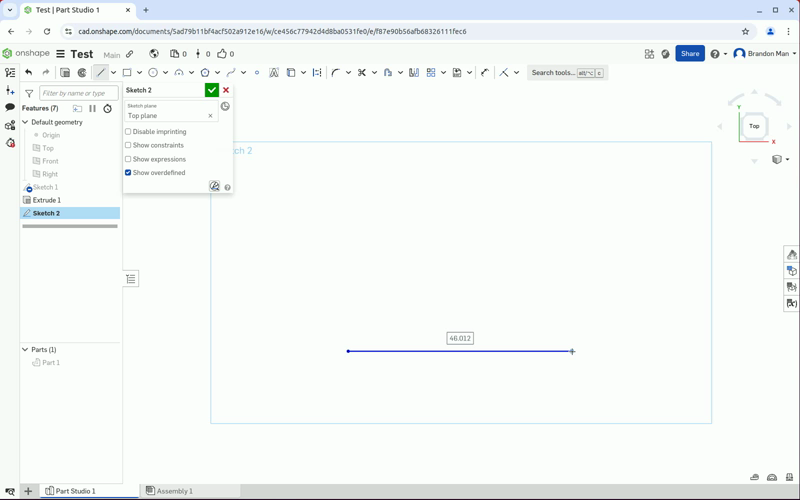
mouse_move(572, 214)
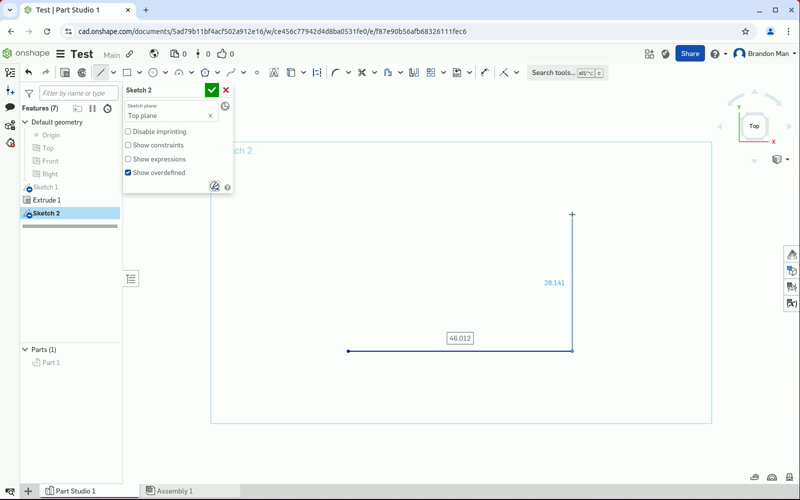
click(572, 214)
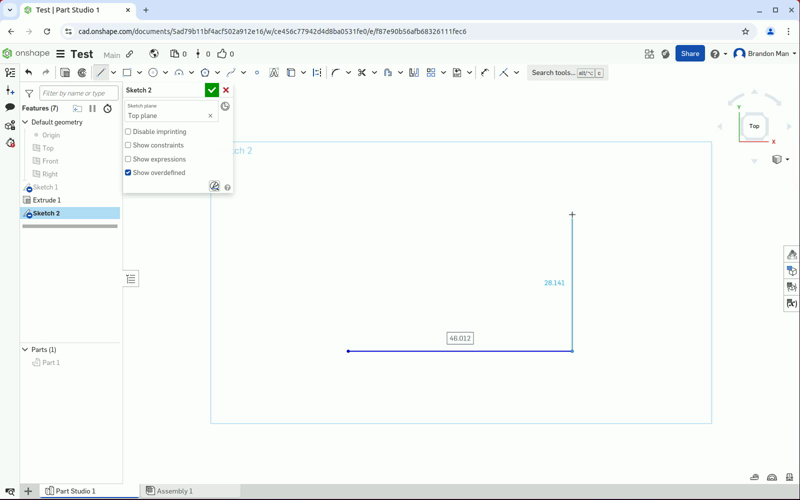
key_up(shift)
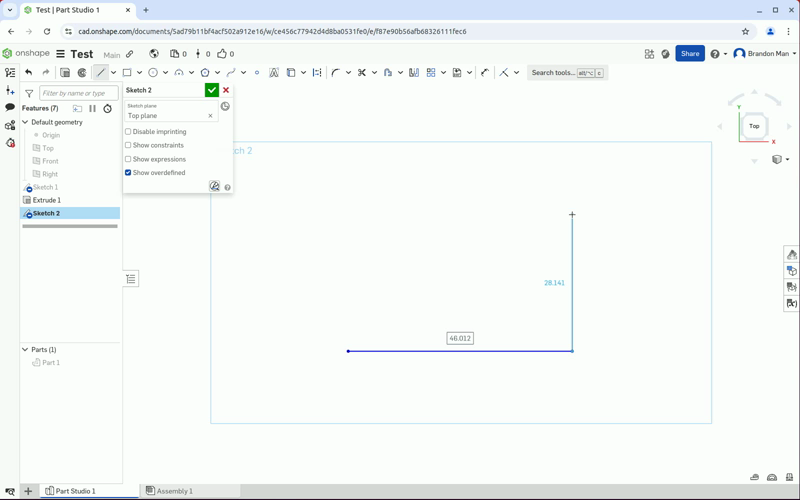
key_down(shift)
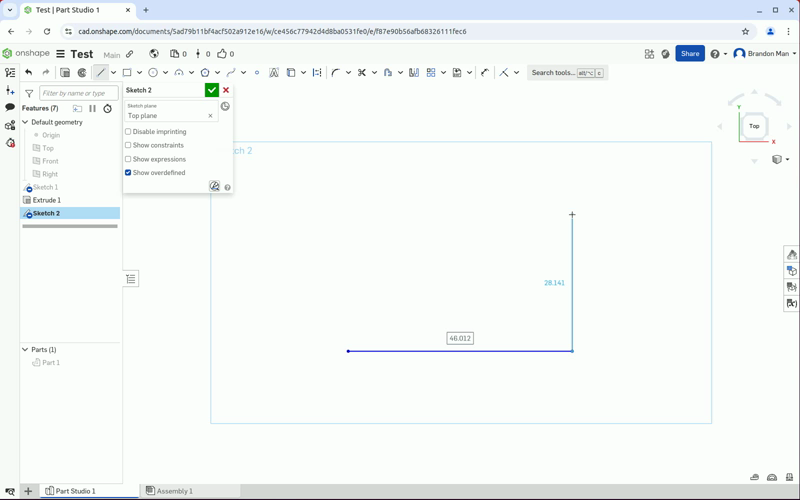
mouse_move(348, 214)
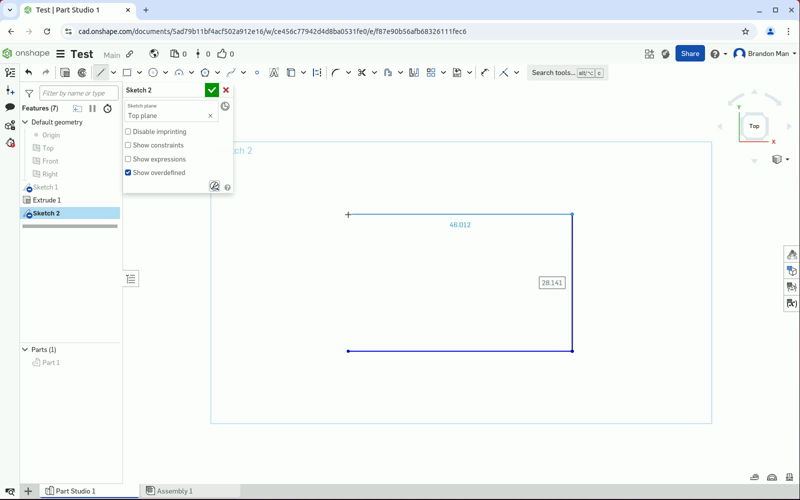
click(348, 214)
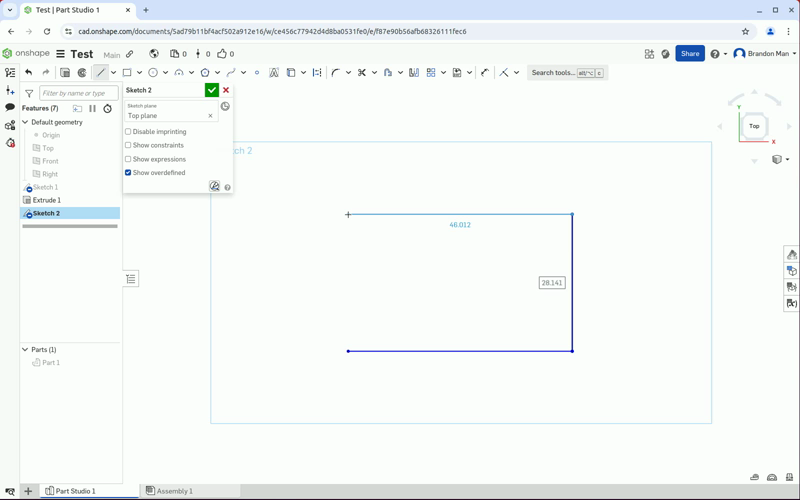
key_up(shift)
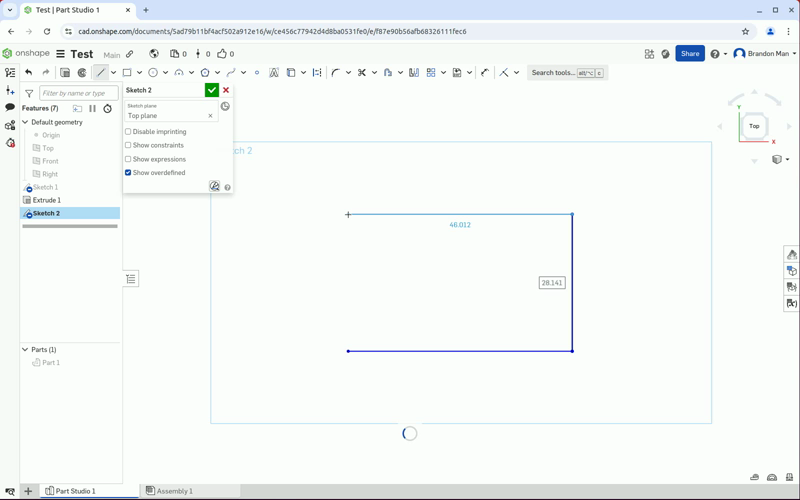
key_down(shift)
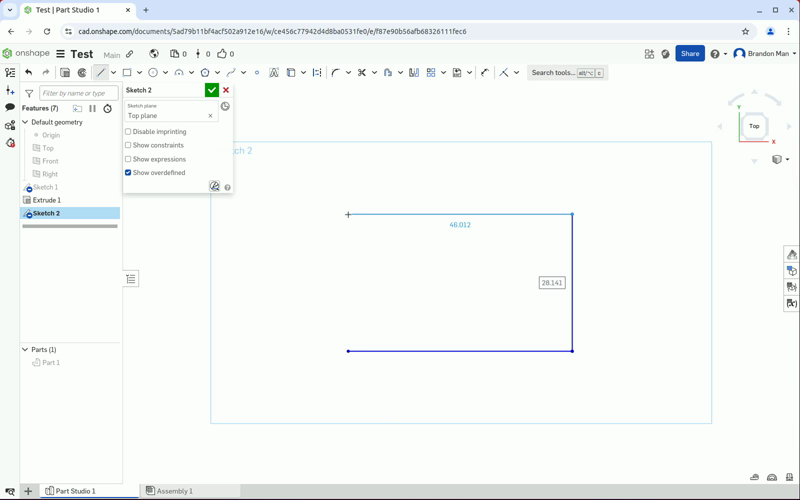
mouse_move(348, 351)
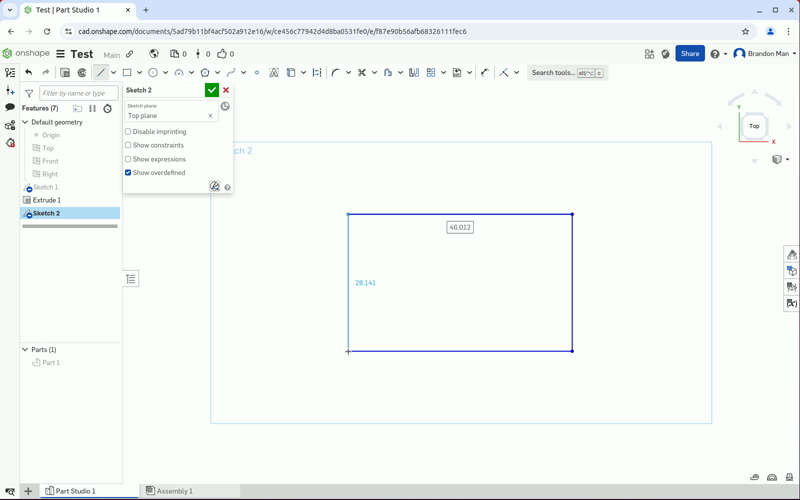
key_up(shift)
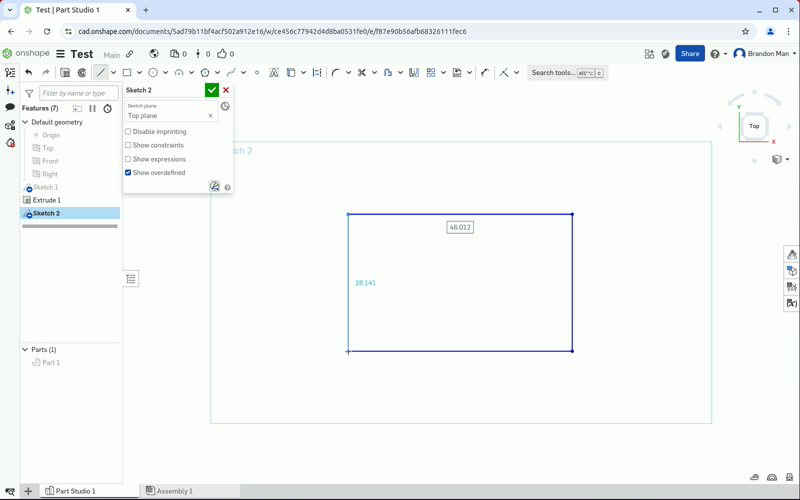
click(348, 351)
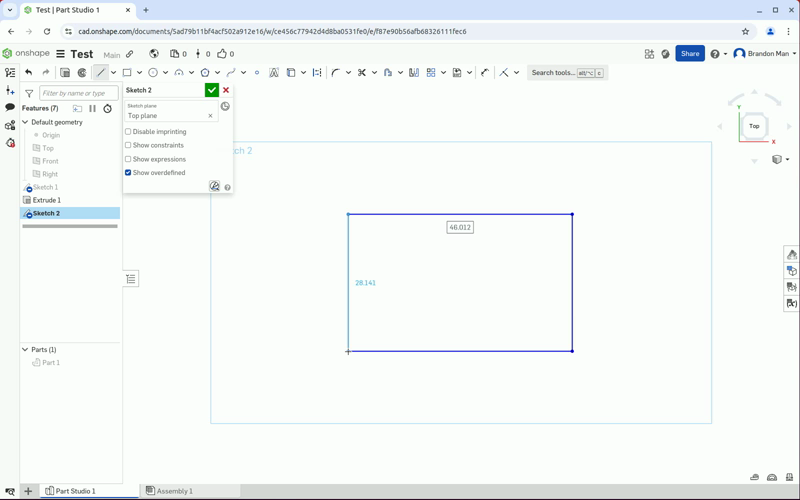
key(esc)
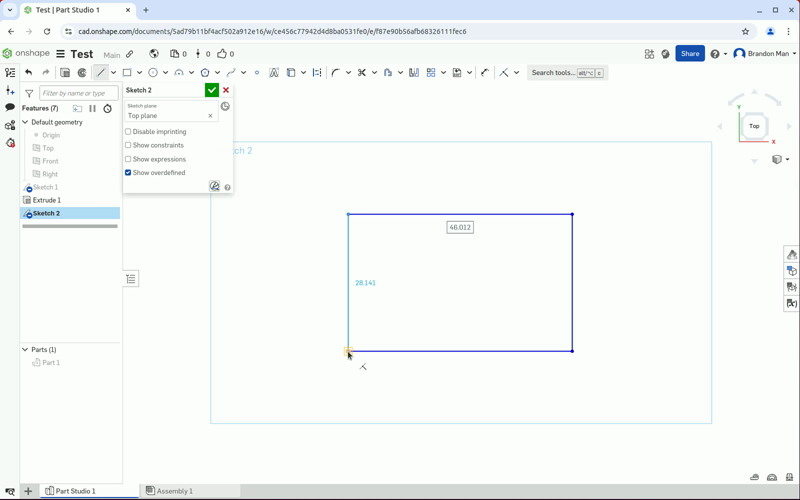
key(l)
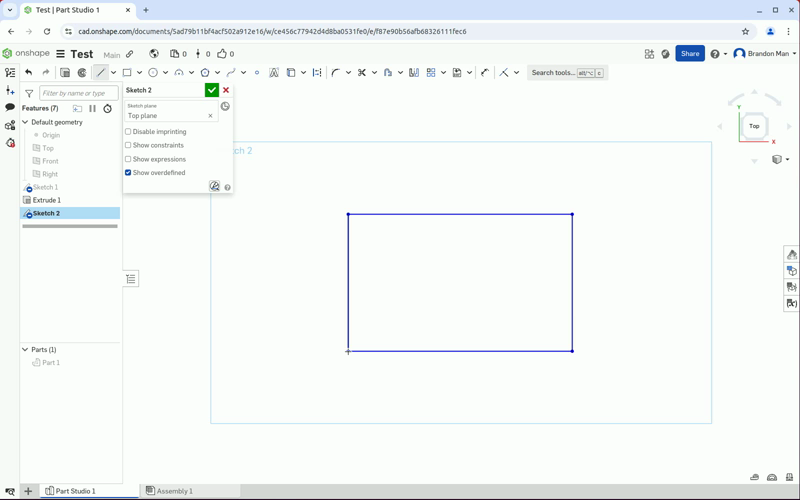
key_down(shift)
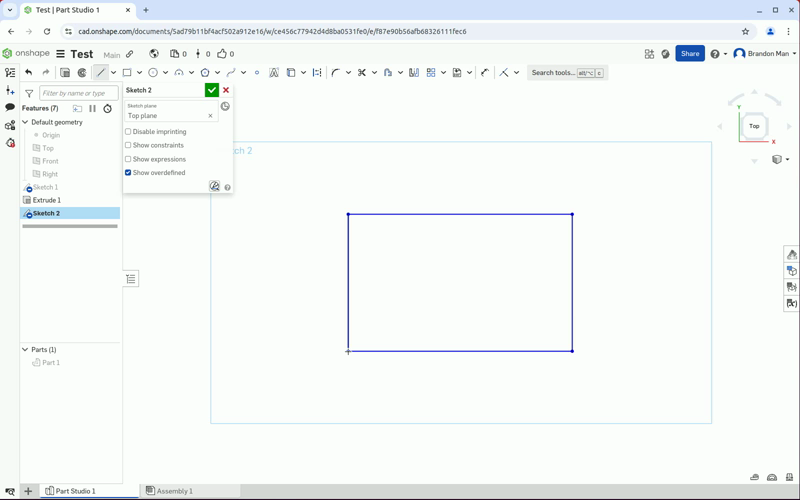
mouse_move(355, 343)
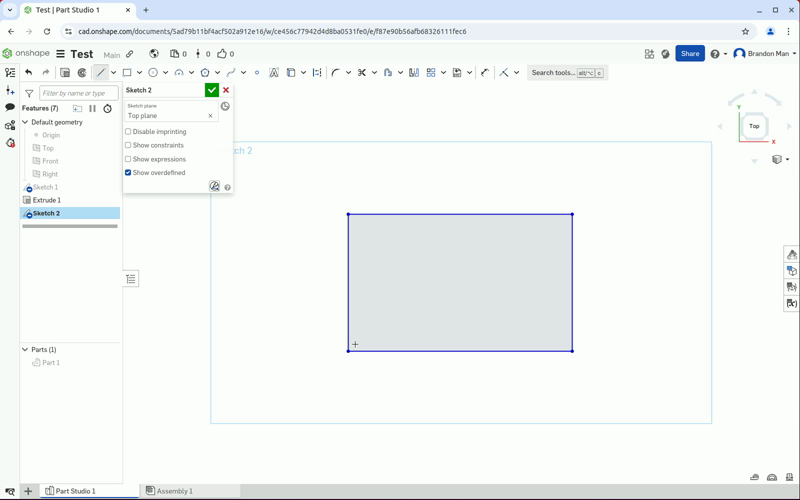
click(355, 343)
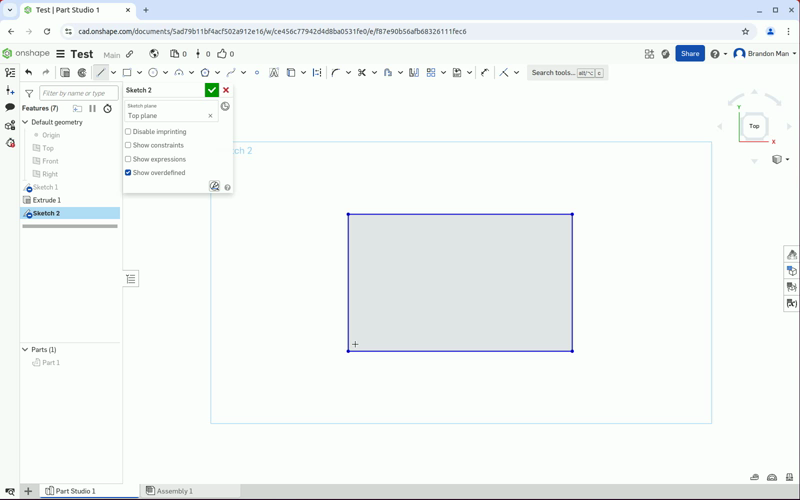
key_up(shift)
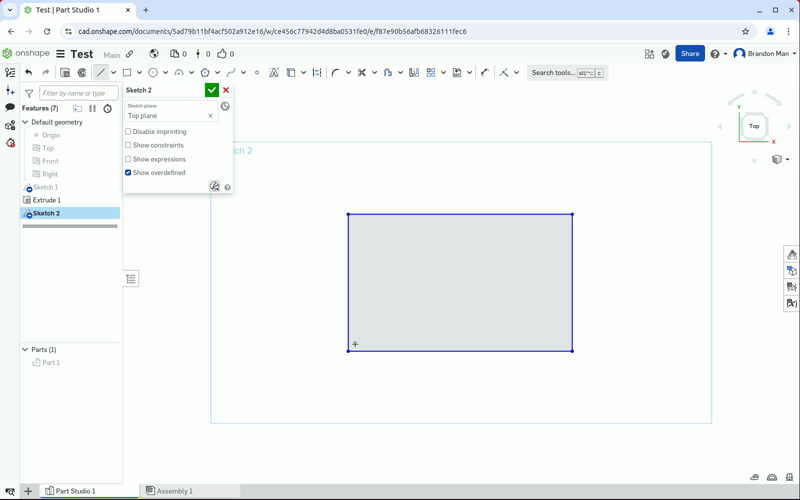
key_down(shift)
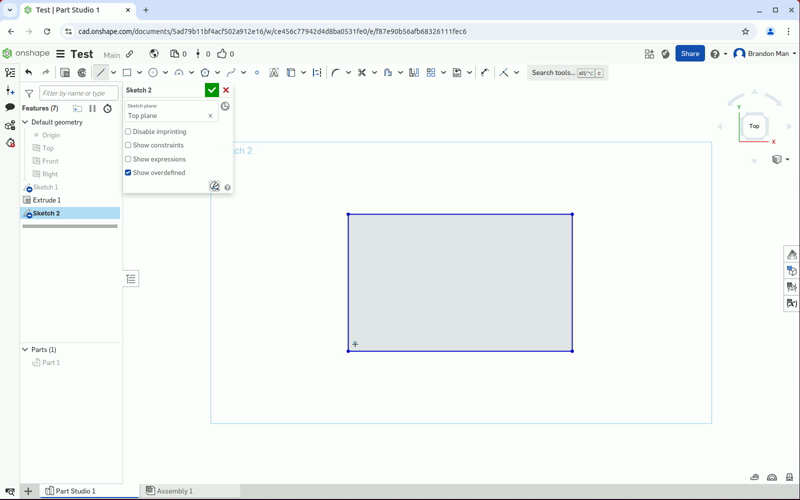
mouse_move(564, 343)
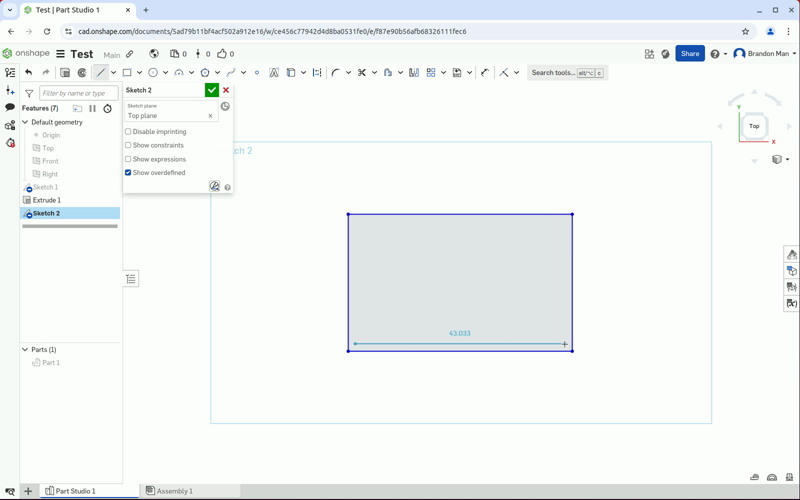
click(564, 343)
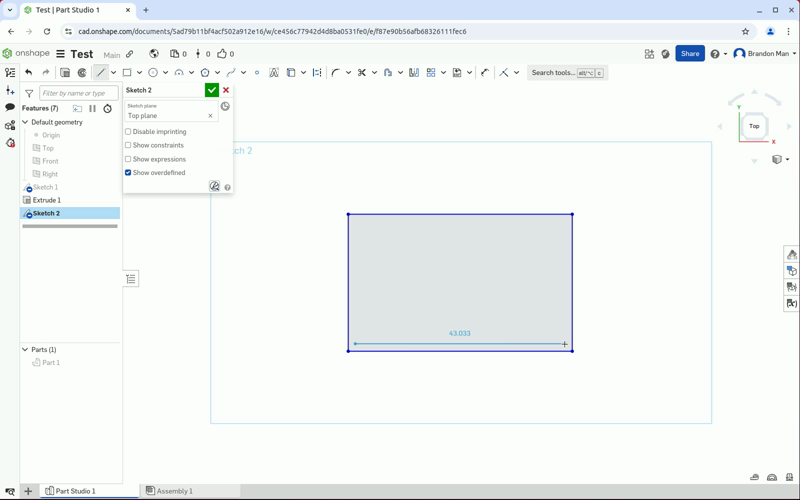
key_up(shift)
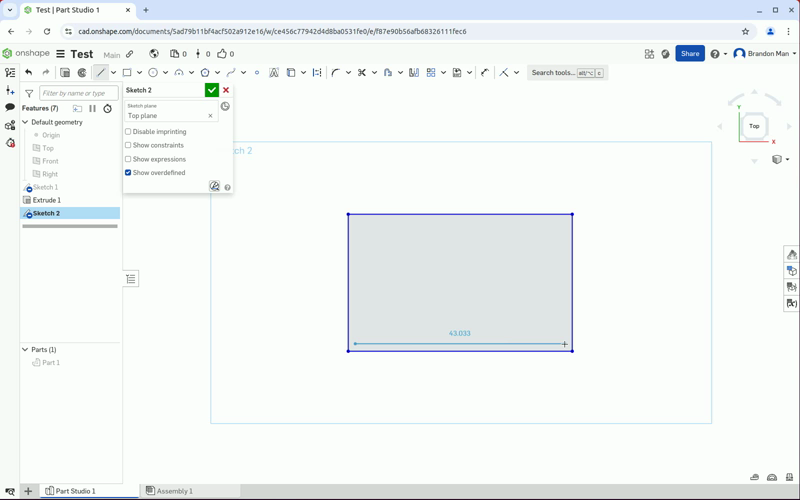
key_down(shift)
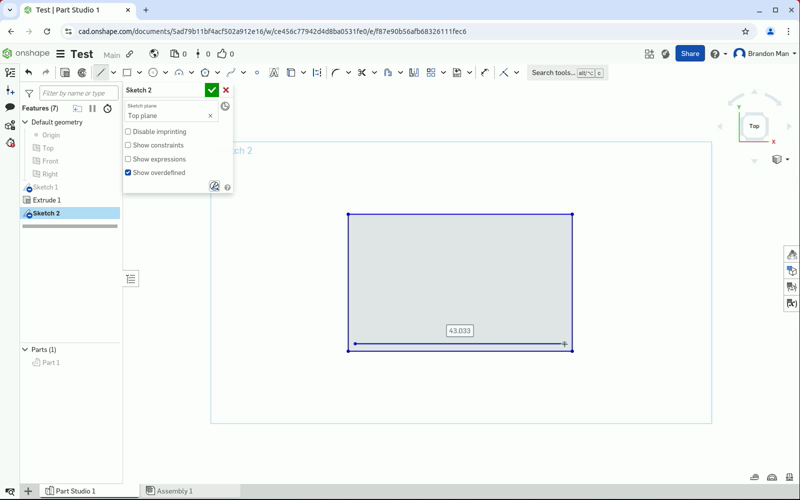
mouse_move(564, 223)
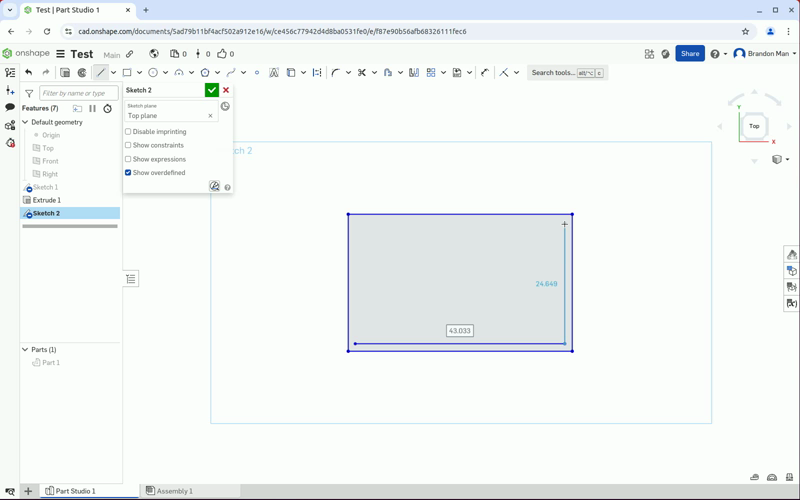
click(564, 223)
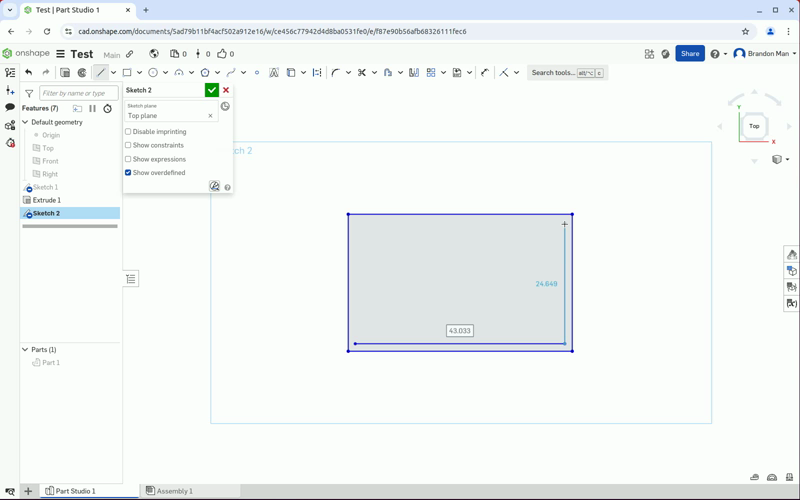
key_up(shift)
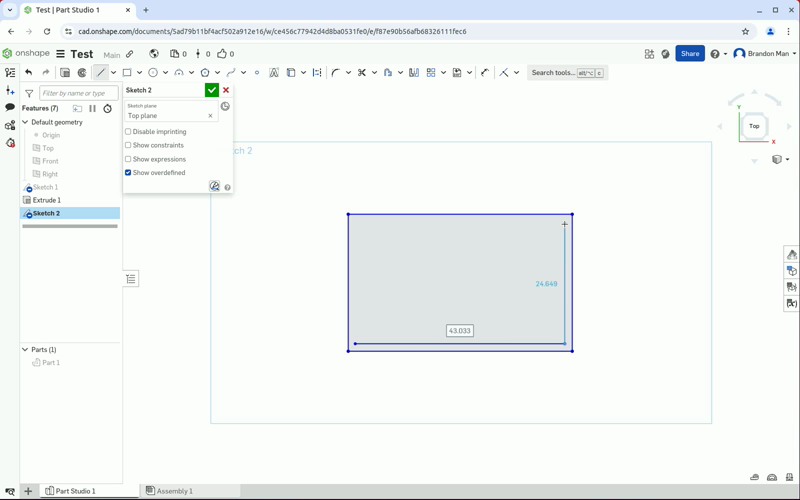
key_down(shift)
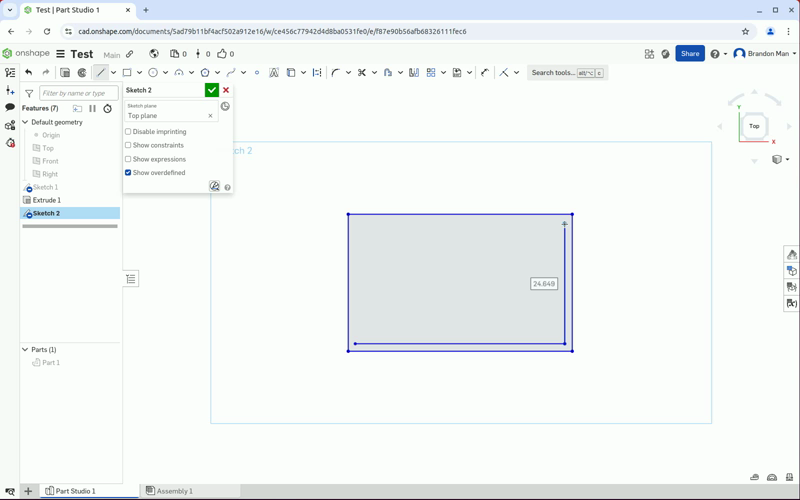
mouse_move(355, 223)
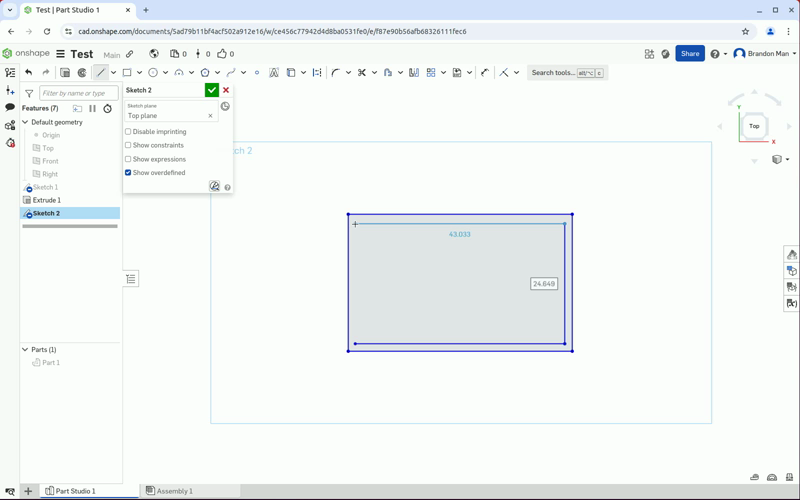
click(355, 223)
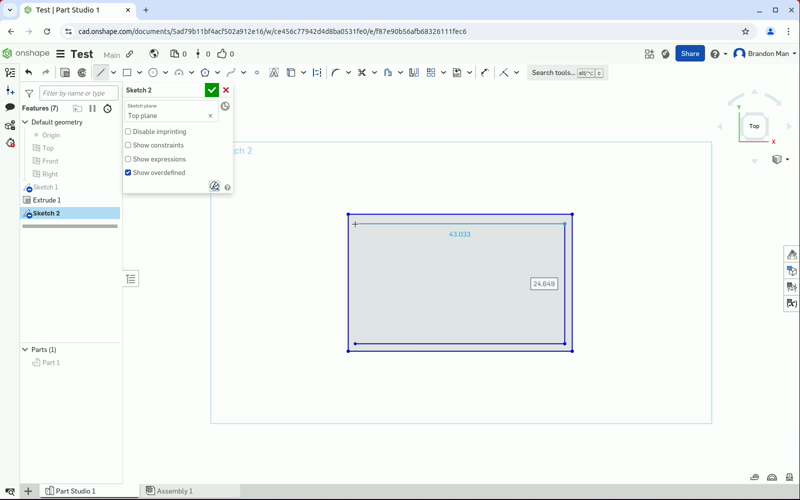
key_up(shift)
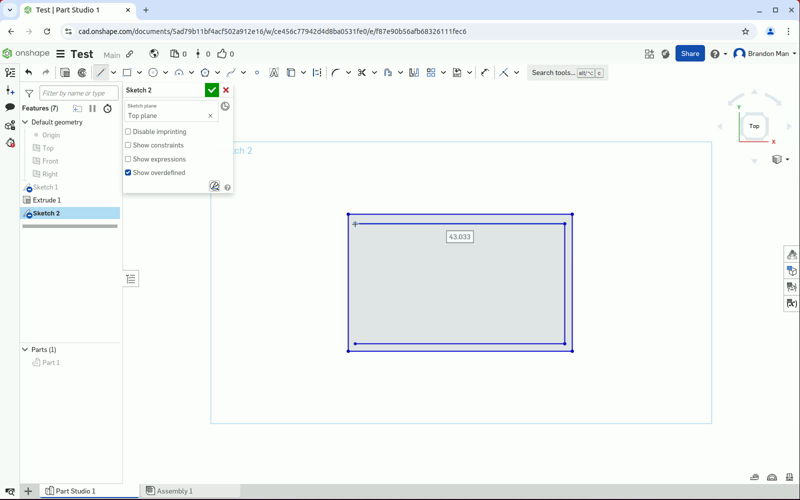
key_down(shift)
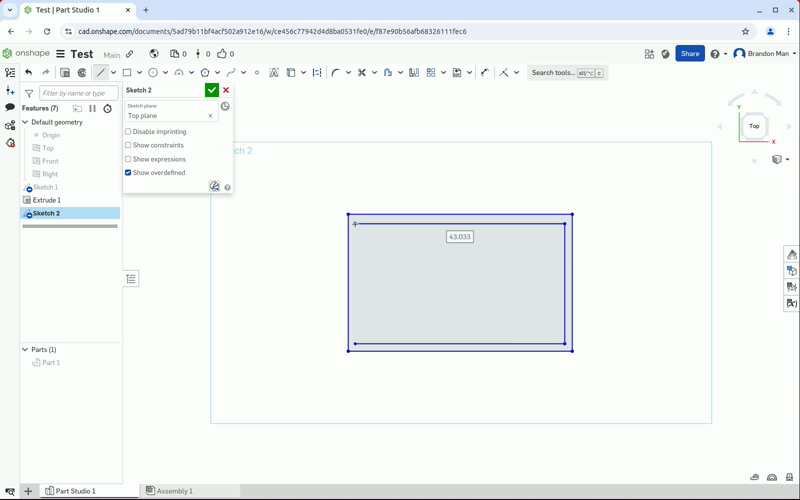
mouse_move(355, 343)
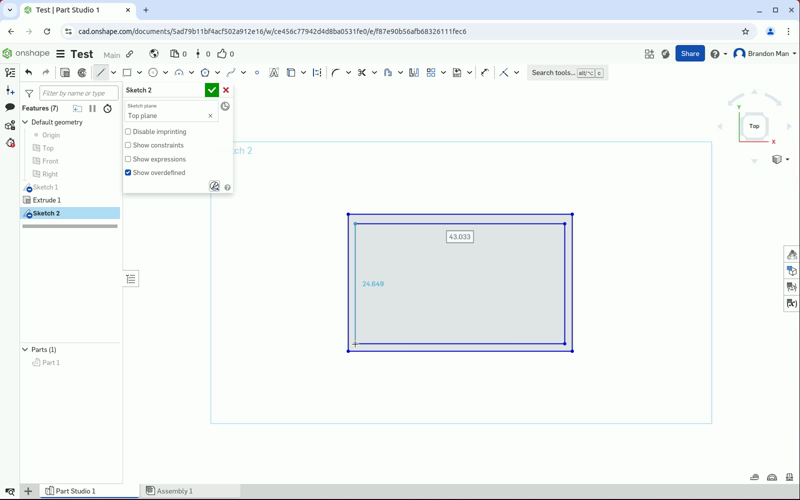
key_up(shift)
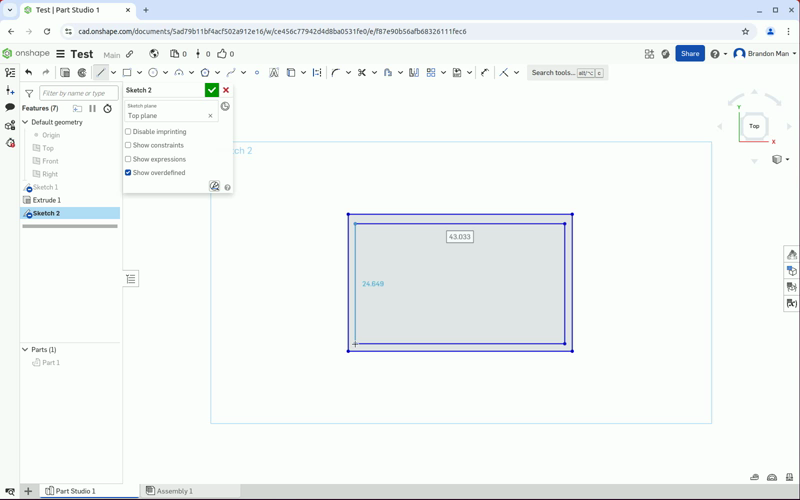
click(355, 343)
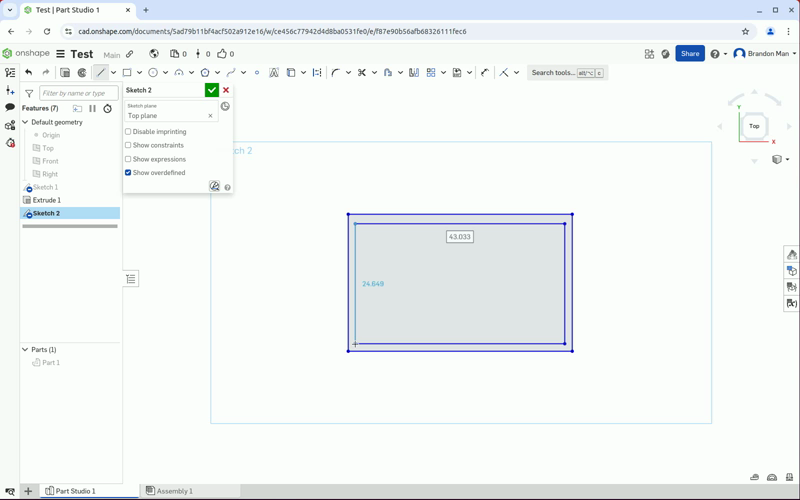
key(esc)
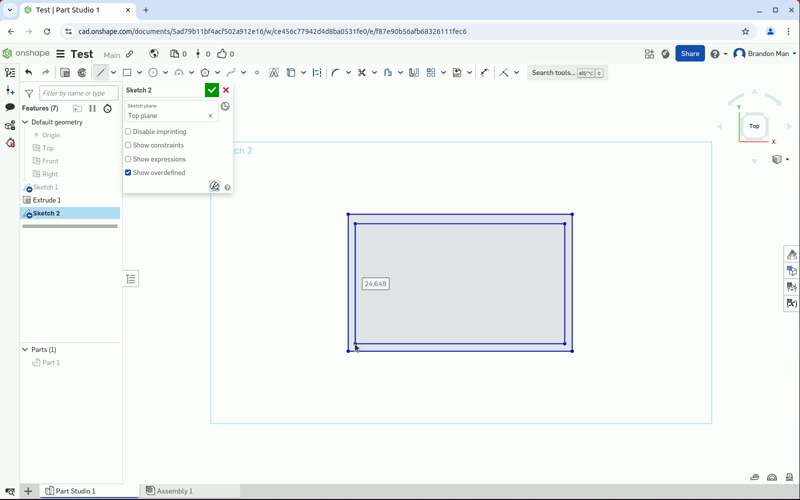
mouse_move(496, 219)
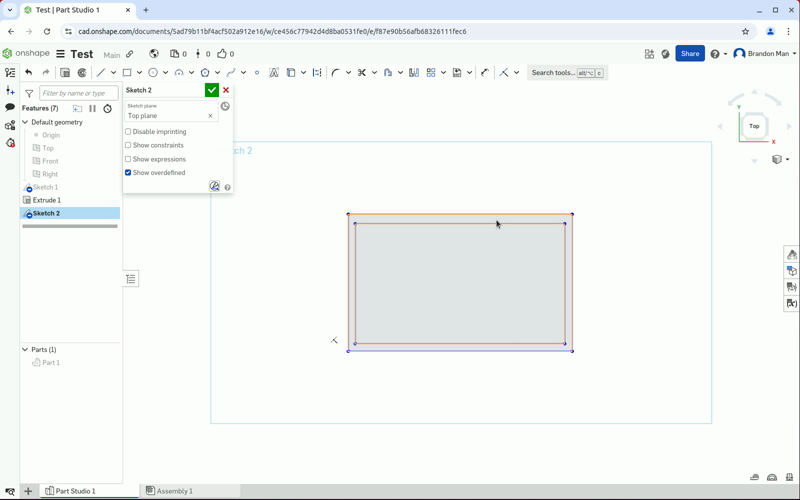
click(496, 219)
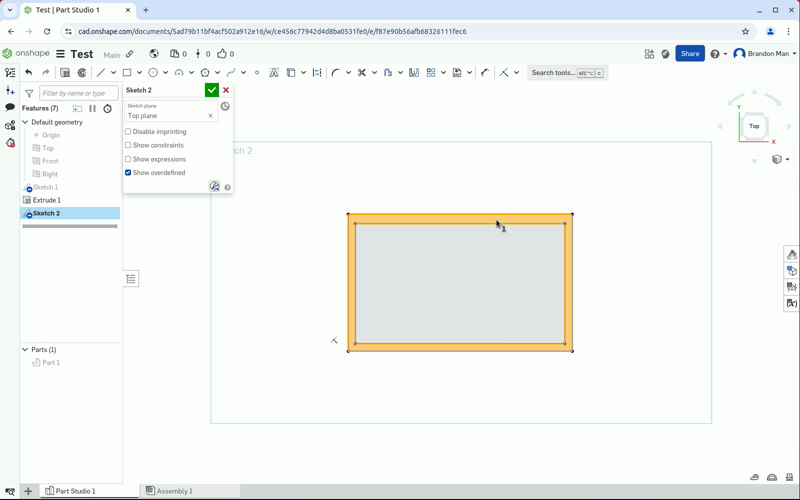
mouse_move(73, 352)
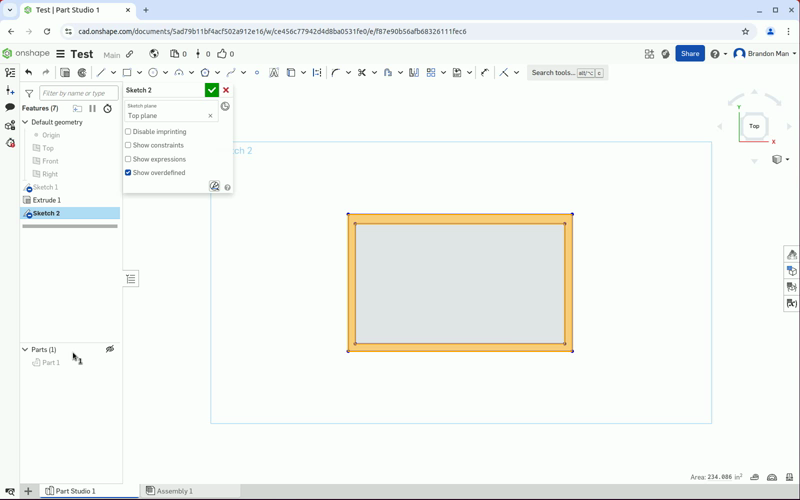
key(shift+y)
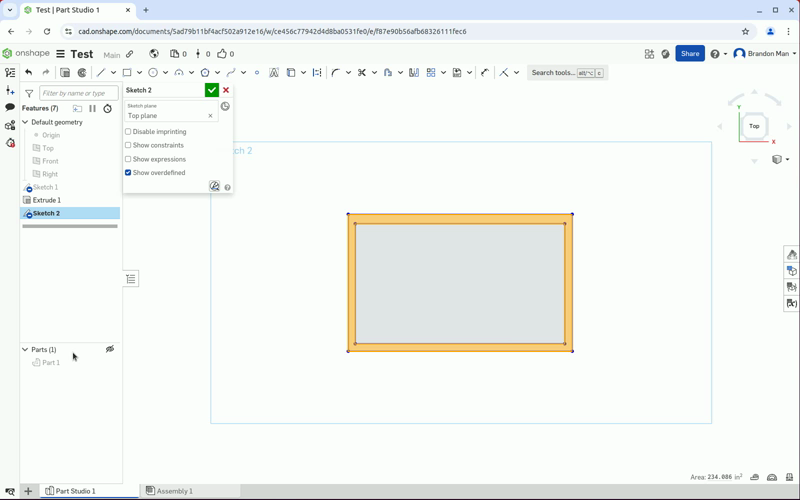
key(shift+e)
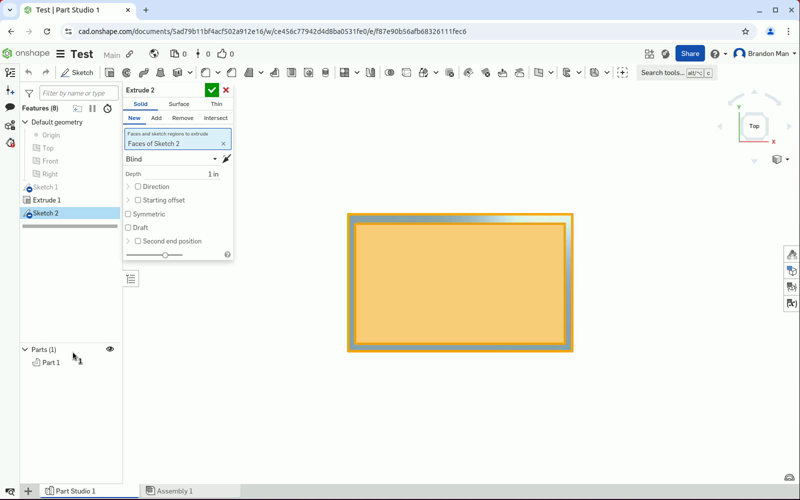
mouse_move(143, 106)
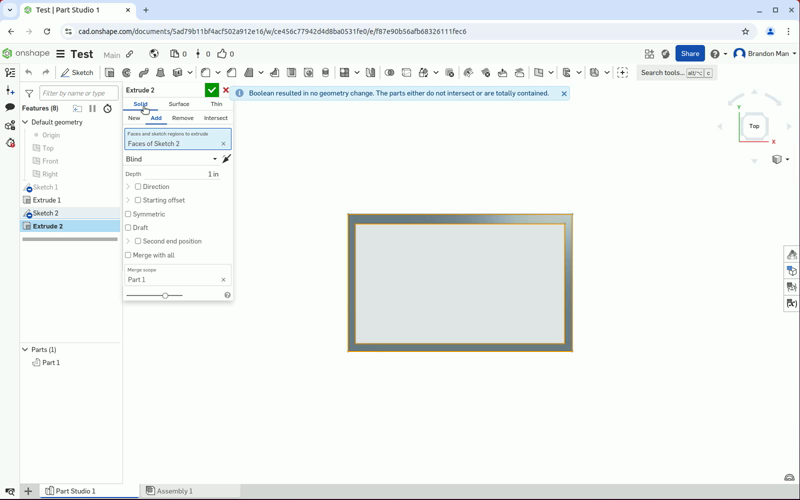
click(143, 106)
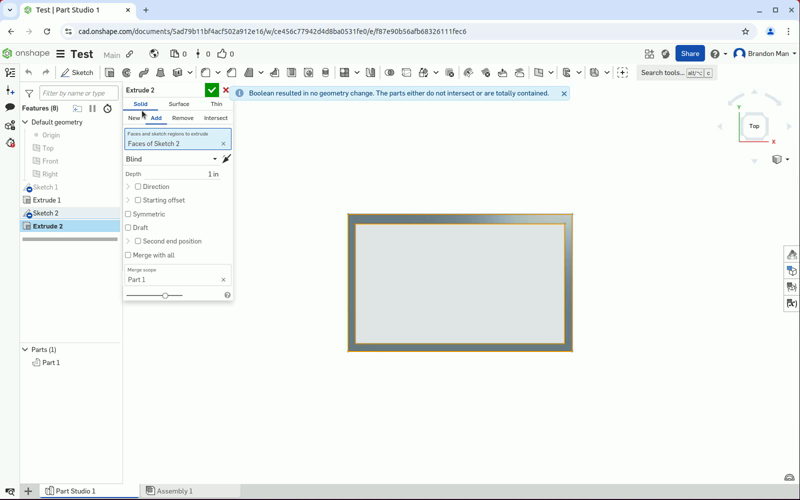
mouse_move(137, 120)
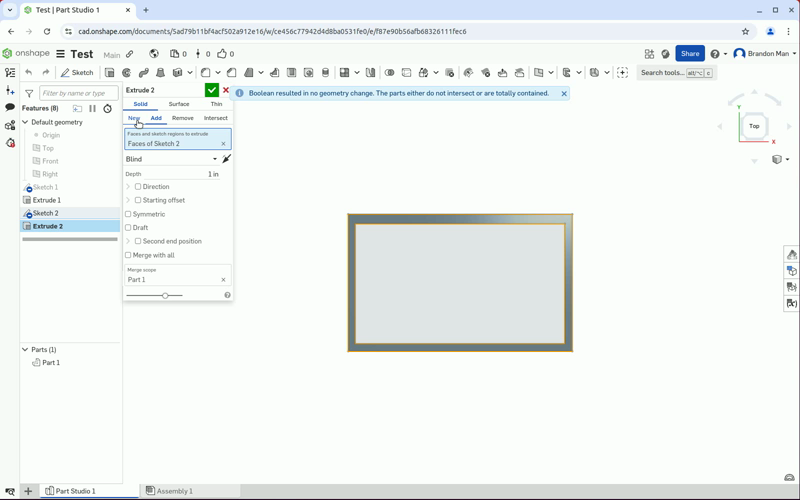
click(137, 120)
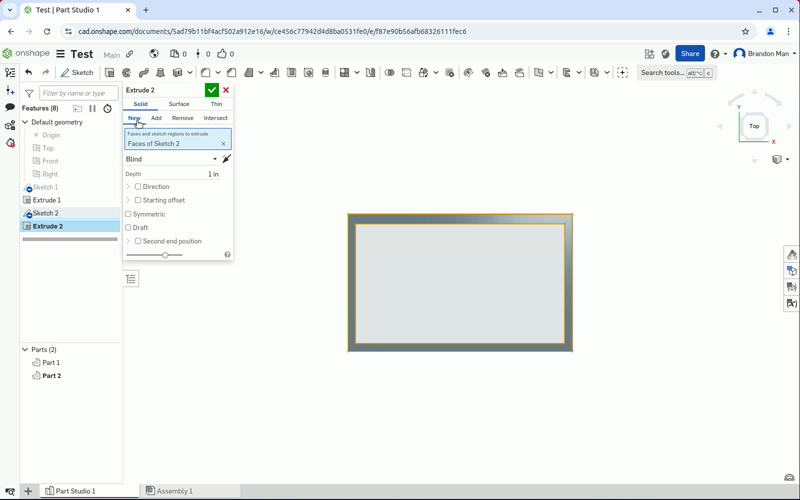
key(tab, 4)
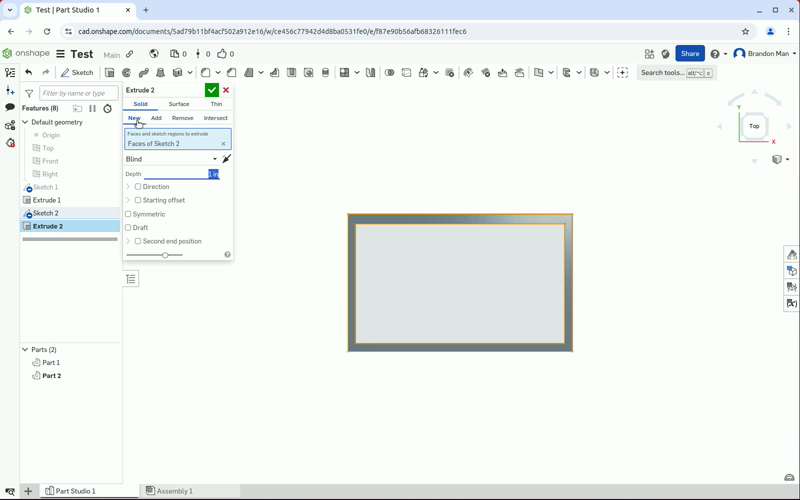
text(3.129)
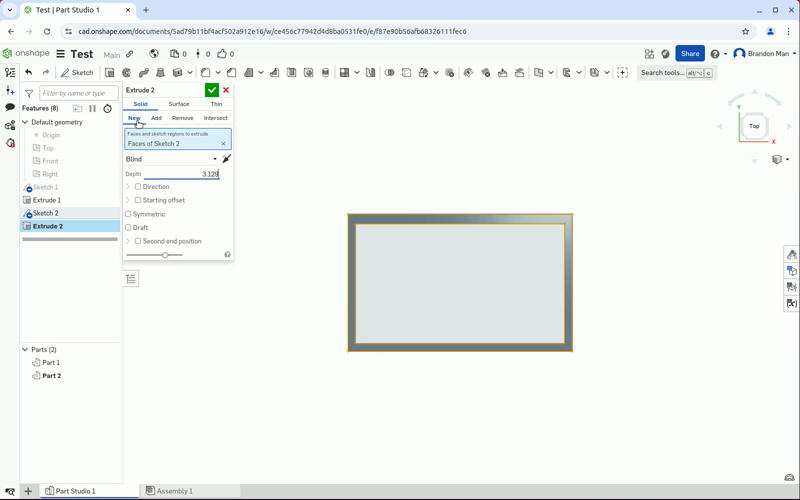
key(enter)
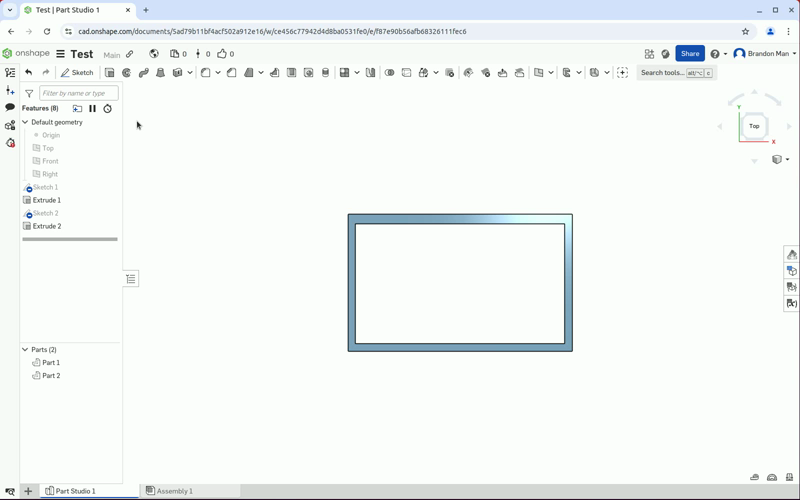
key(shift+h)
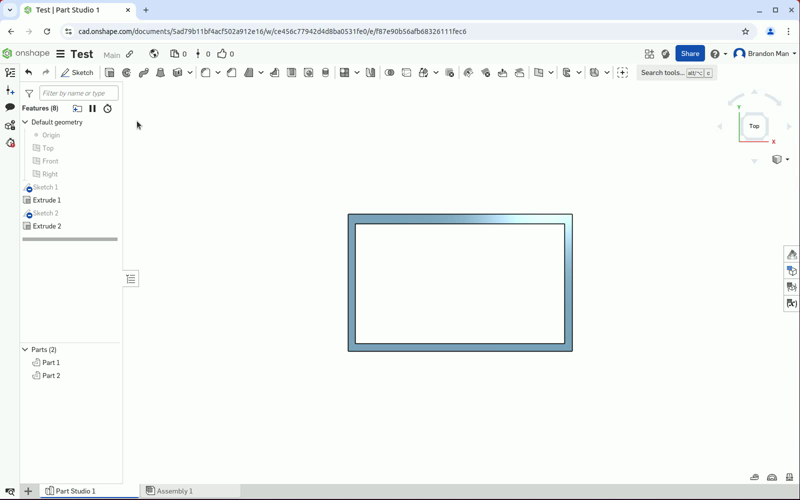
key(shift+h)
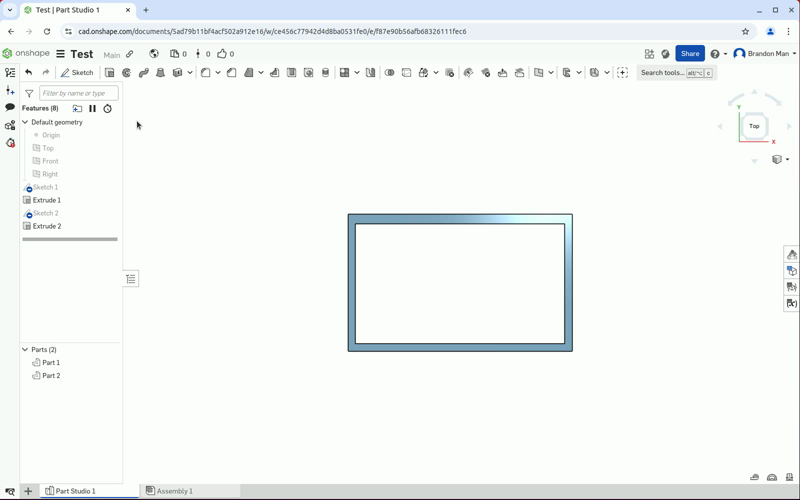
mouse_move(73, 189)
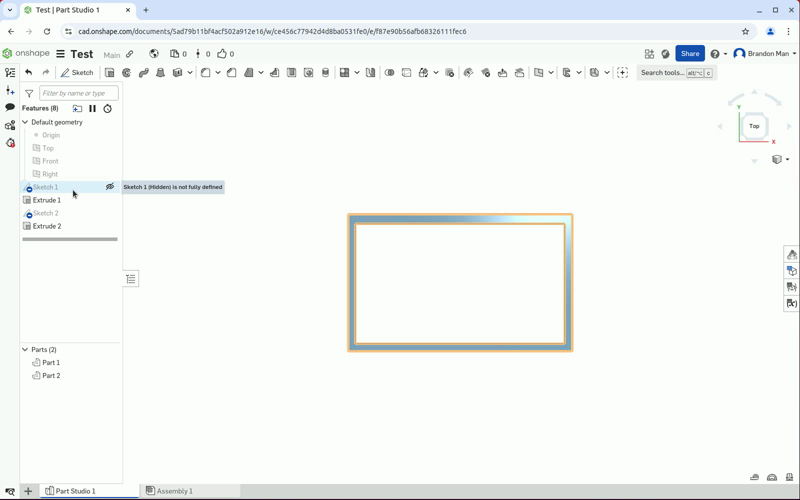
click(73, 189)
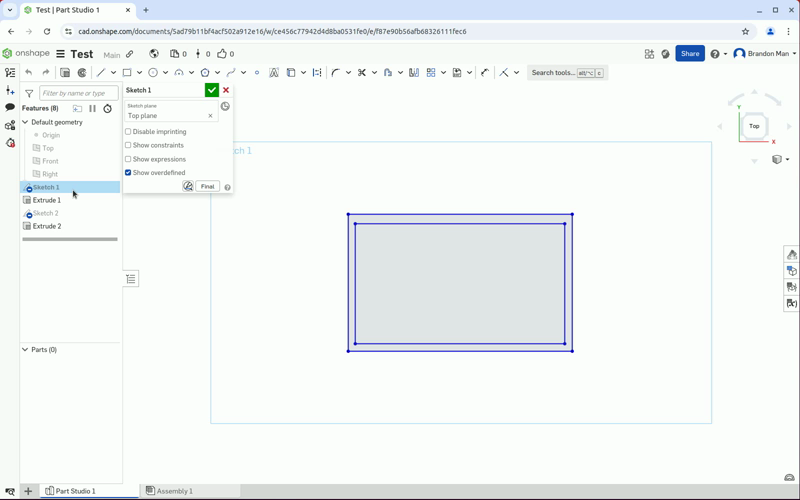
mouse_move(229, 92)
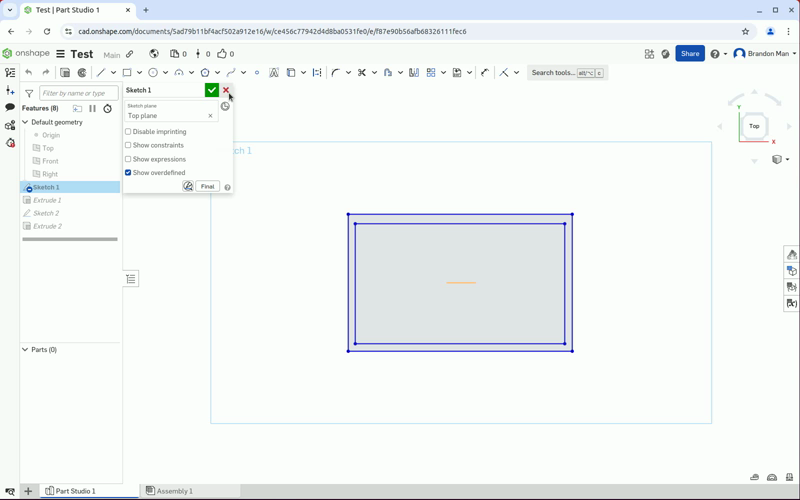
click(229, 92)
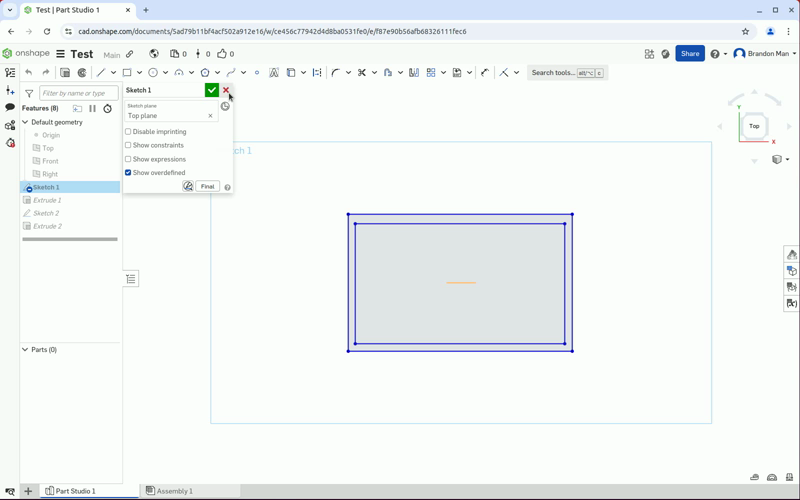
key(shift+s)
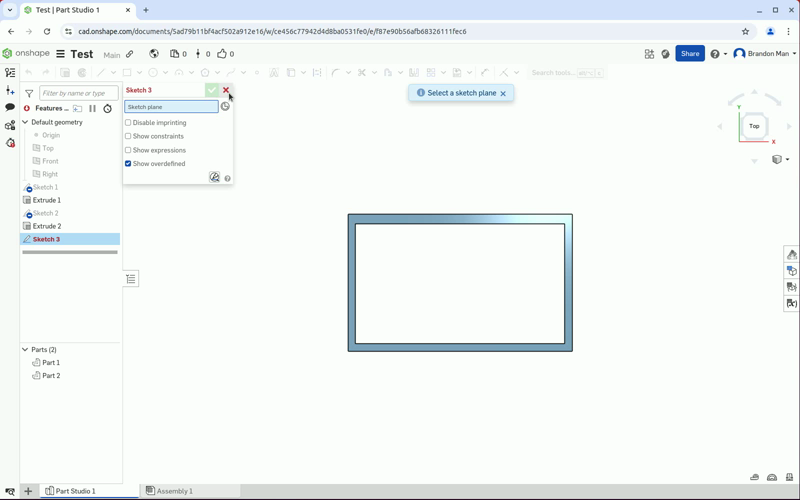
mouse_move(73, 150)
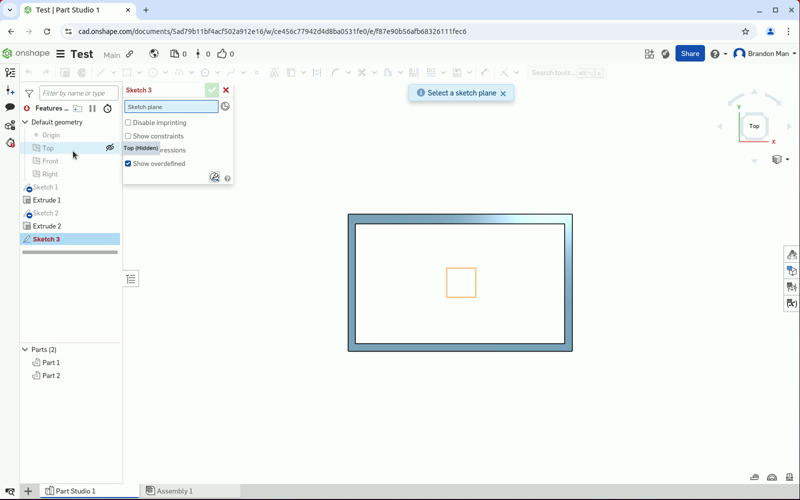
click(73, 150)
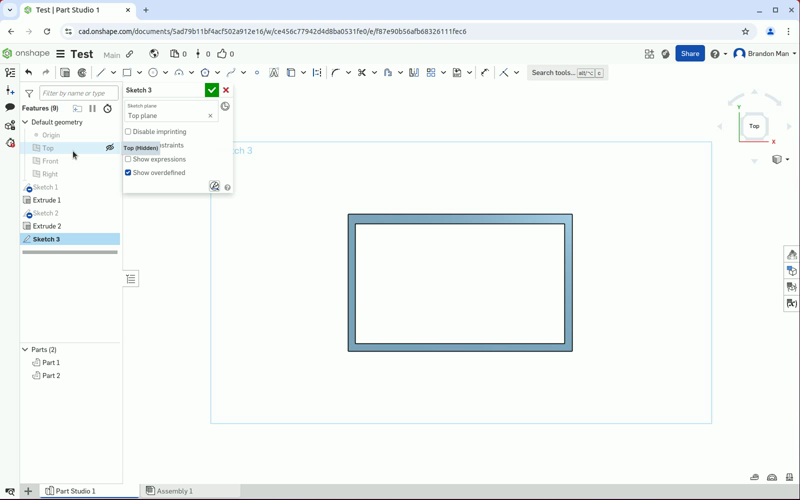
mouse_move(73, 352)
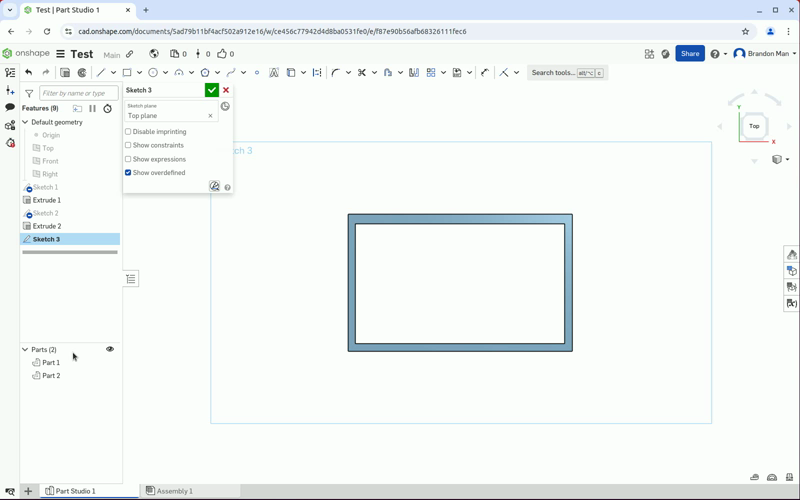
key(y)
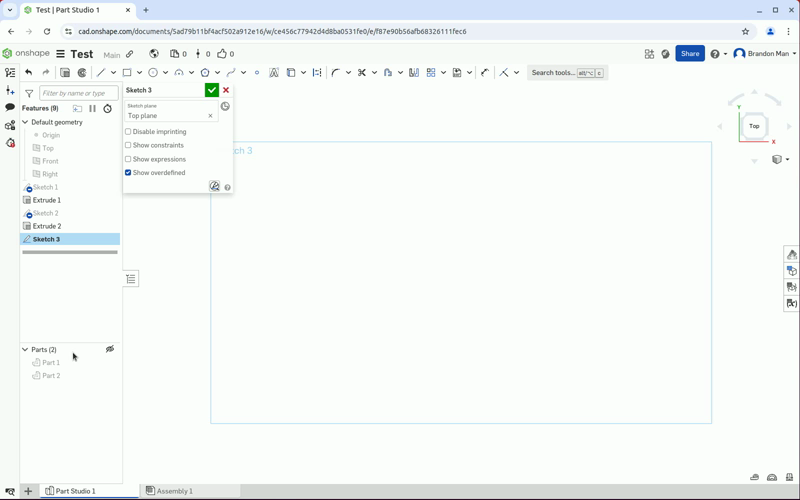
key(l)
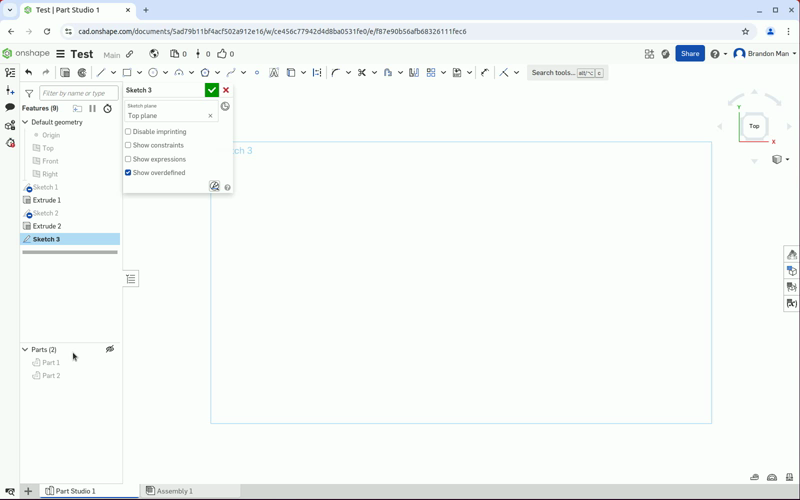
key_down(shift)
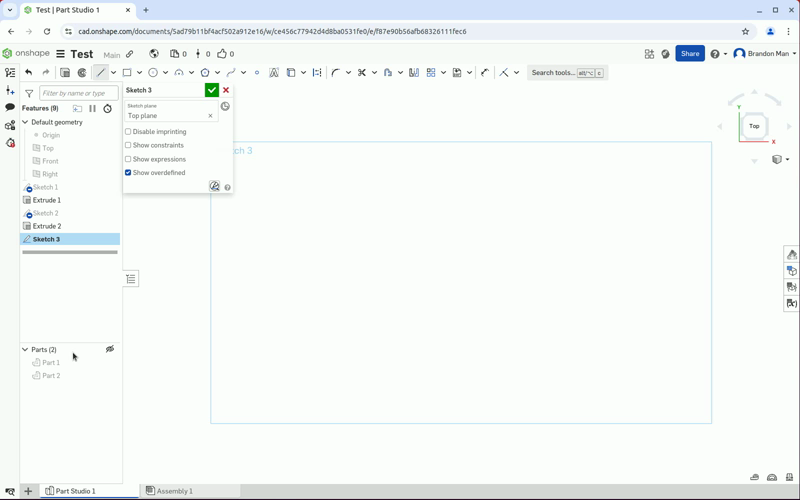
mouse_move(356, 343)
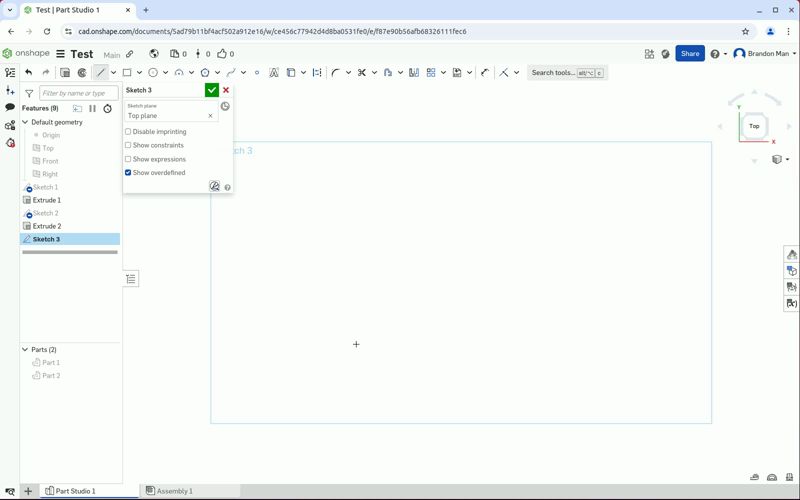
click(356, 343)
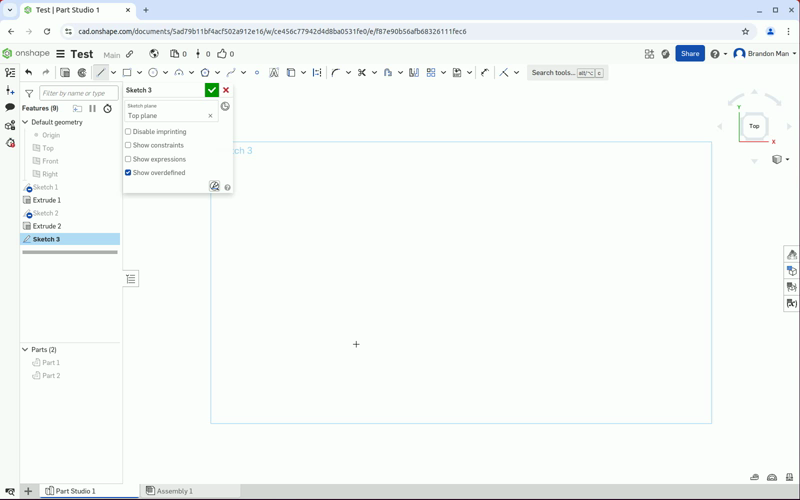
key_up(shift)
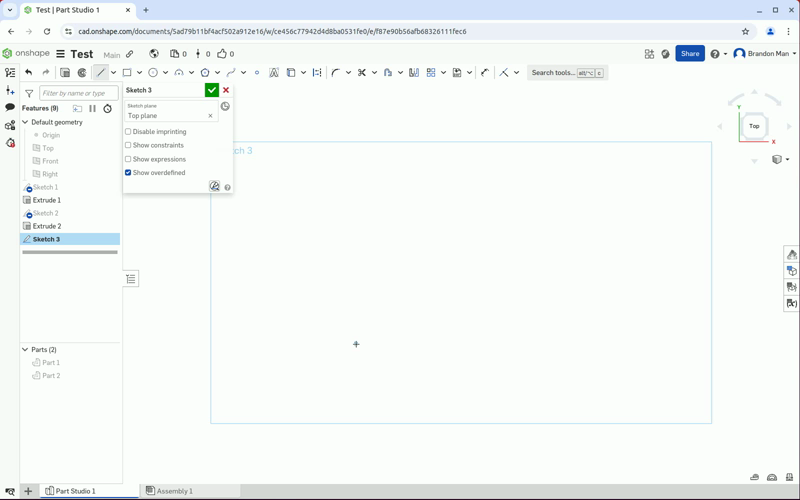
key_down(shift)
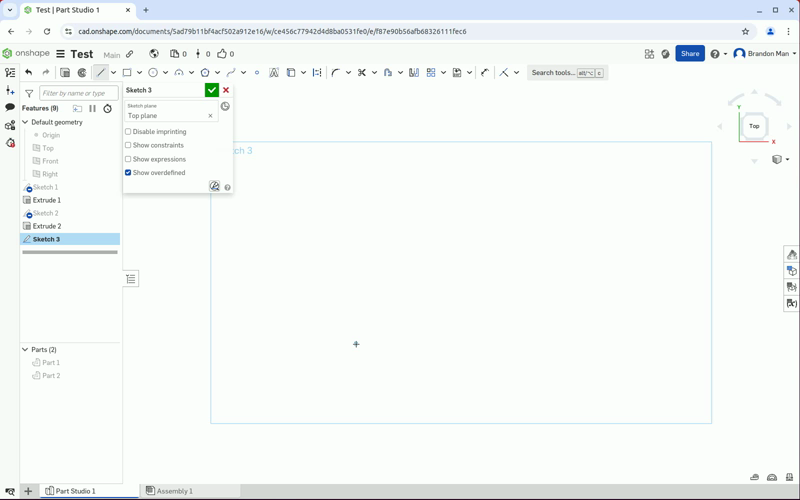
mouse_move(565, 343)
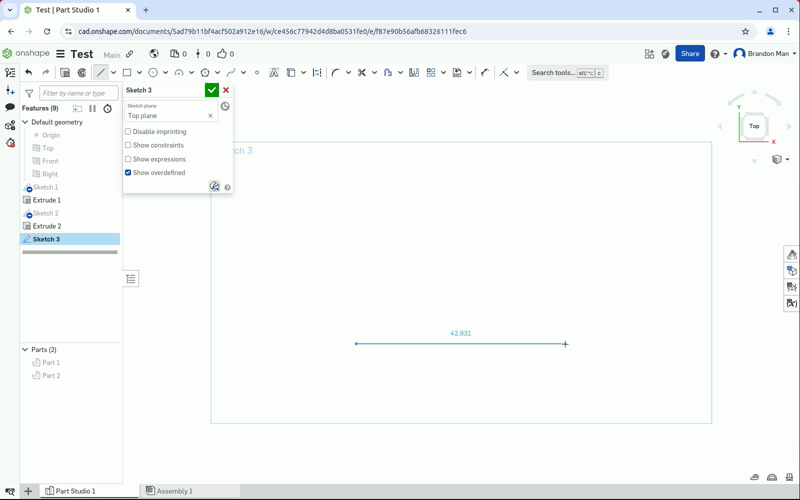
click(565, 343)
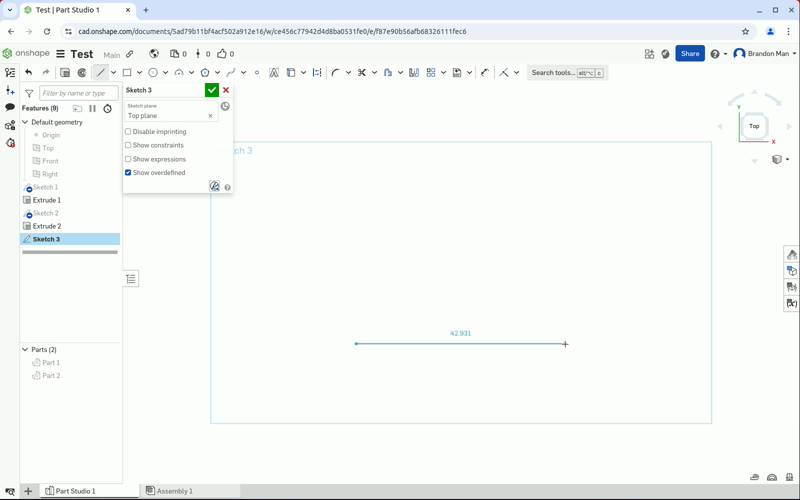
key_up(shift)
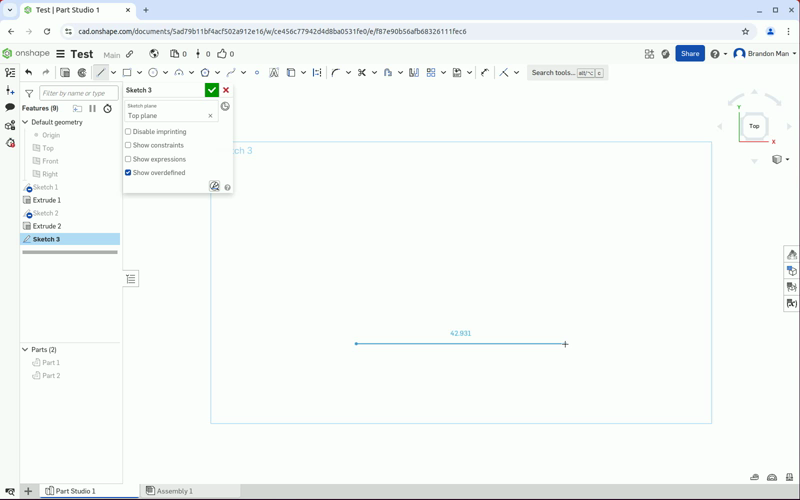
key_down(shift)
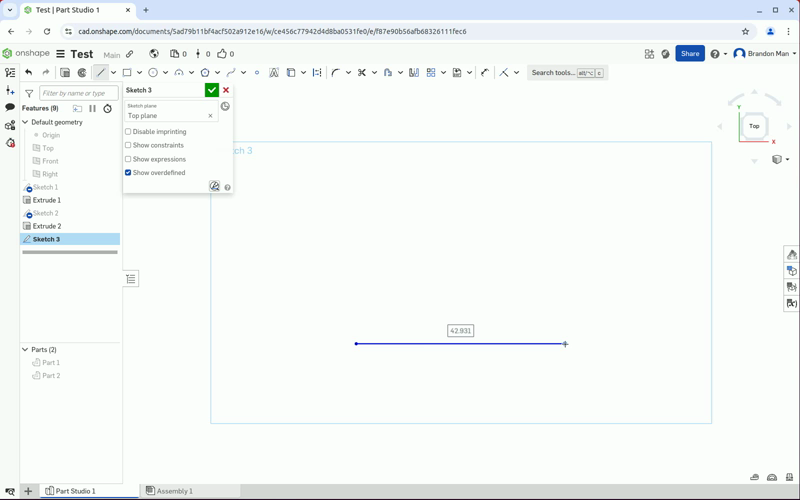
mouse_move(565, 222)
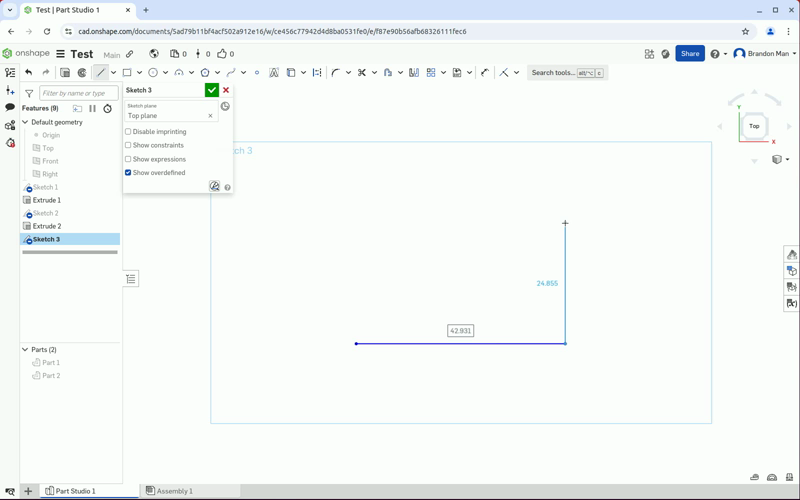
click(565, 222)
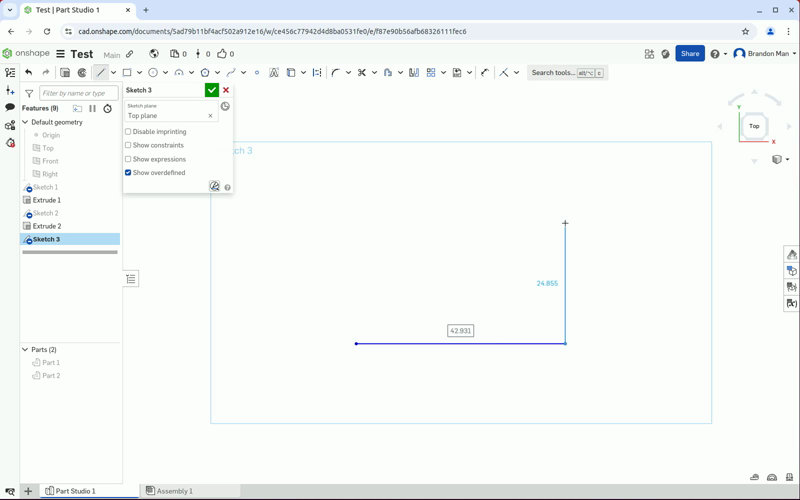
key_up(shift)
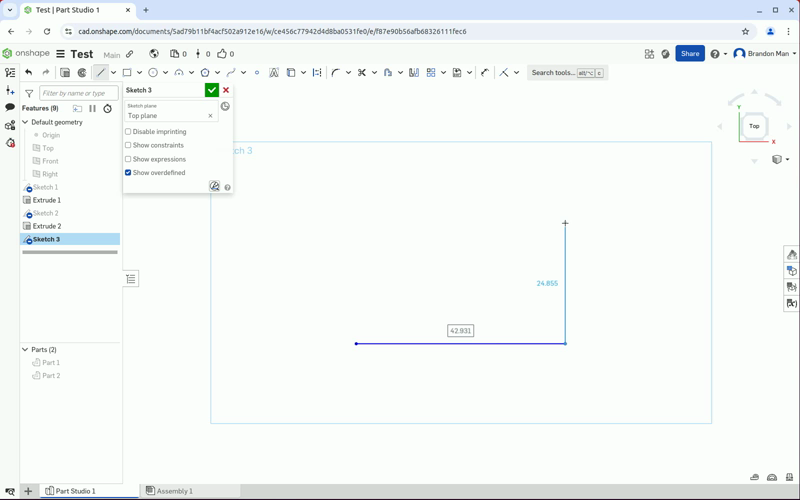
key_down(shift)
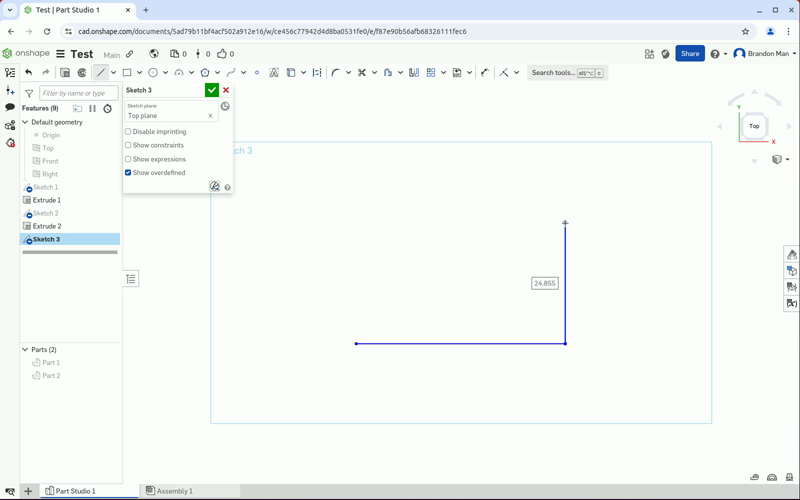
mouse_move(356, 222)
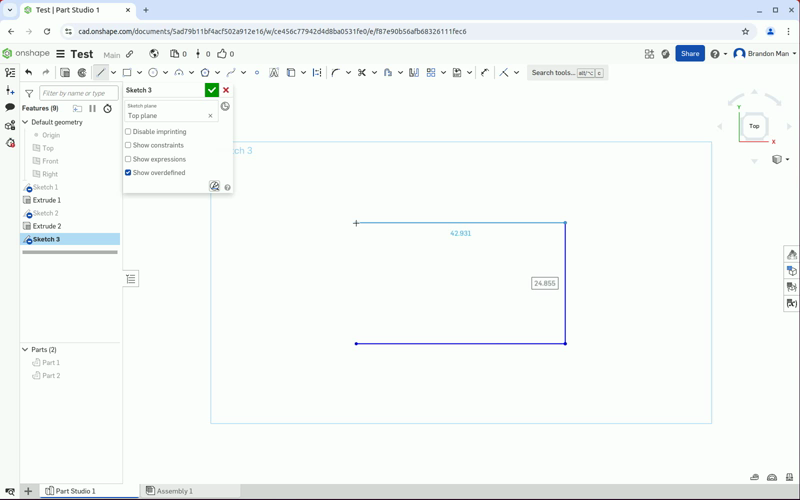
click(356, 222)
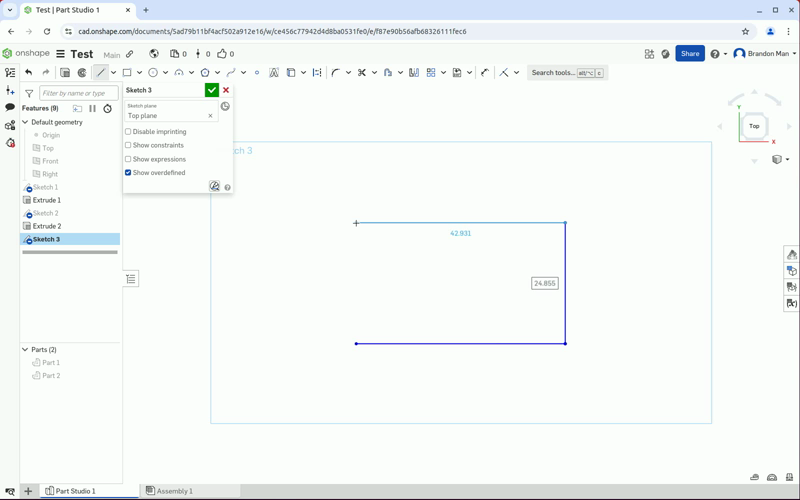
key_up(shift)
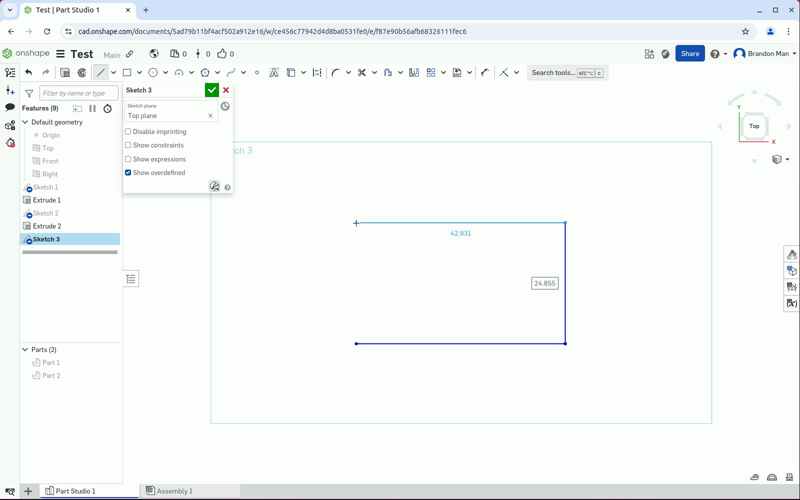
key_down(shift)
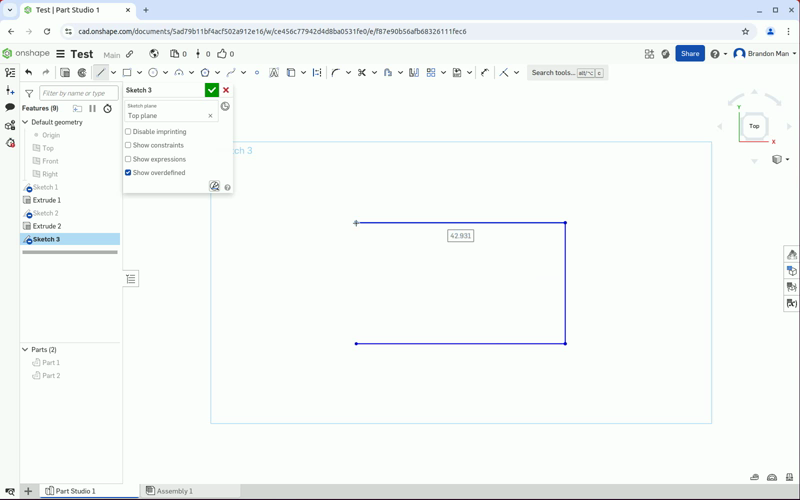
mouse_move(356, 343)
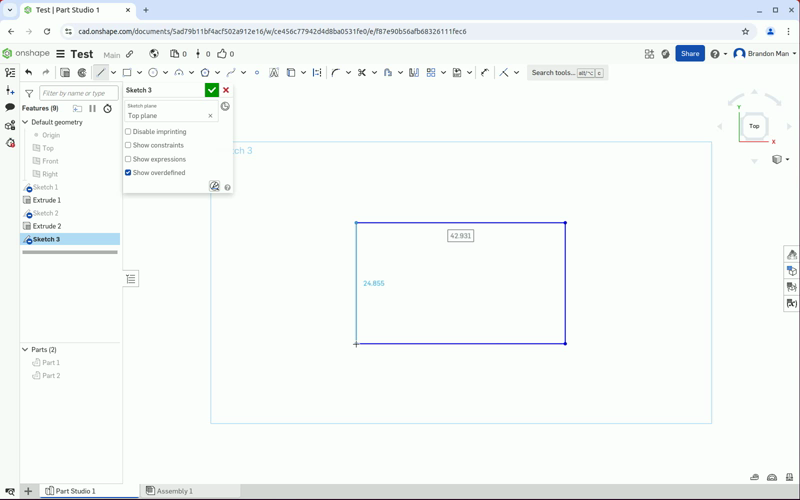
key_up(shift)
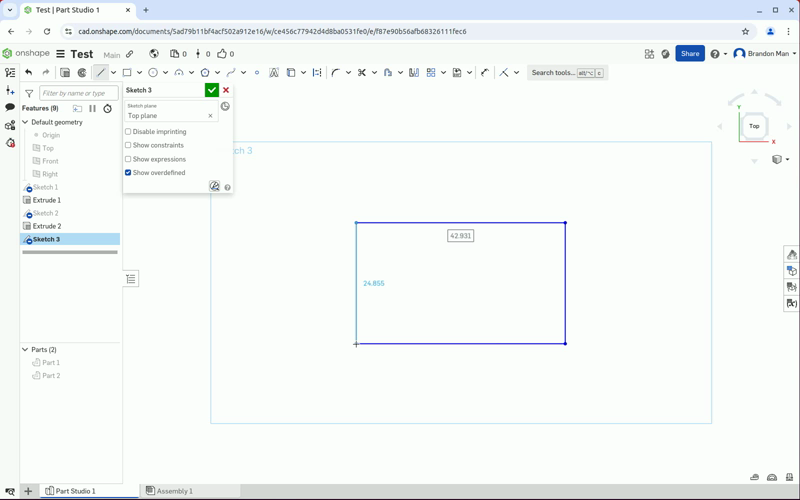
click(356, 343)
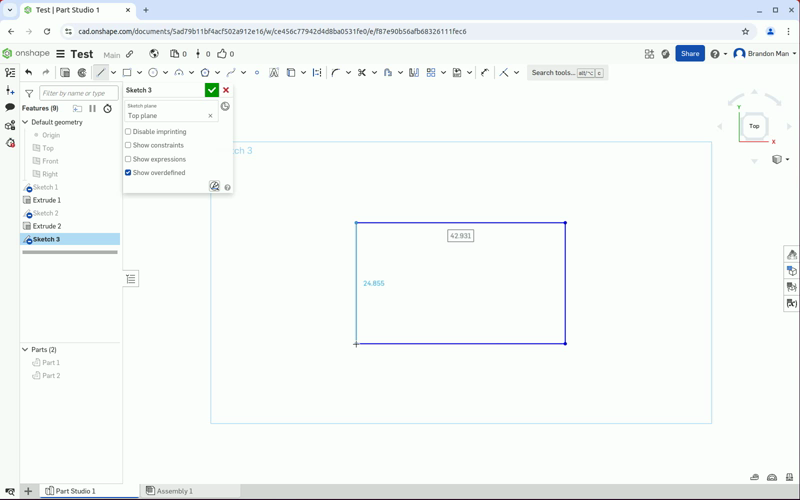
key(esc)
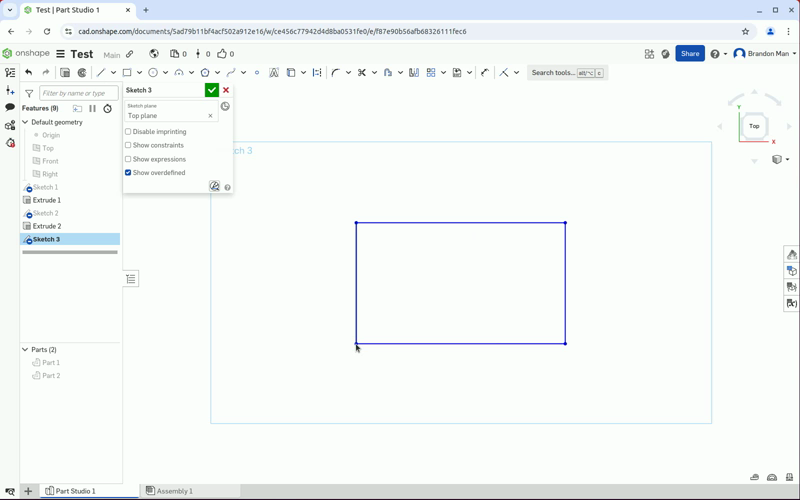
key(c)
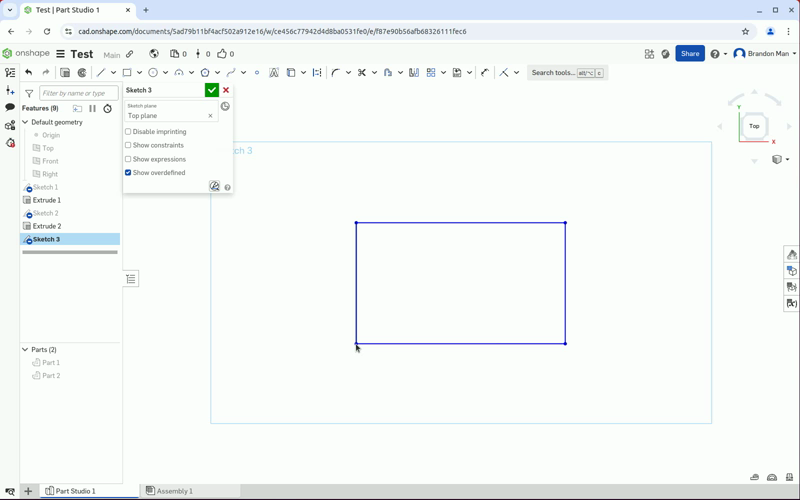
key_down(shift)
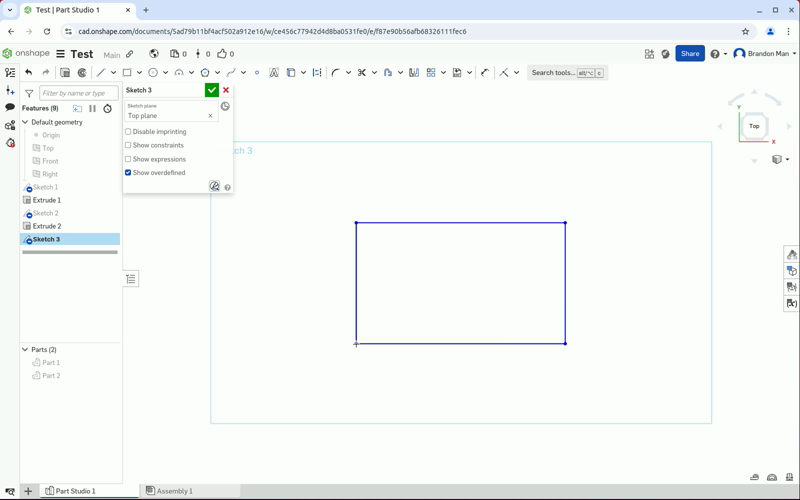
mouse_move(391, 319)
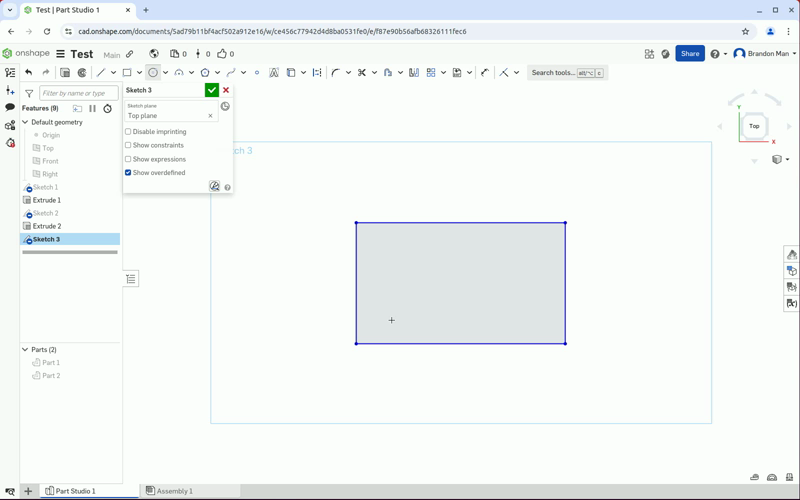
click(391, 319)
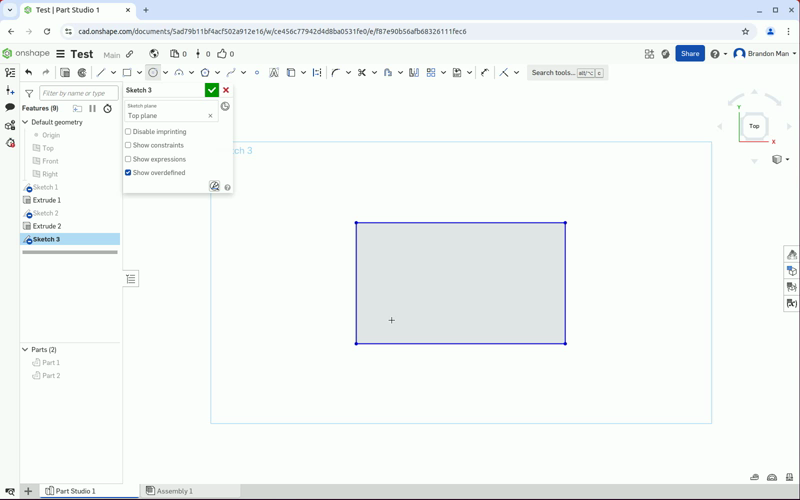
key_up(shift)
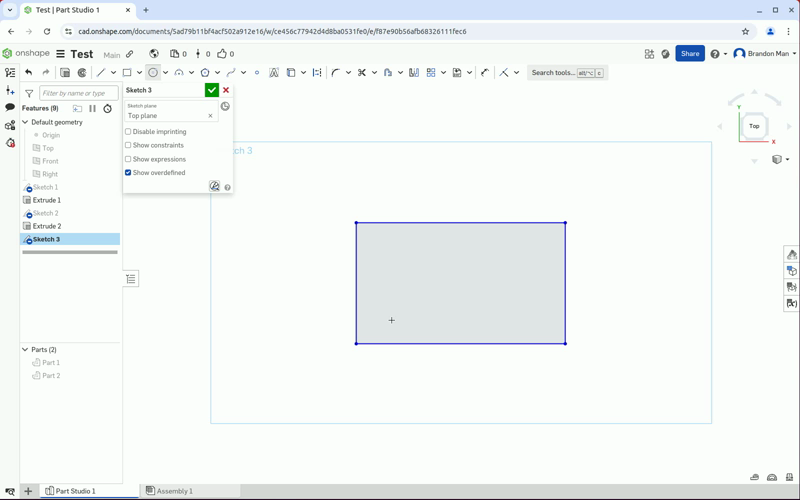
mouse_move(409, 319)
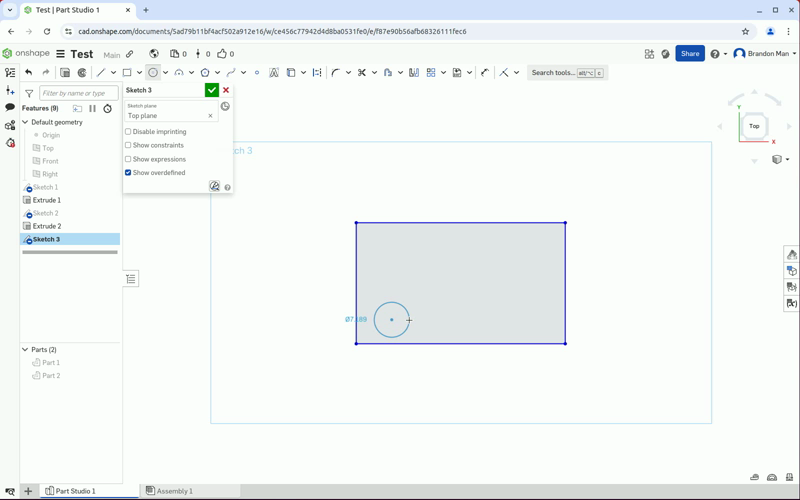
click(409, 319)
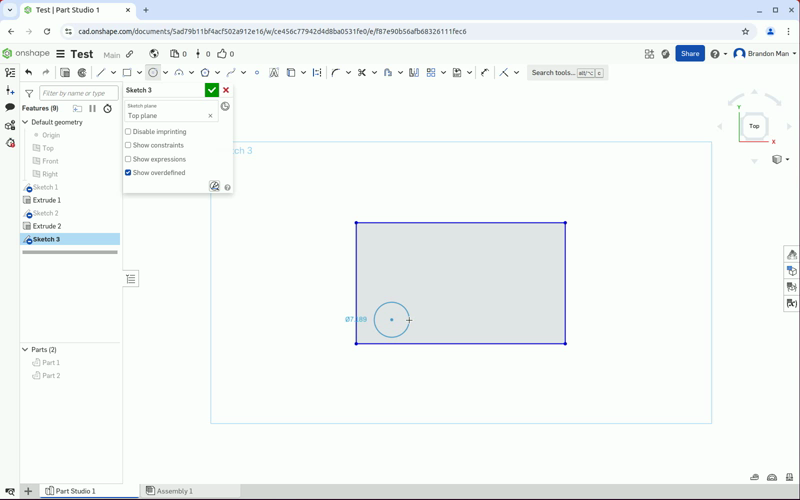
key(esc)
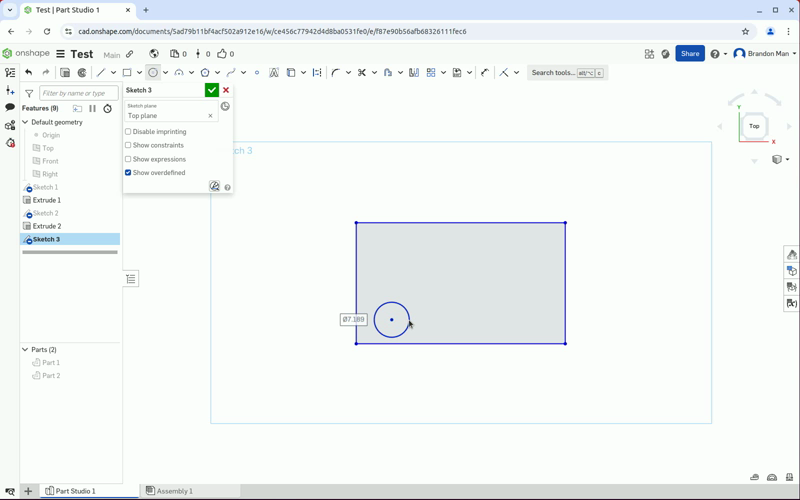
key(c)
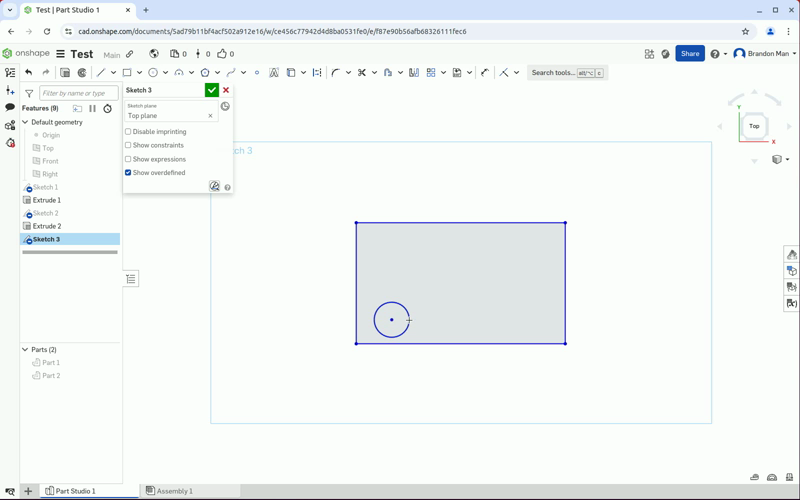
key_down(shift)
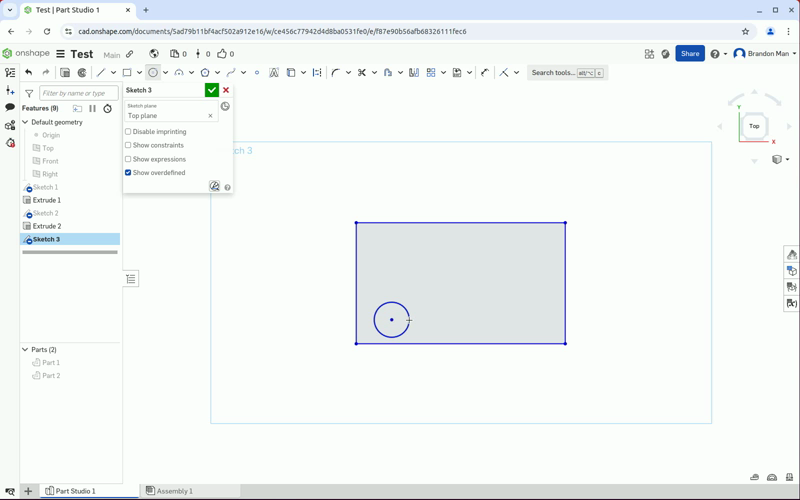
mouse_move(391, 249)
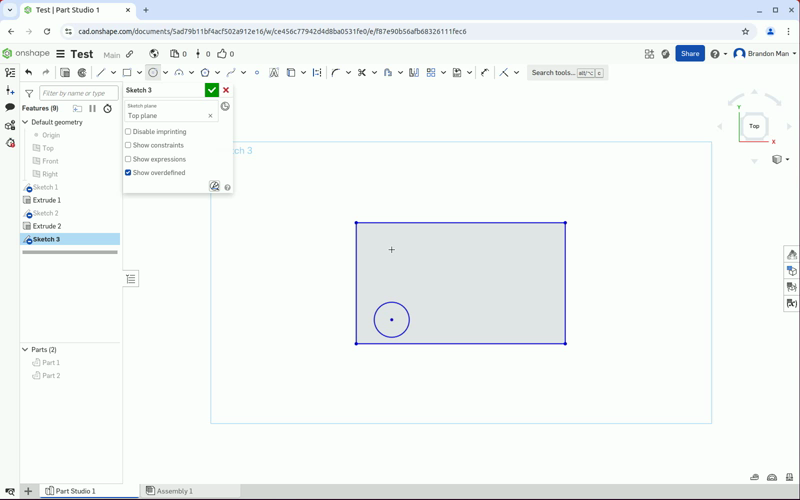
click(391, 249)
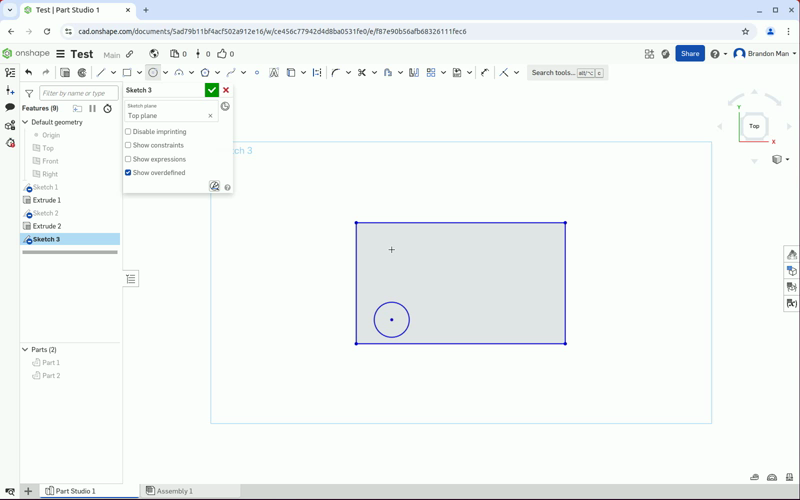
key_up(shift)
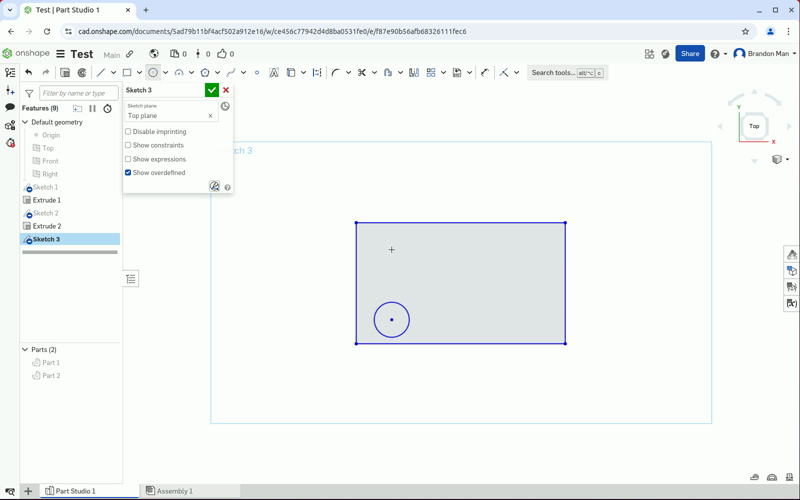
mouse_move(409, 249)
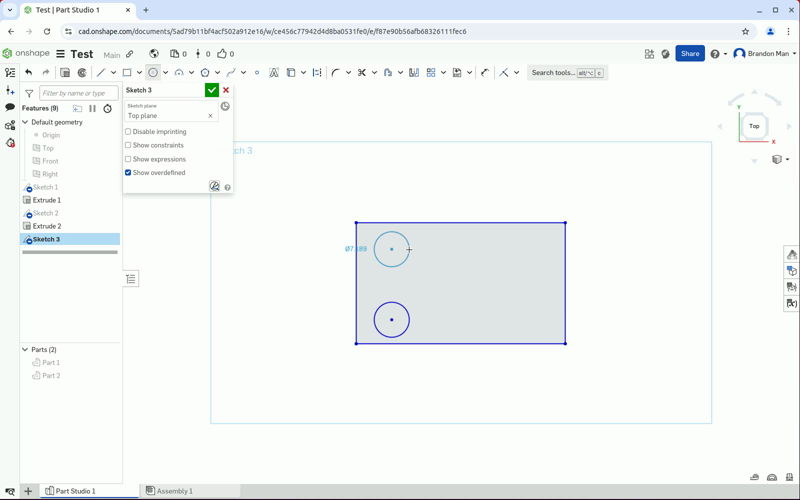
click(409, 249)
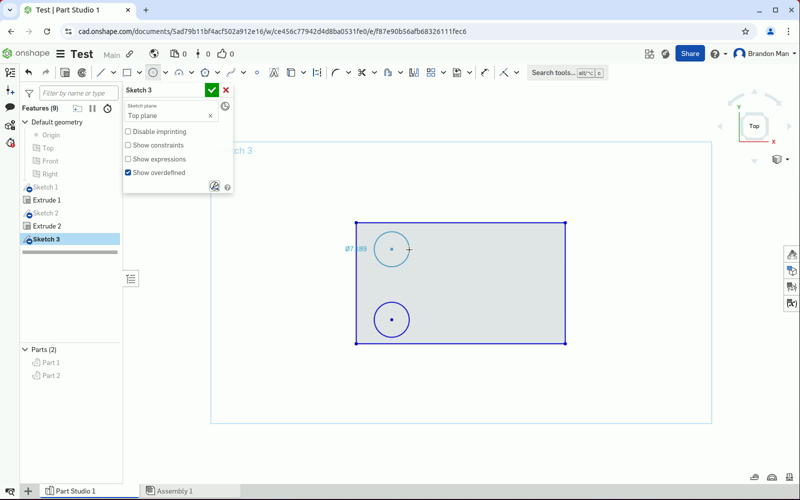
key(esc)
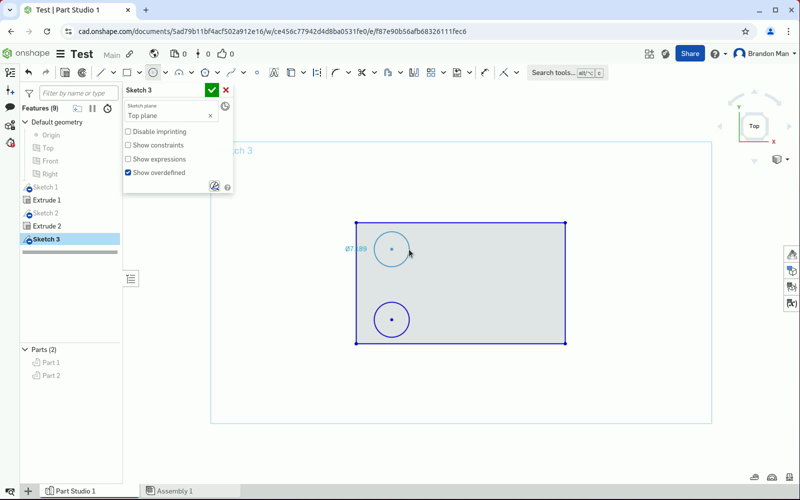
key(c)
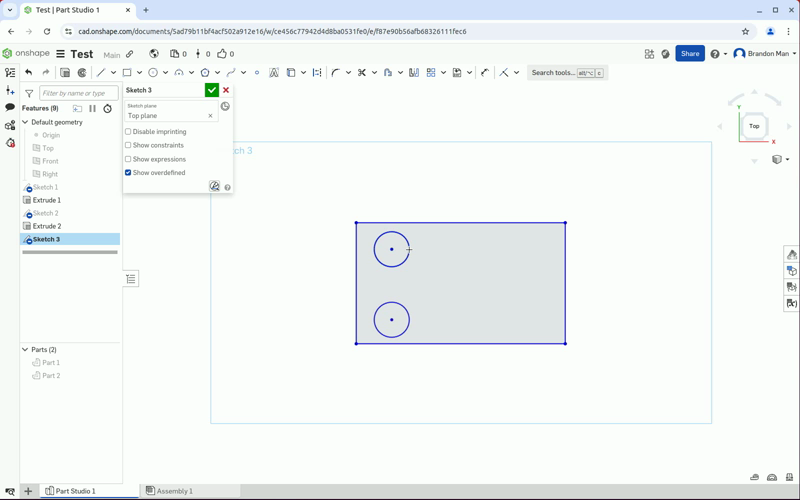
key_down(shift)
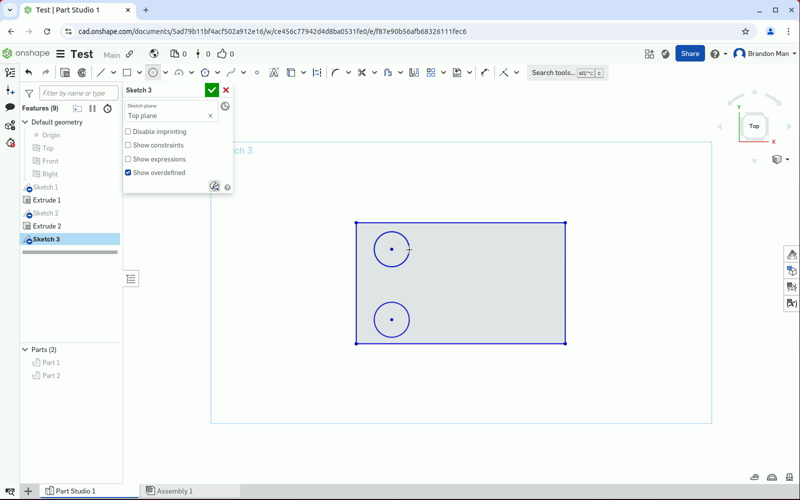
mouse_move(530, 319)
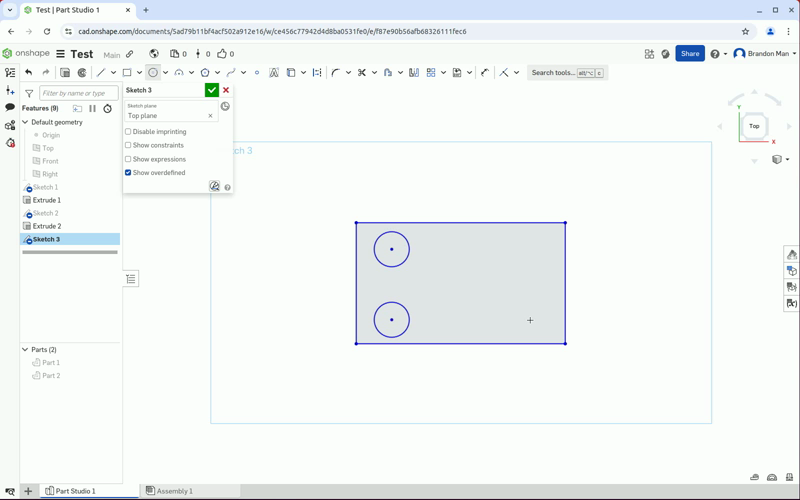
click(530, 319)
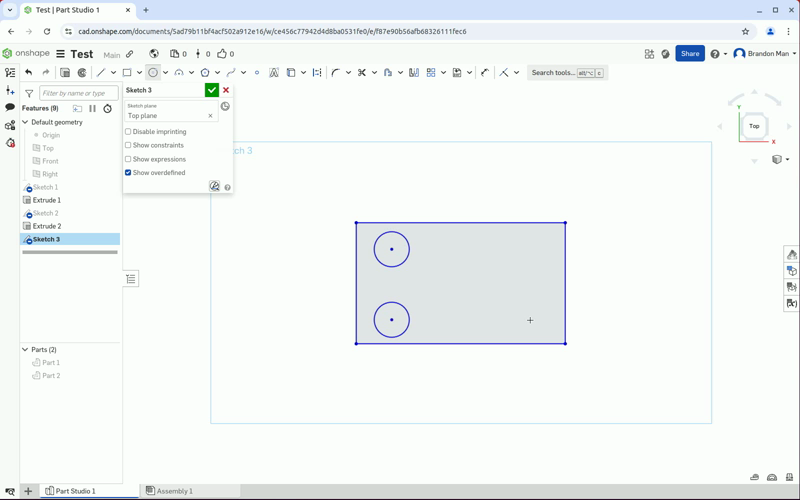
key_up(shift)
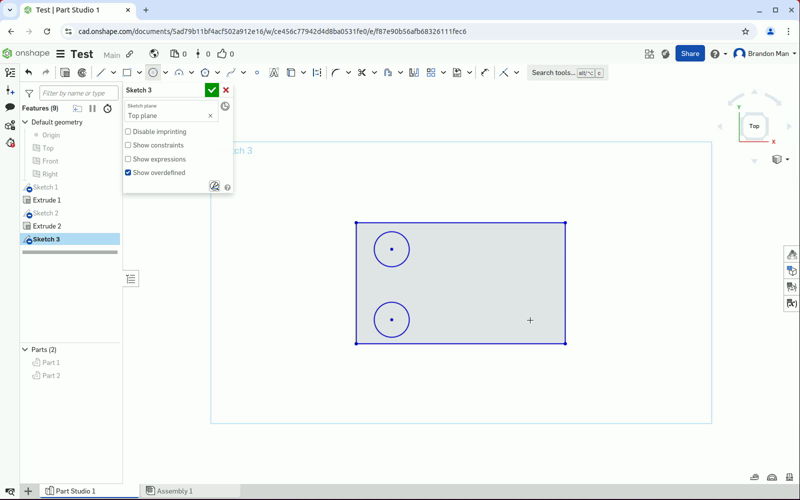
mouse_move(547, 319)
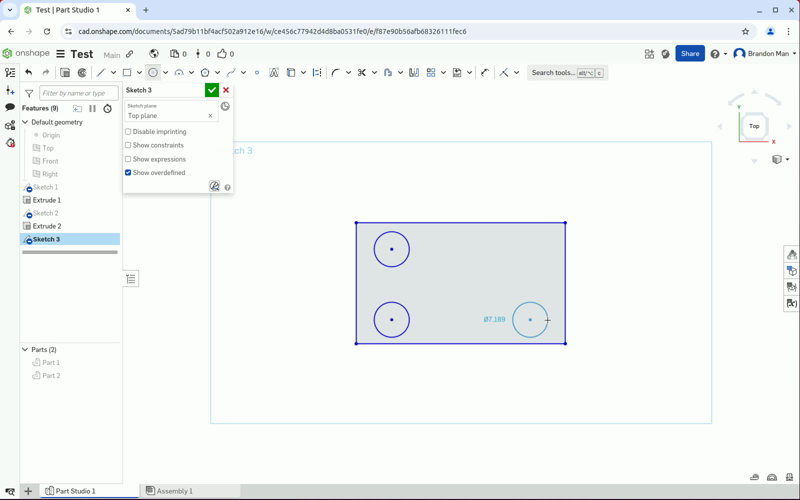
click(547, 319)
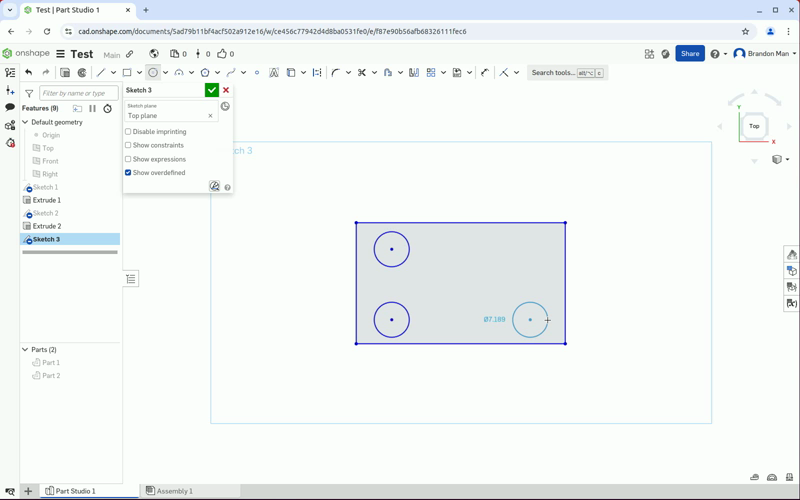
key(esc)
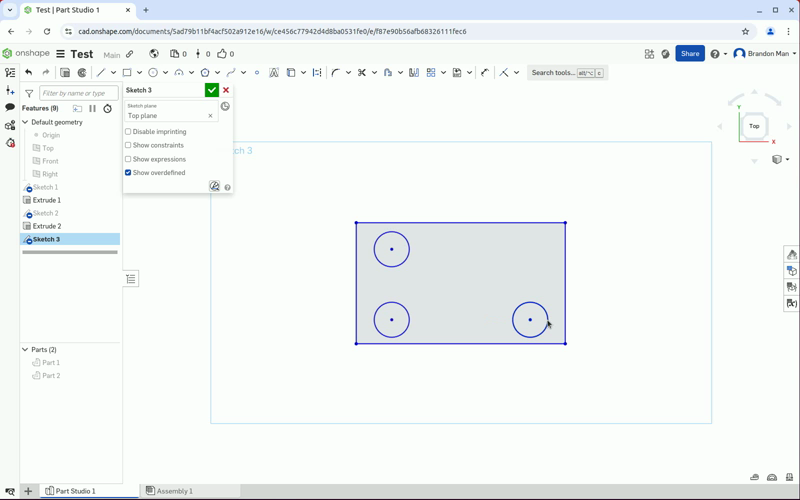
key(c)
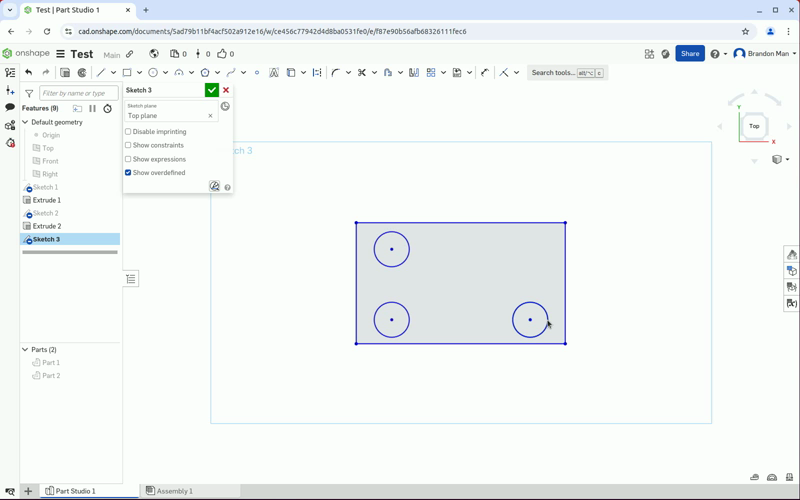
key_down(shift)
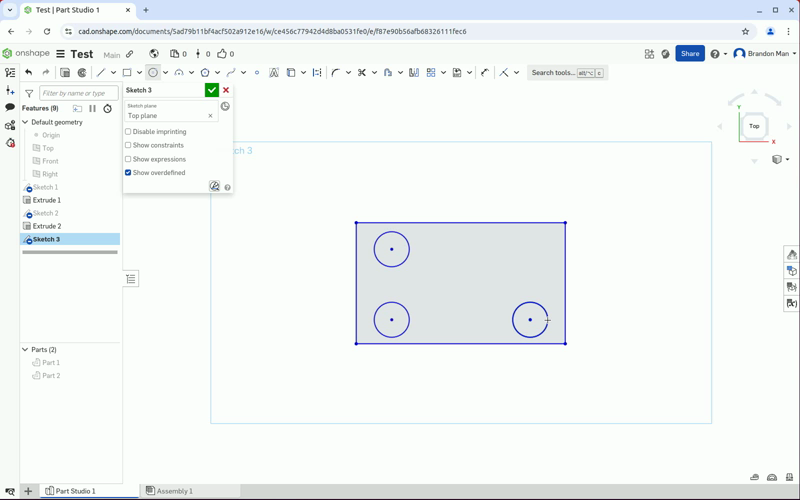
mouse_move(530, 249)
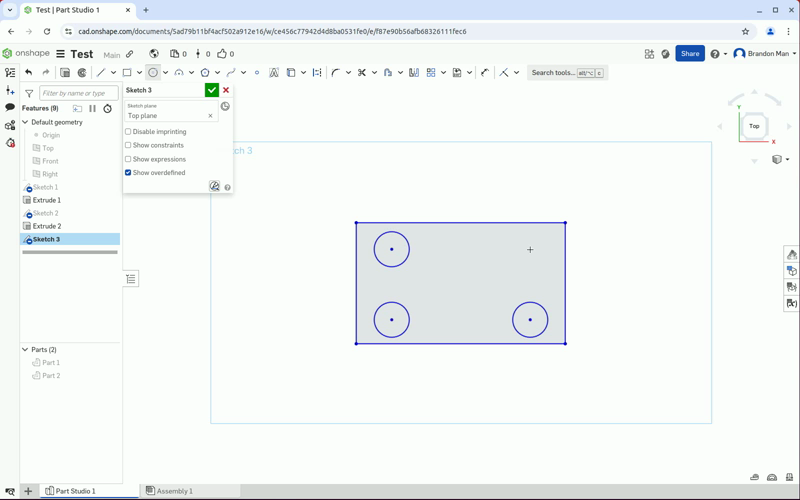
click(530, 249)
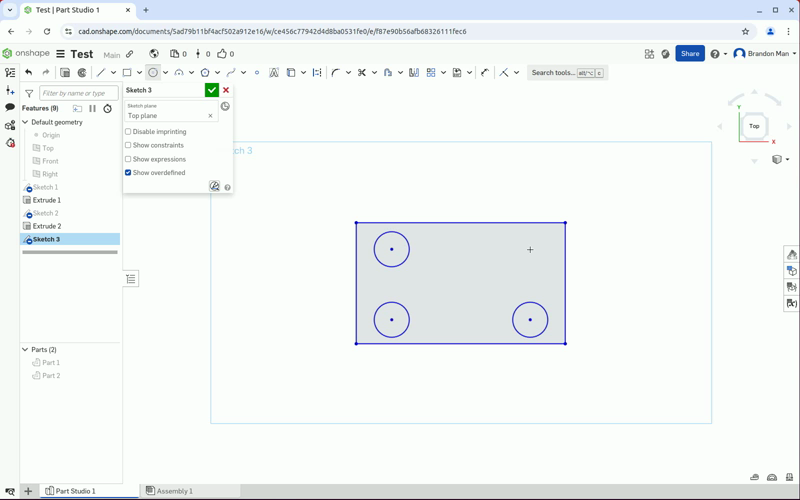
key_up(shift)
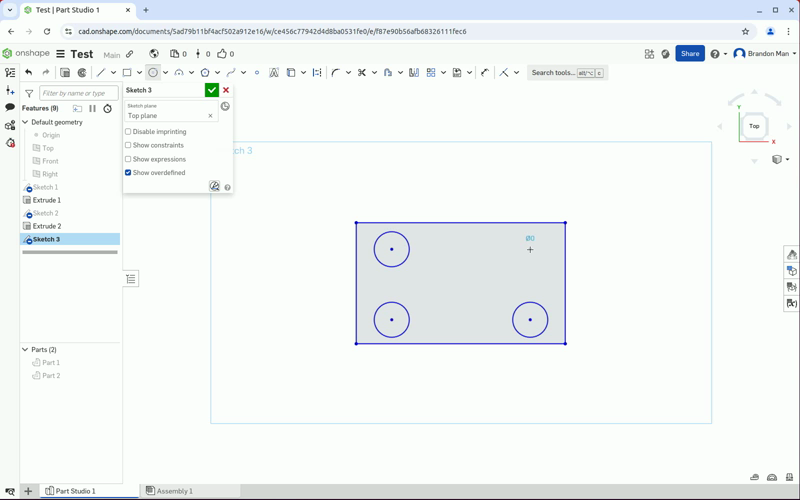
mouse_move(547, 249)
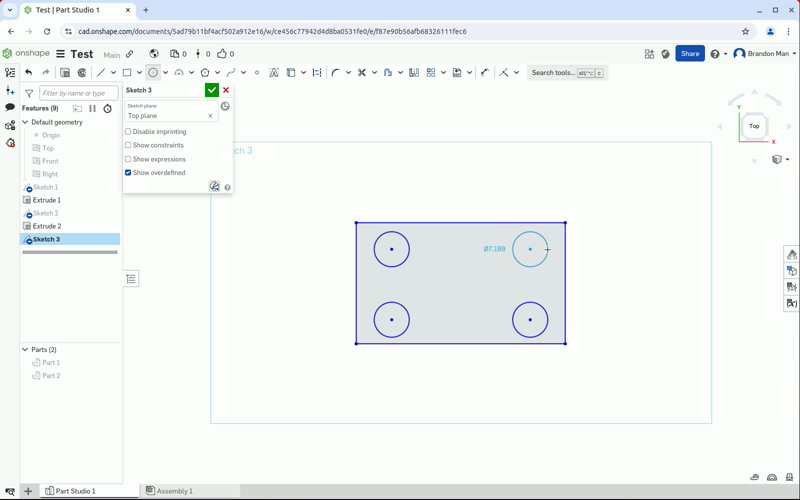
click(547, 249)
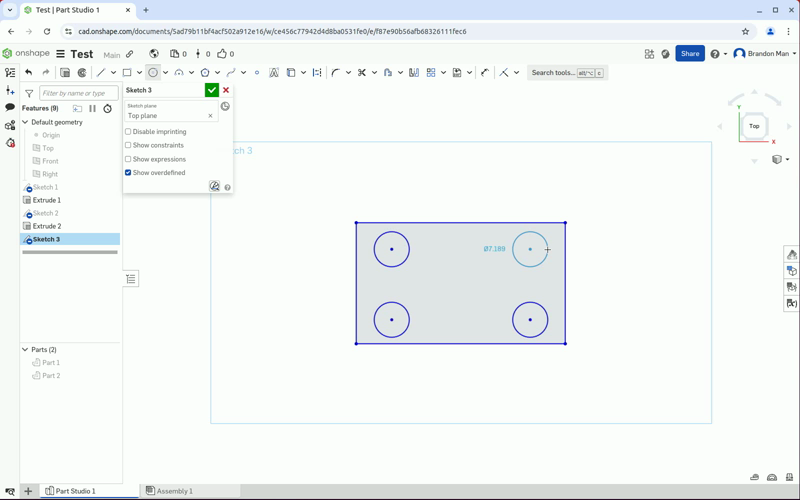
key(esc)
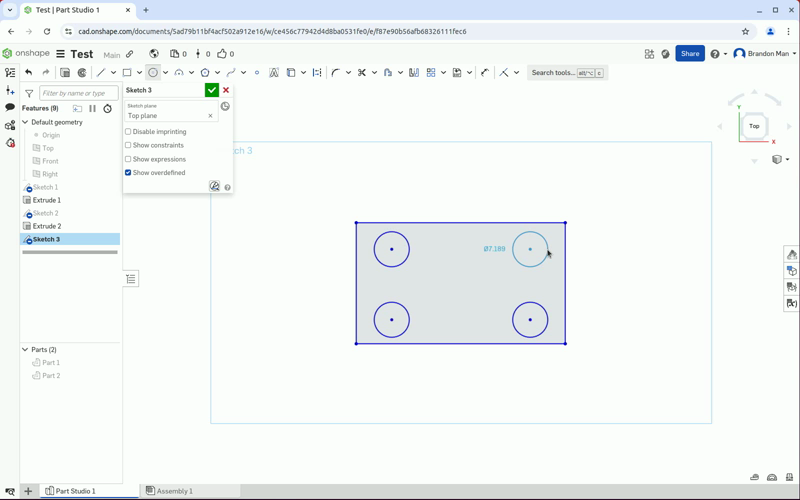
mouse_move(471, 324)
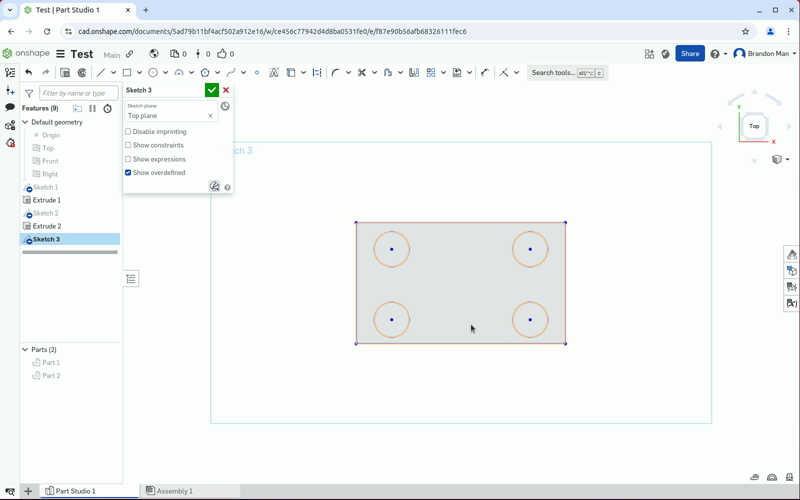
click(471, 324)
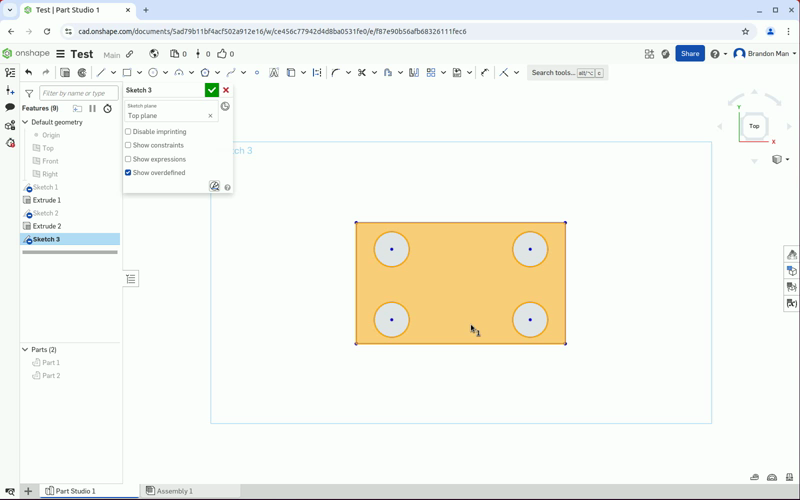
mouse_move(73, 352)
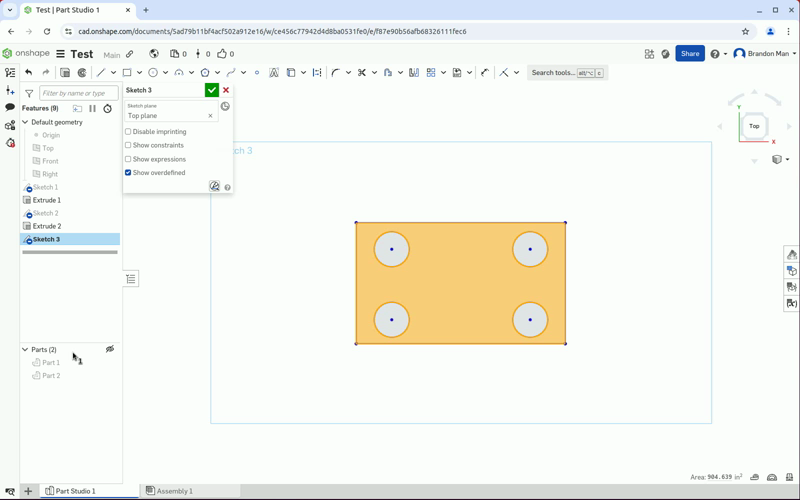
key(shift+y)
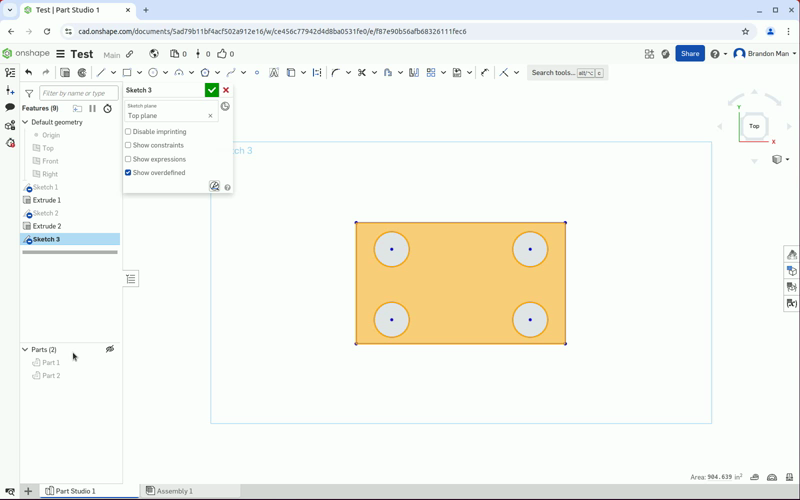
key(shift+e)
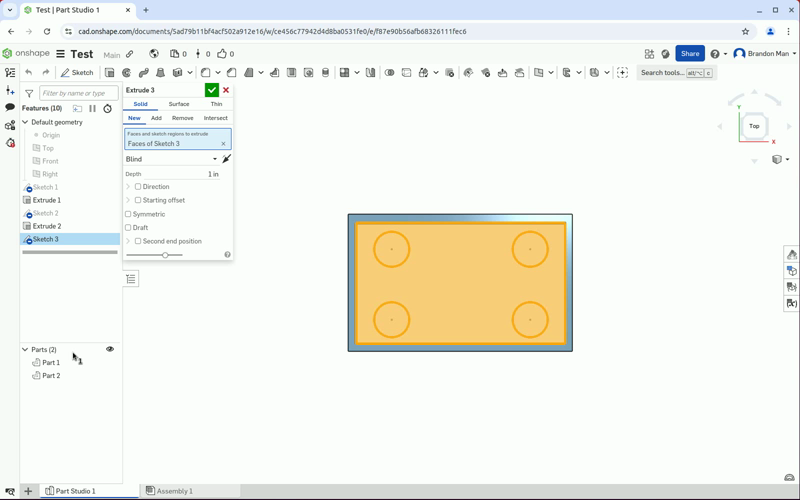
mouse_move(143, 106)
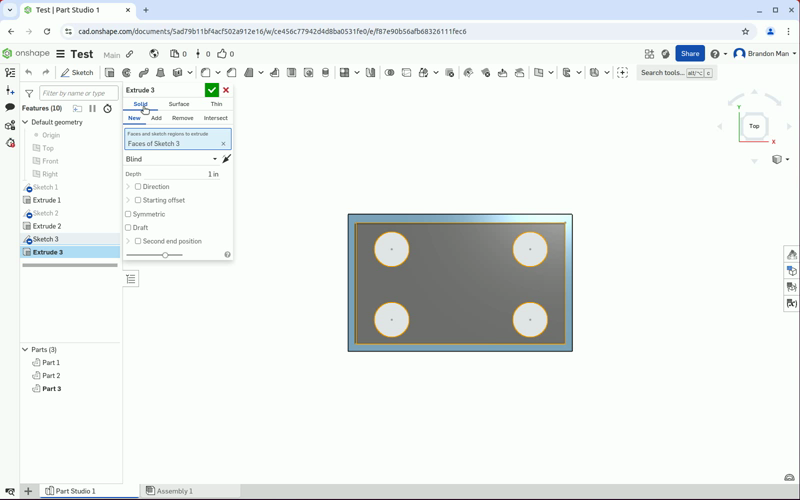
click(143, 106)
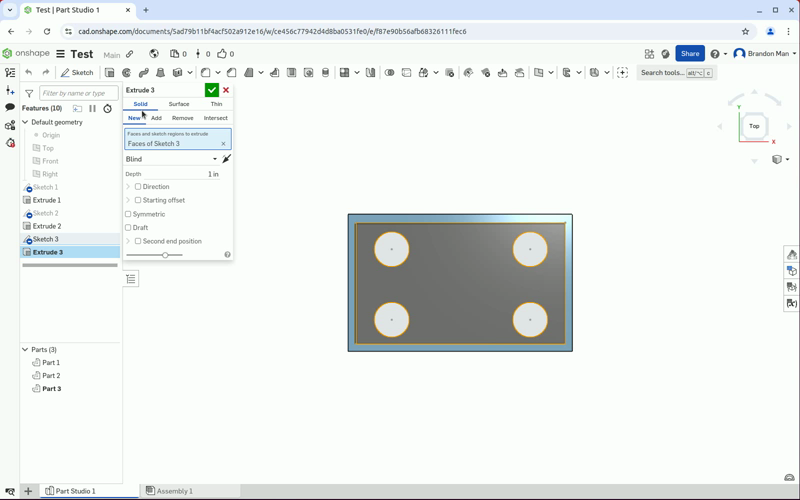
mouse_move(137, 120)
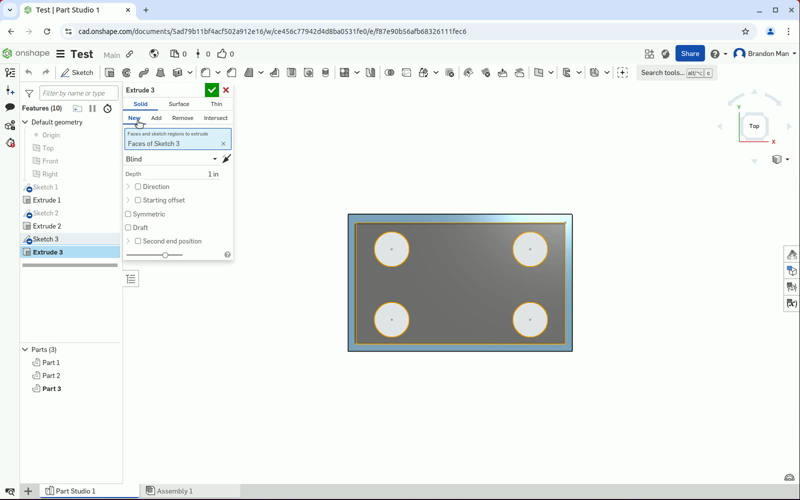
click(137, 120)
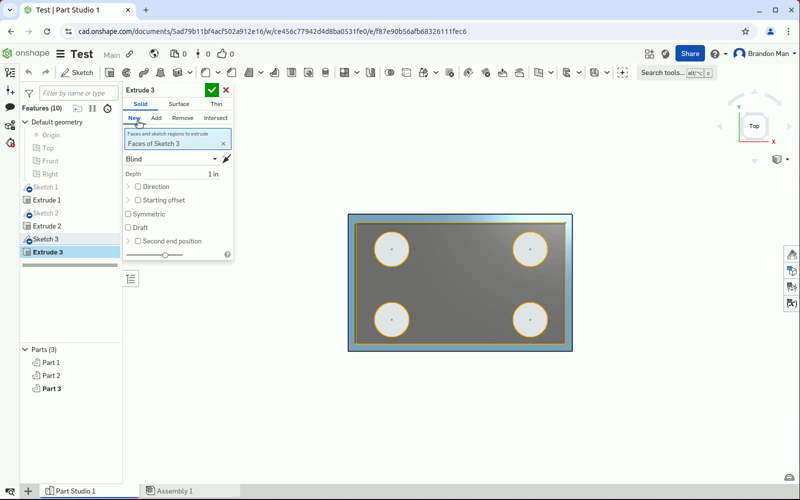
key(tab, 4)
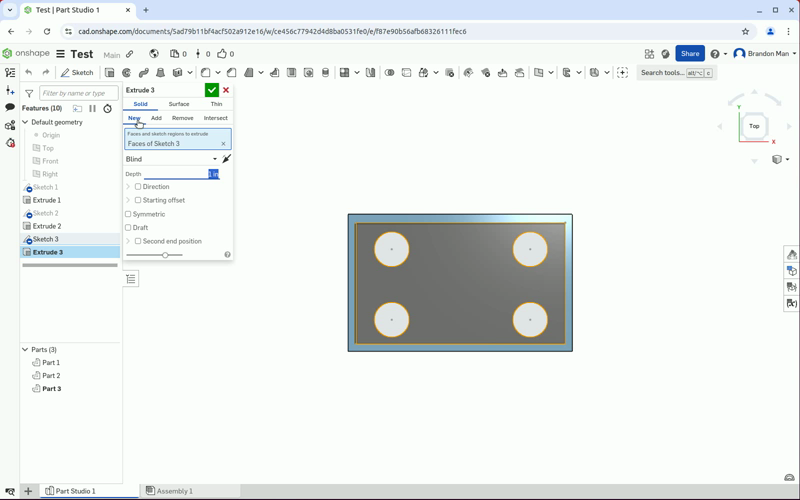
text(3.129)
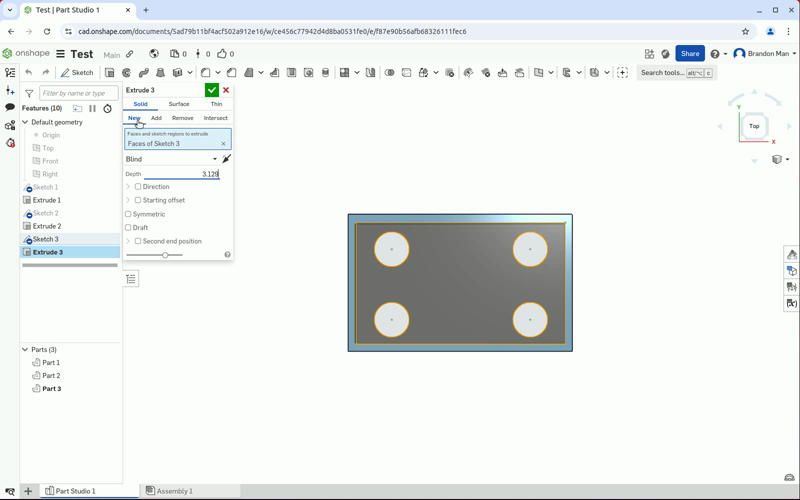
key(enter)
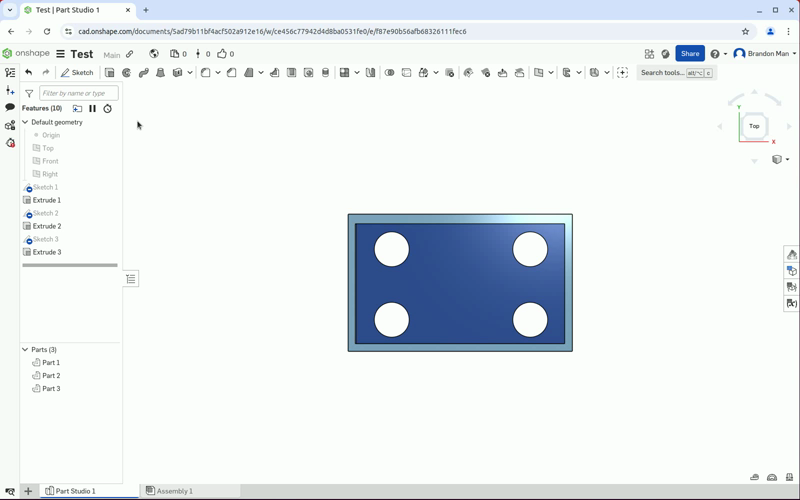
key(shift+h)
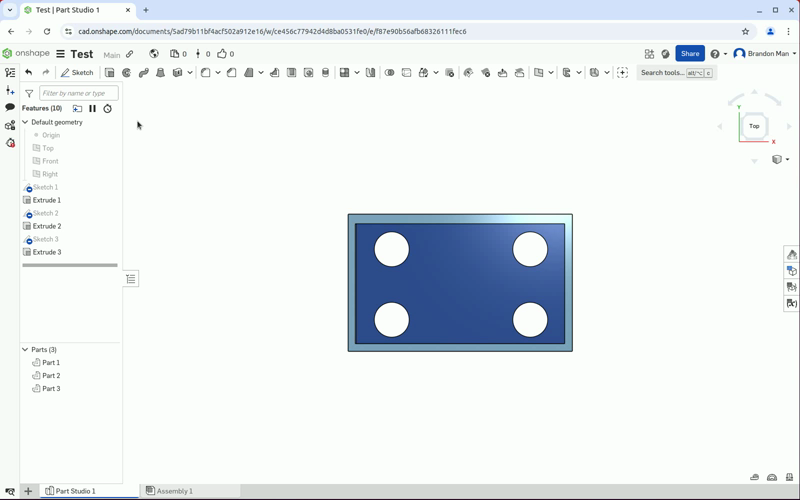
key(shift+h)
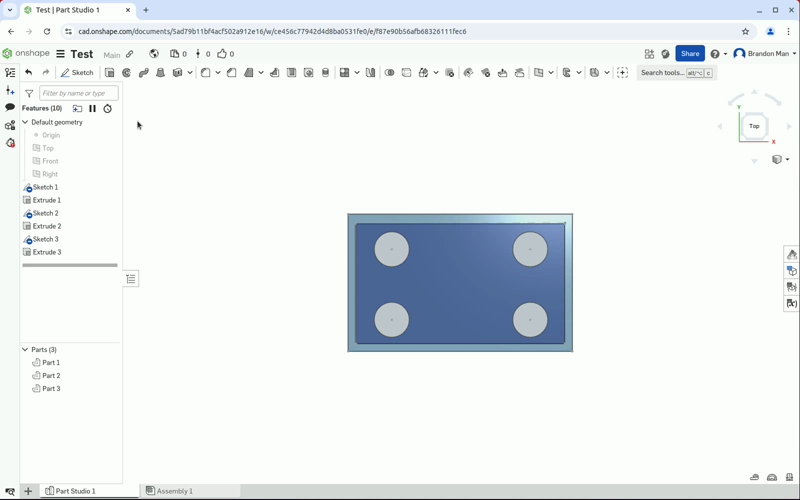
key(shift+7)
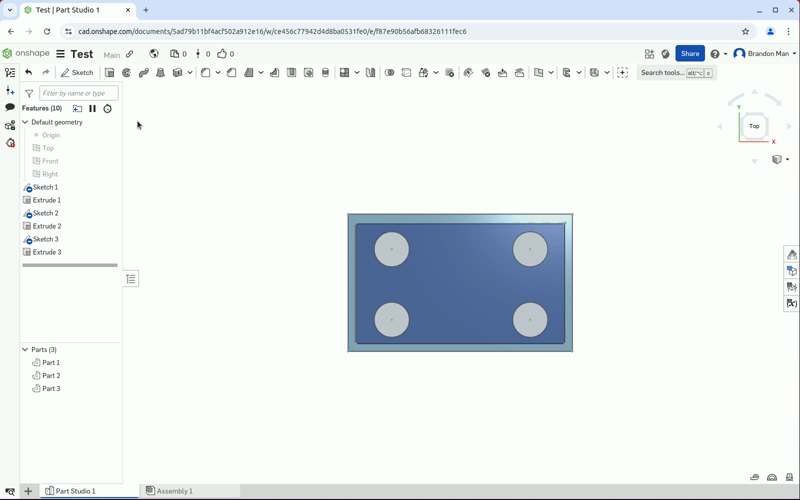
key(up, 3)
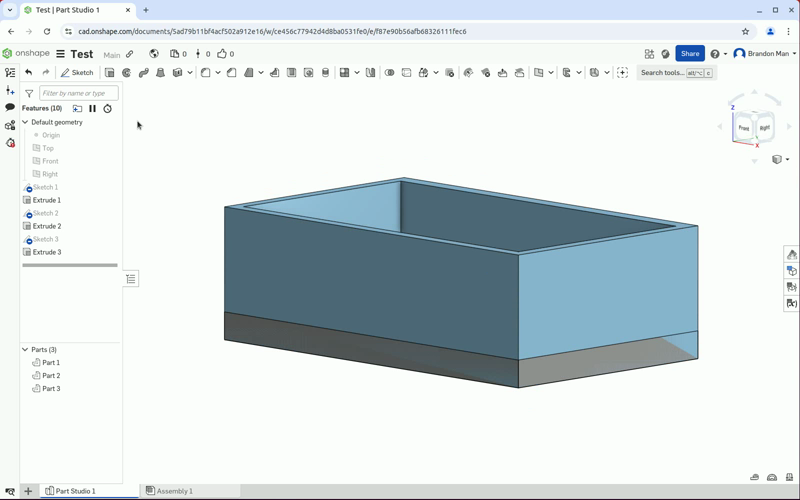
key(left, 3)
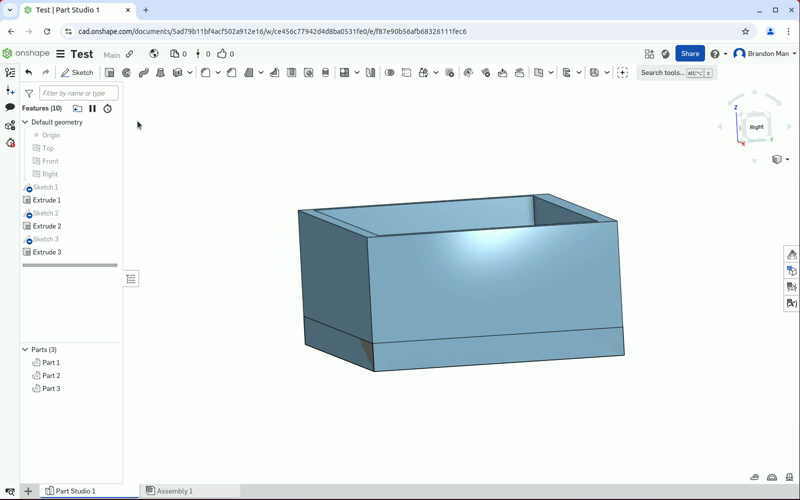
key(right, 3)
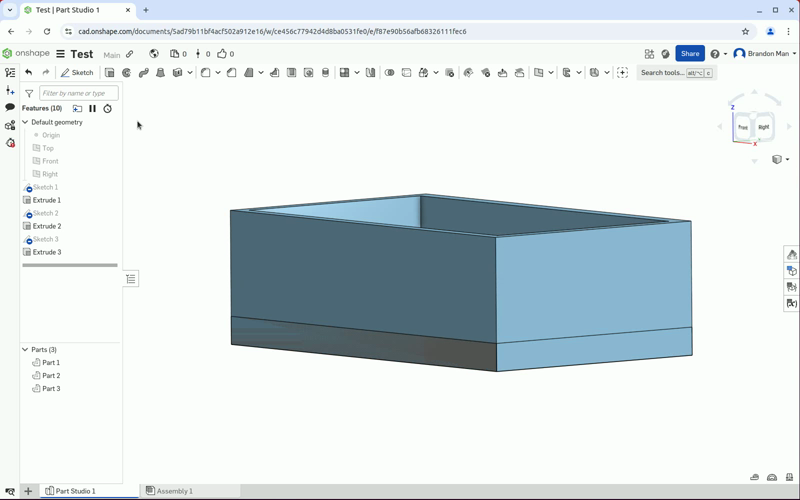
key(down, 3)
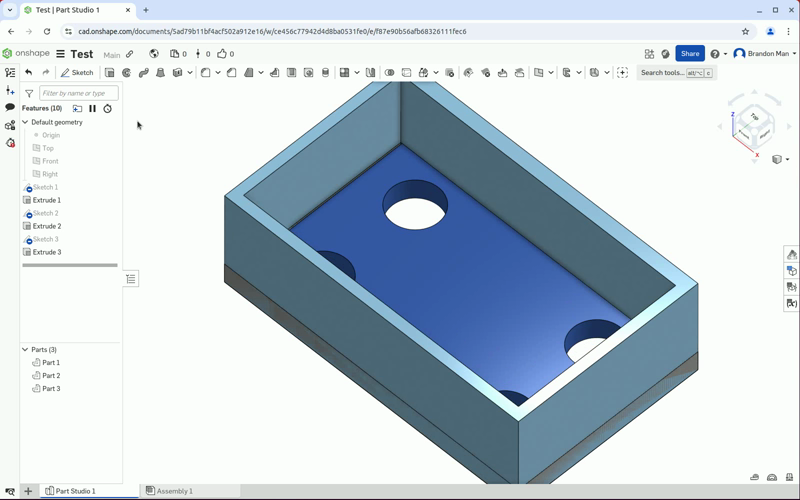
mouse_move(73, 189)
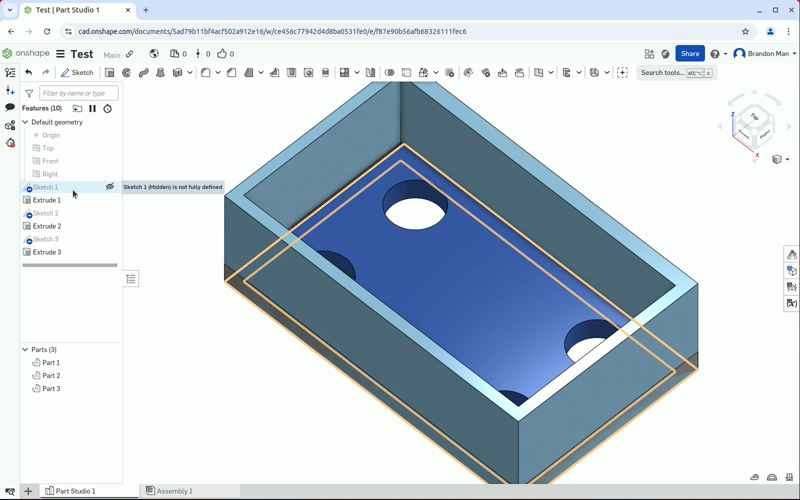
click(73, 189)